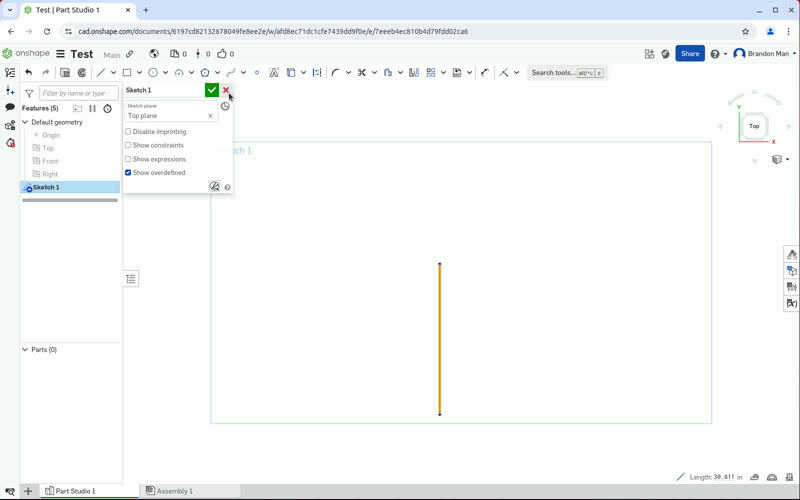
key(shift+h)
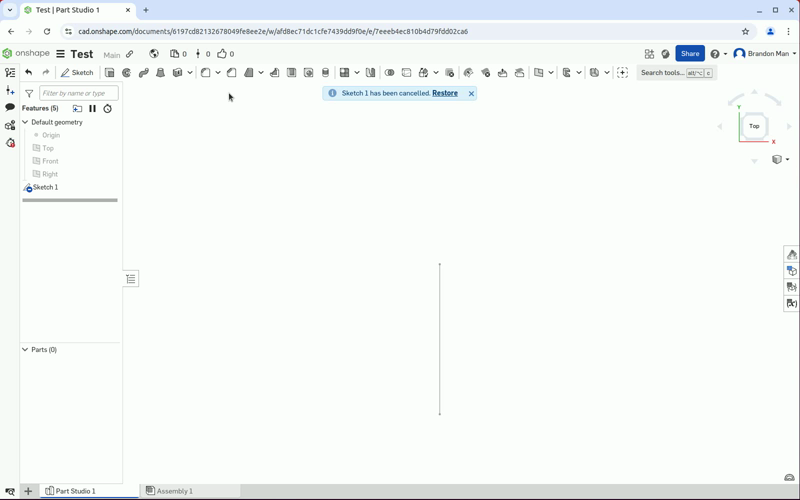
mouse_move(73, 352)
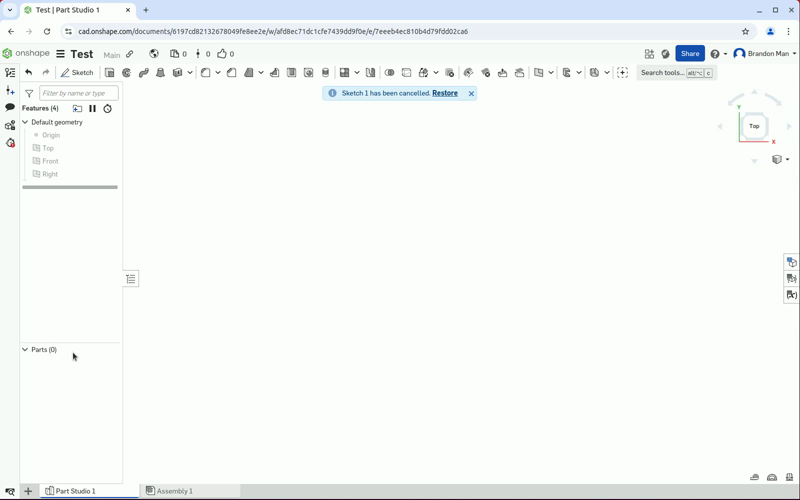
key(y)
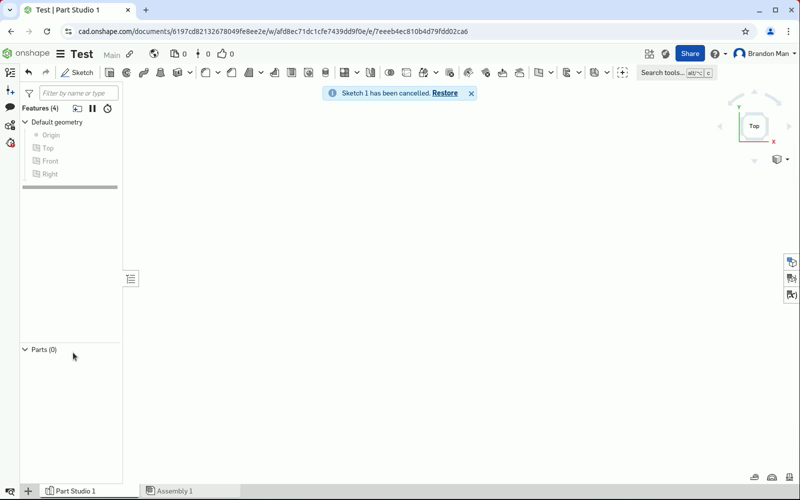
key(shift+p)
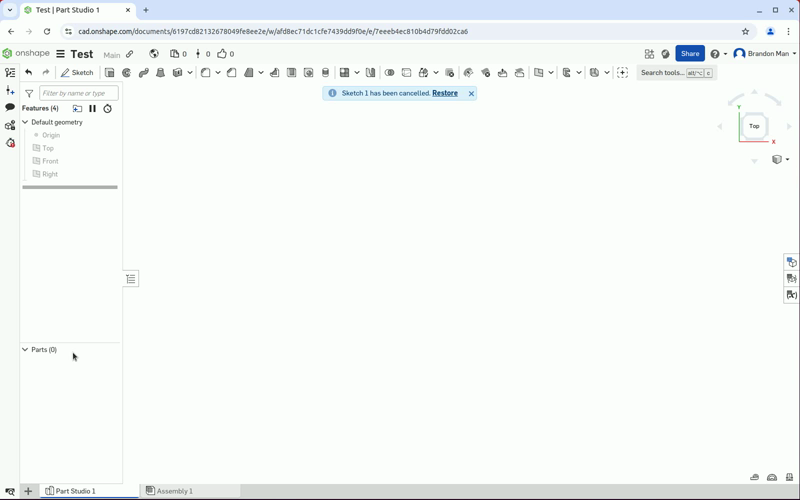
key(space)
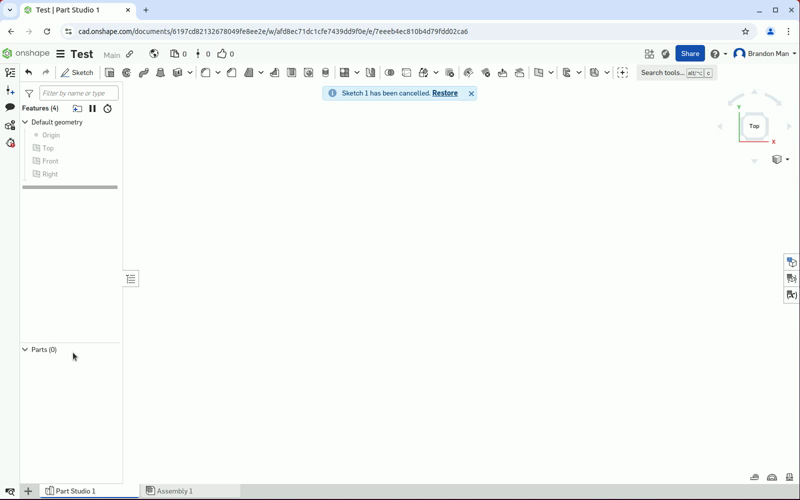
key_down(shift)
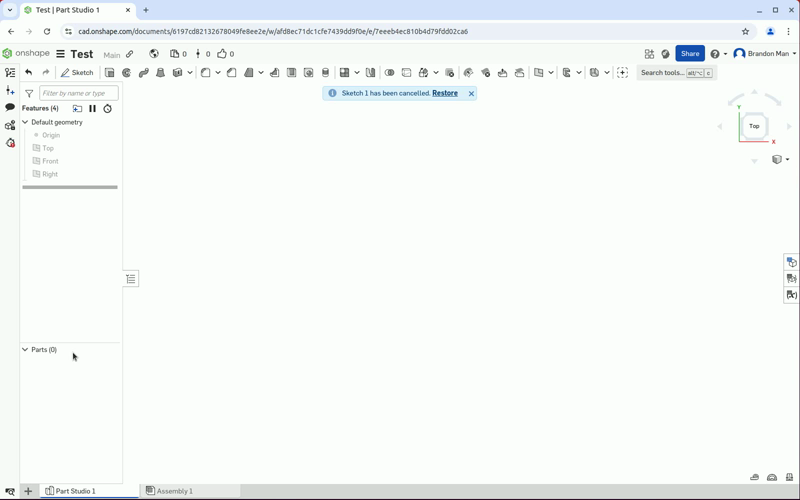
key(up)
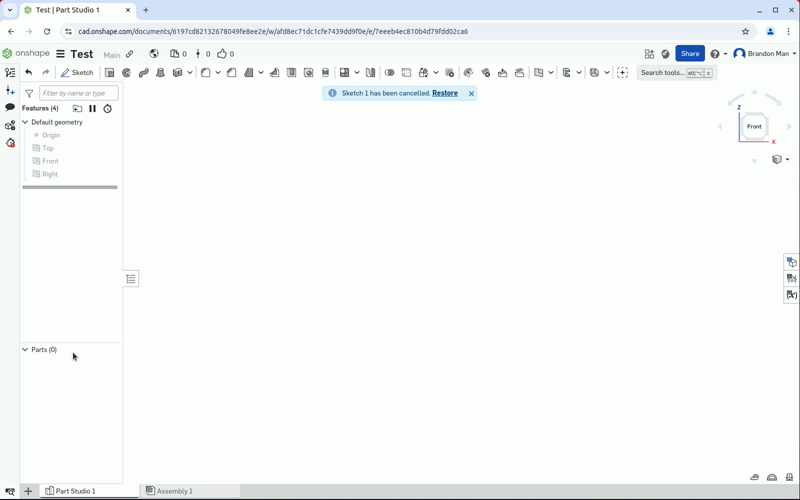
key_up(shift)
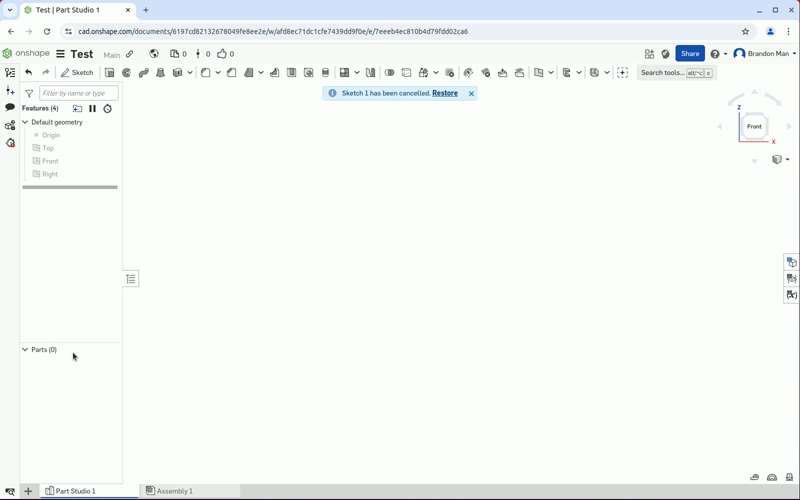
mouse_move(73, 352)
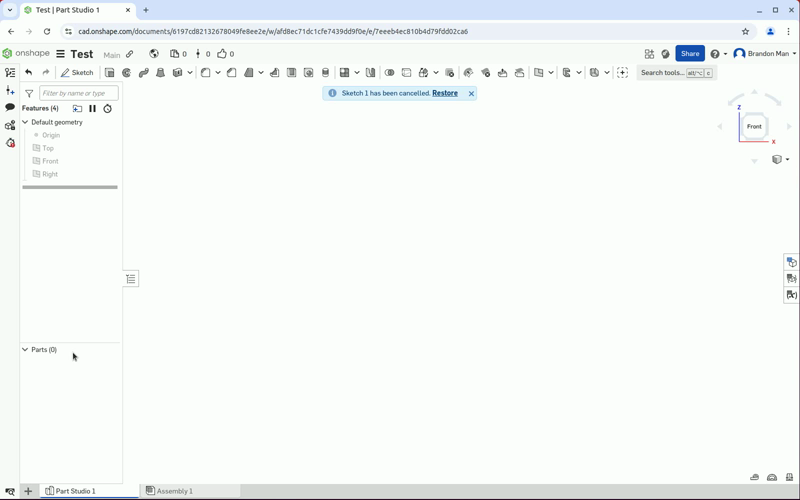
key(shift+y)
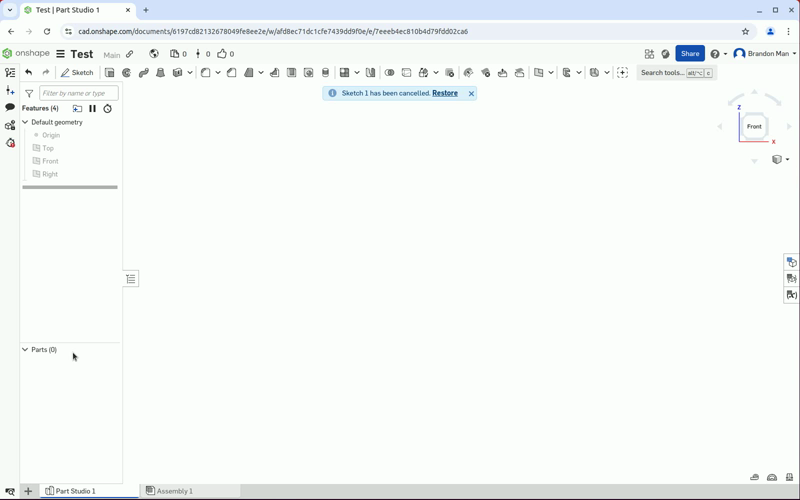
key(shift+s)
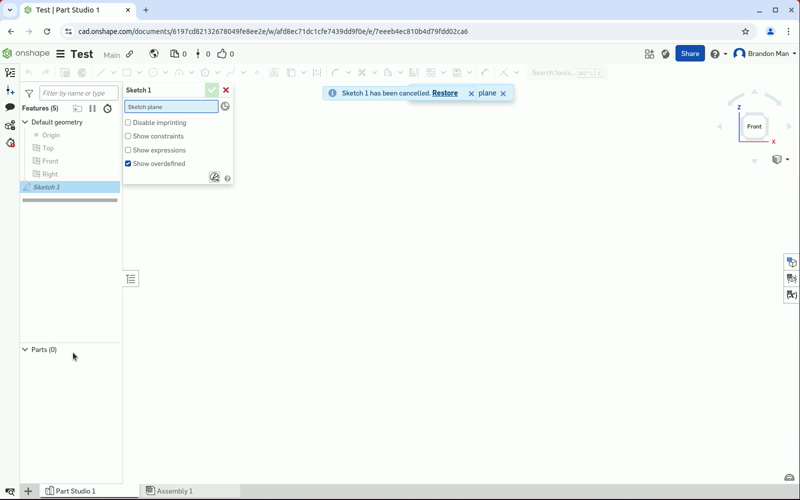
mouse_move(73, 163)
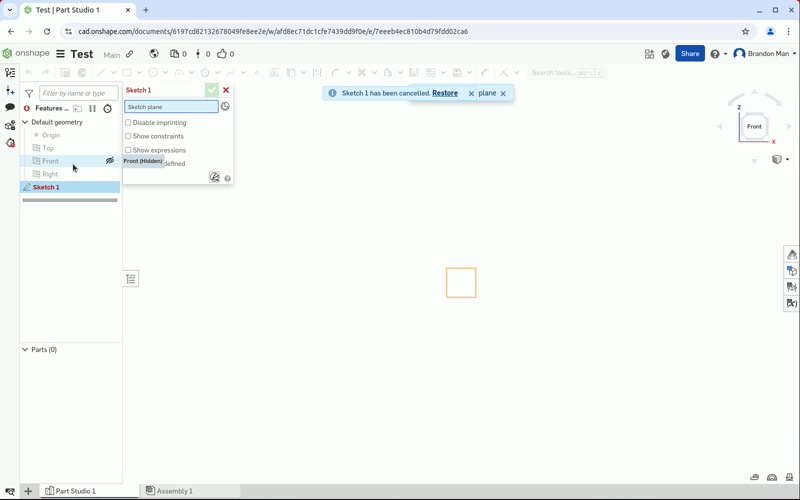
click(73, 163)
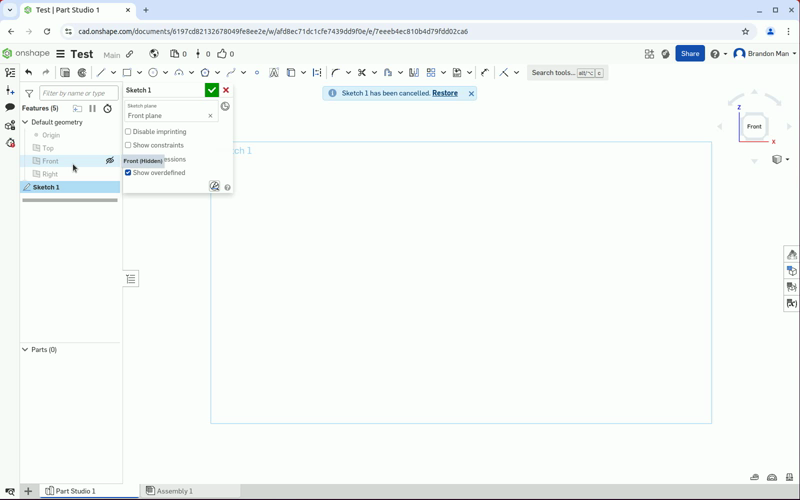
mouse_move(73, 352)
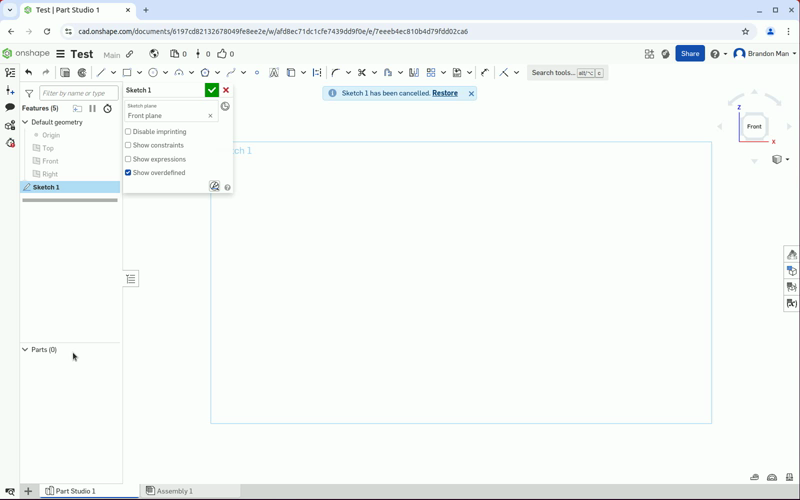
key(y)
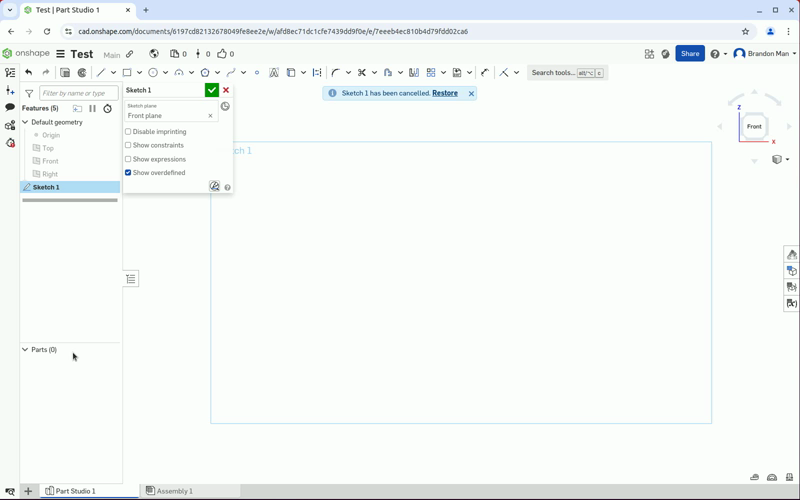
key(l)
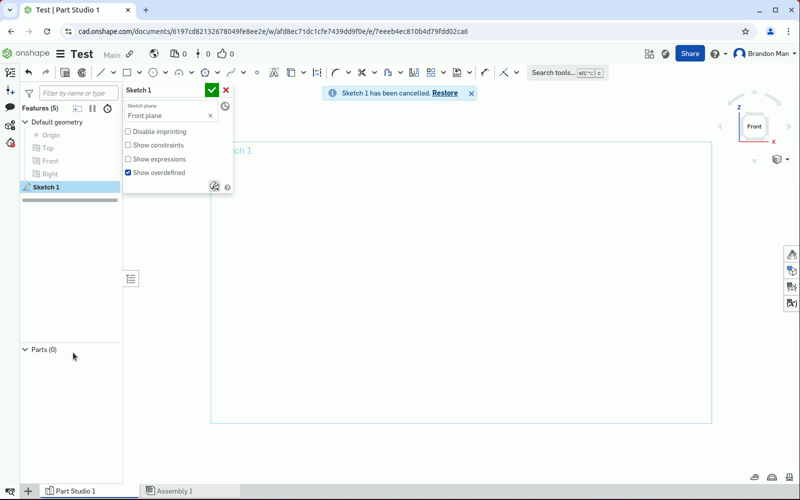
key_down(shift)
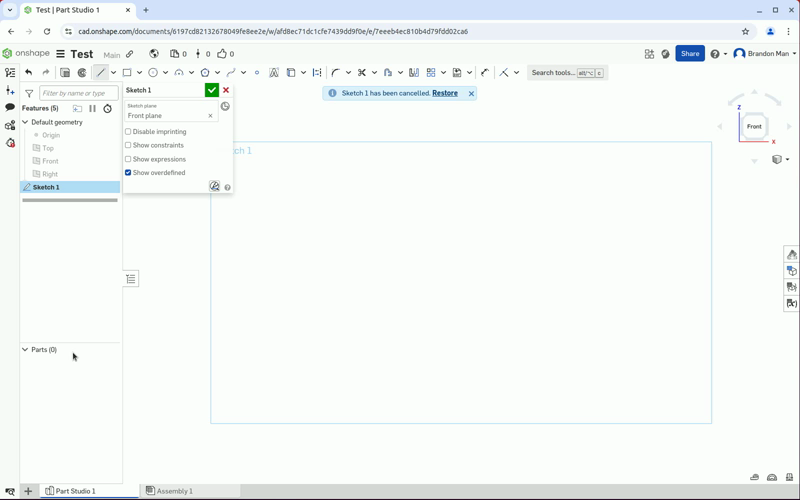
mouse_move(378, 297)
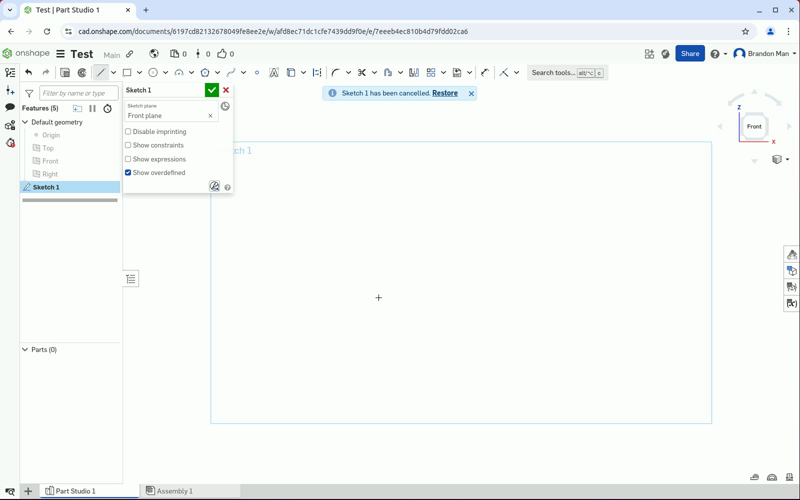
click(378, 297)
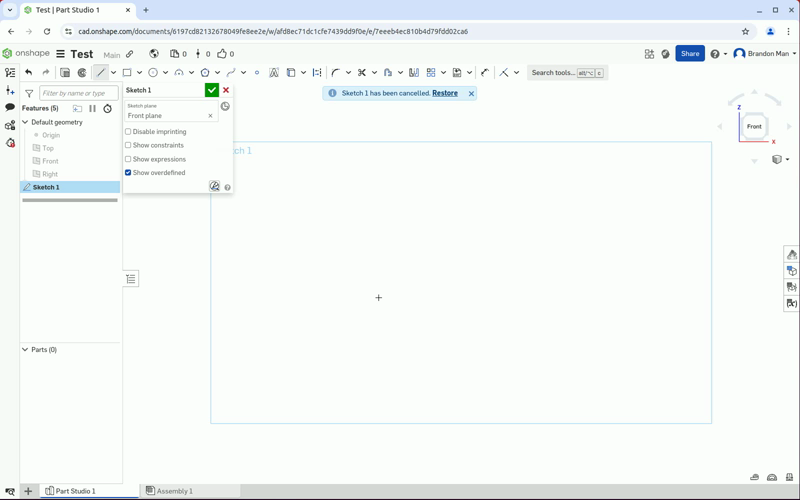
key_up(shift)
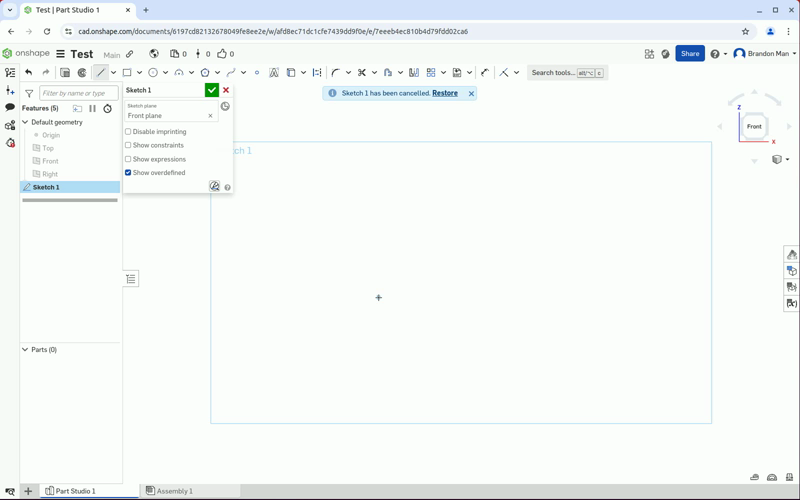
key_down(shift)
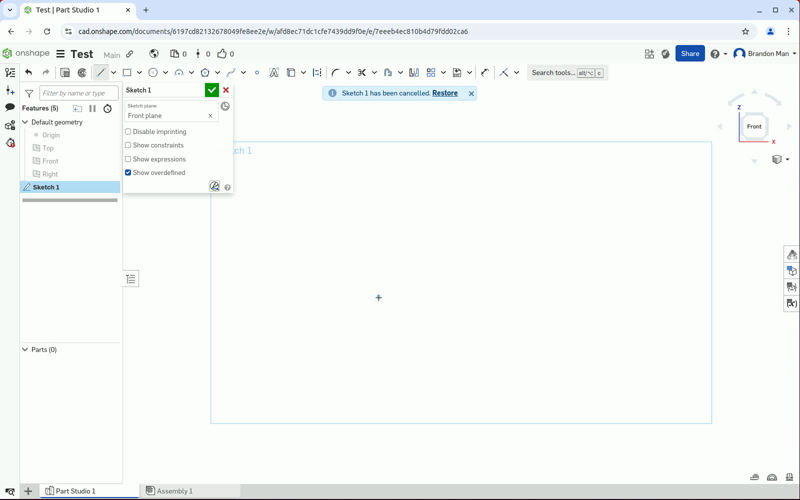
mouse_move(566, 297)
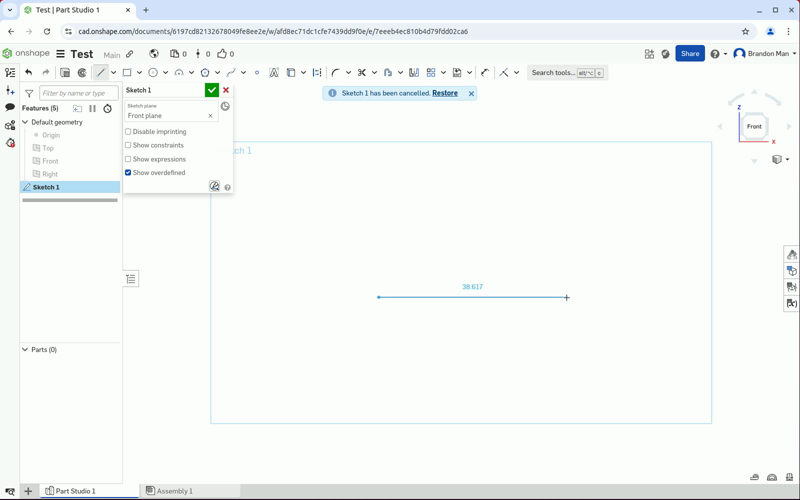
click(566, 297)
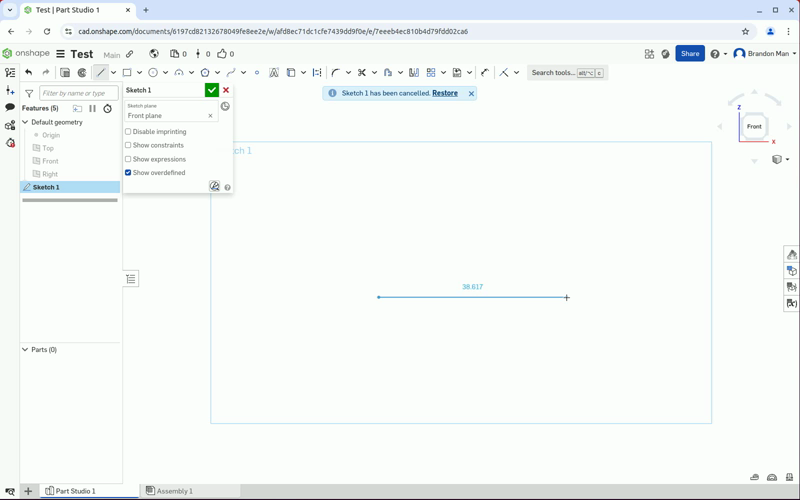
key_up(shift)
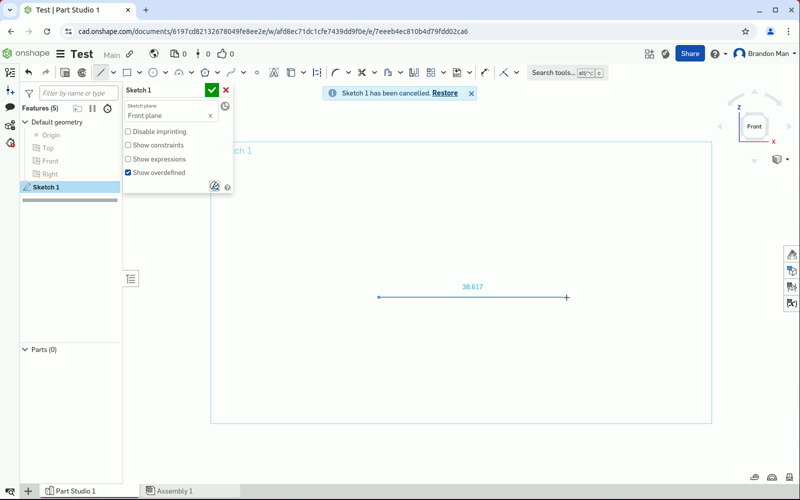
key_down(shift)
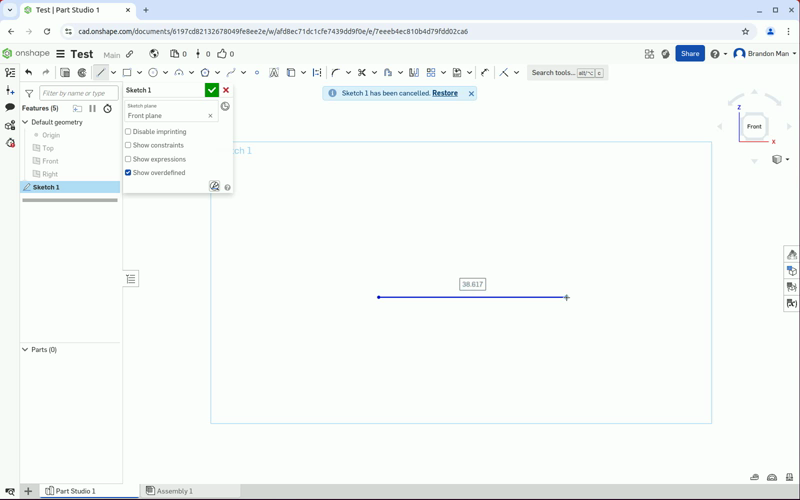
mouse_move(589, 297)
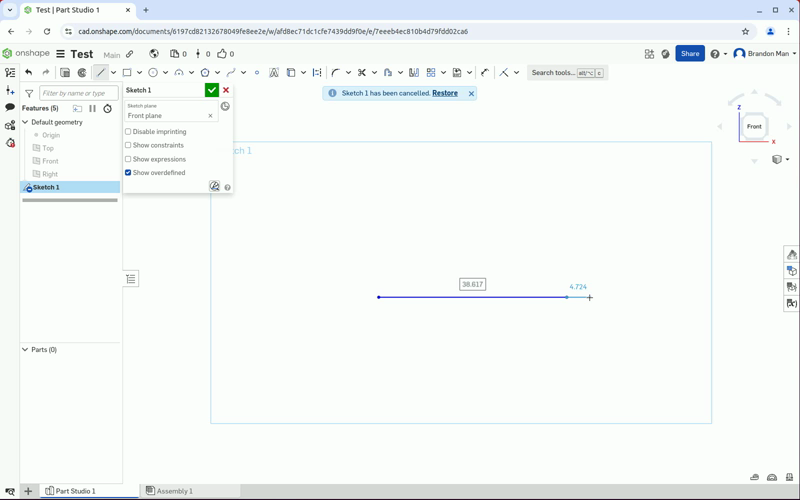
mouse_move(566, 294)
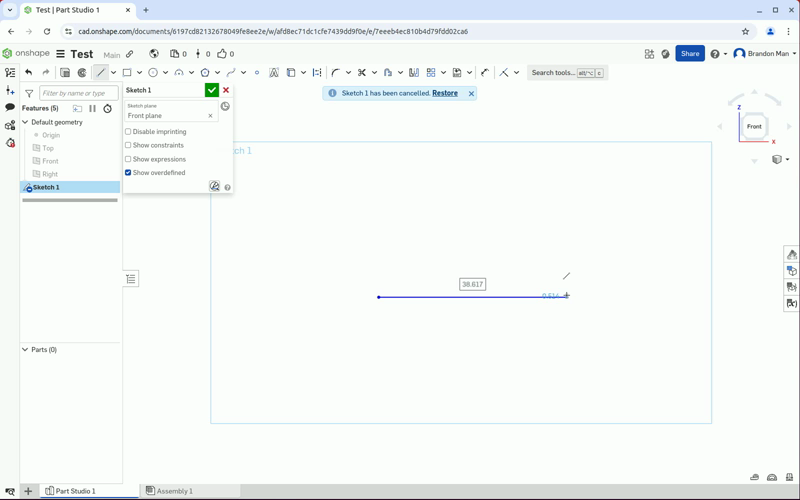
scroll(6)
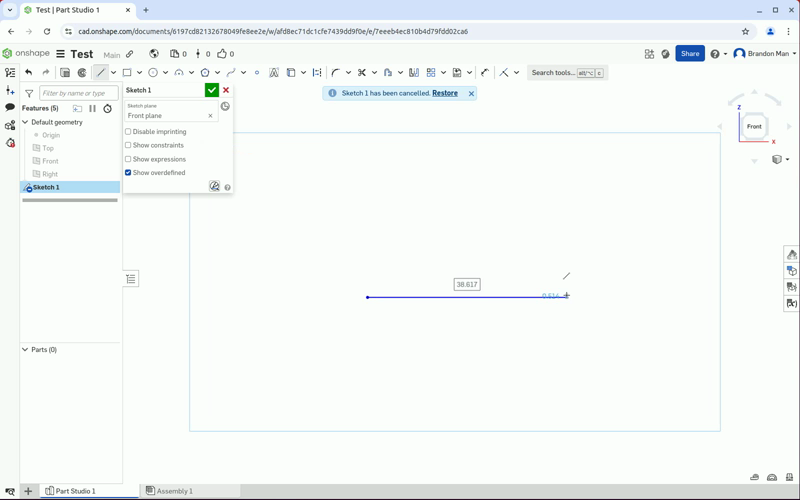
scroll(6)
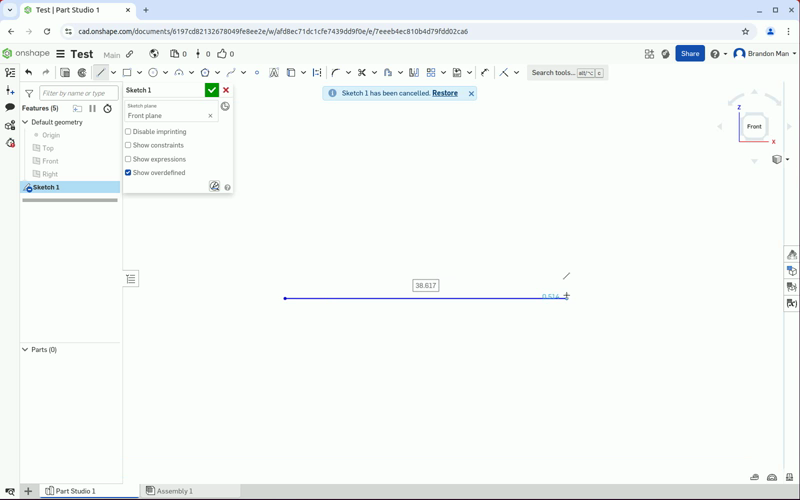
scroll(6)
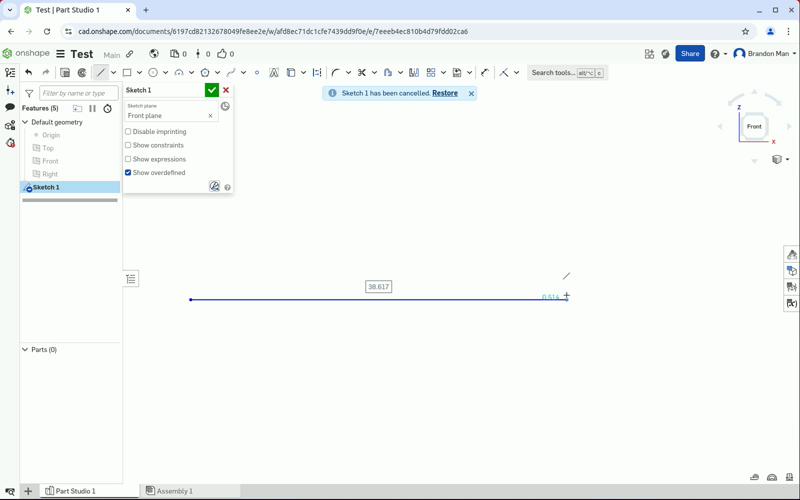
scroll(6)
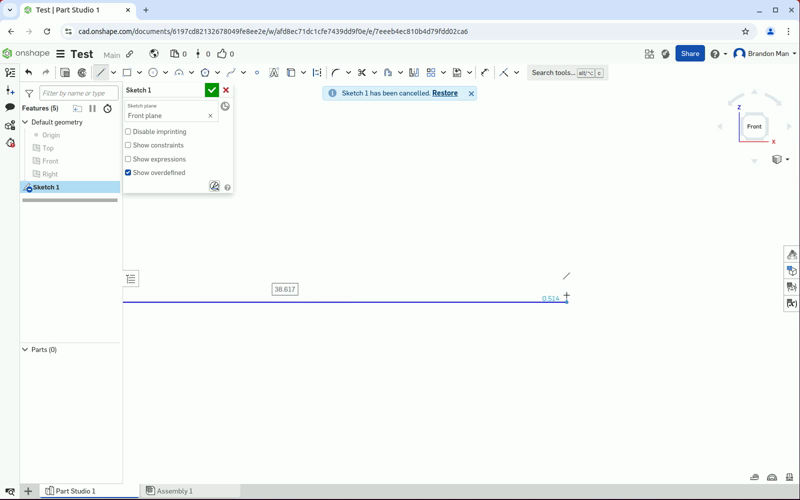
scroll(6)
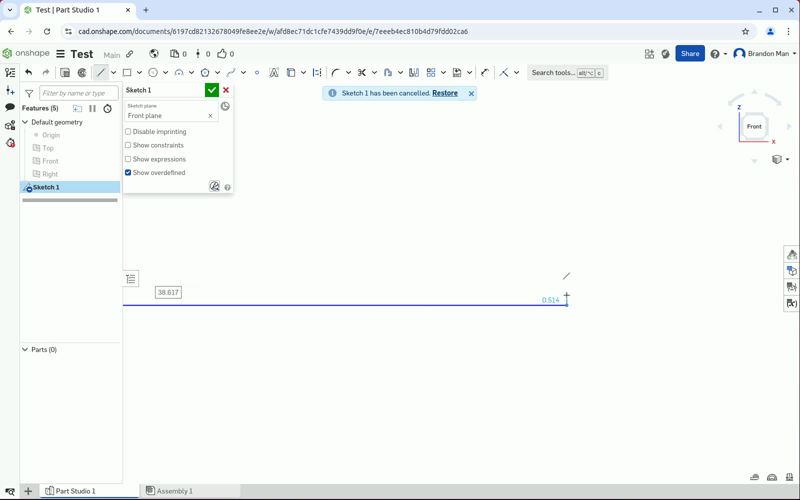
scroll(6)
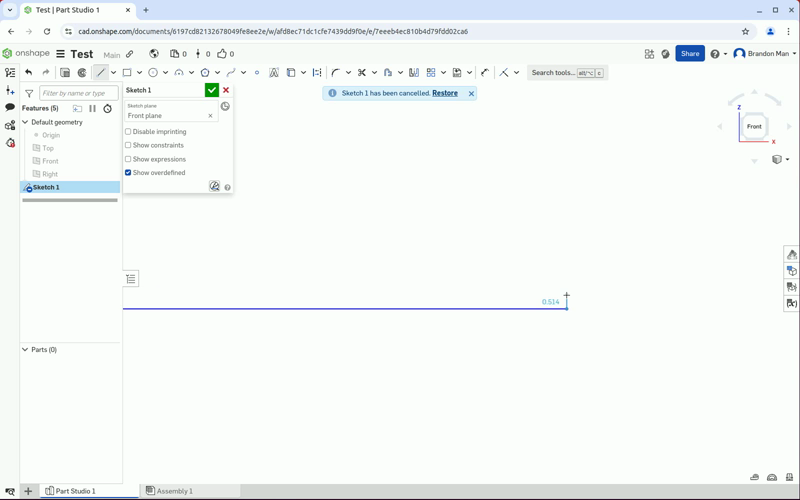
scroll(6)
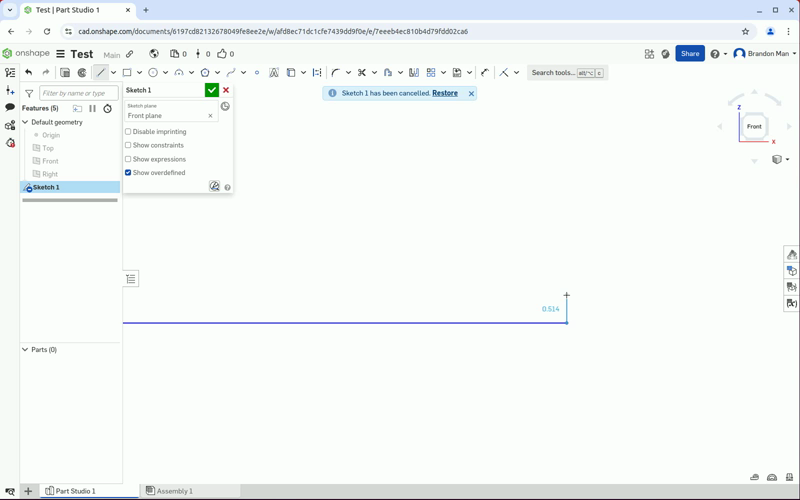
click(566, 294)
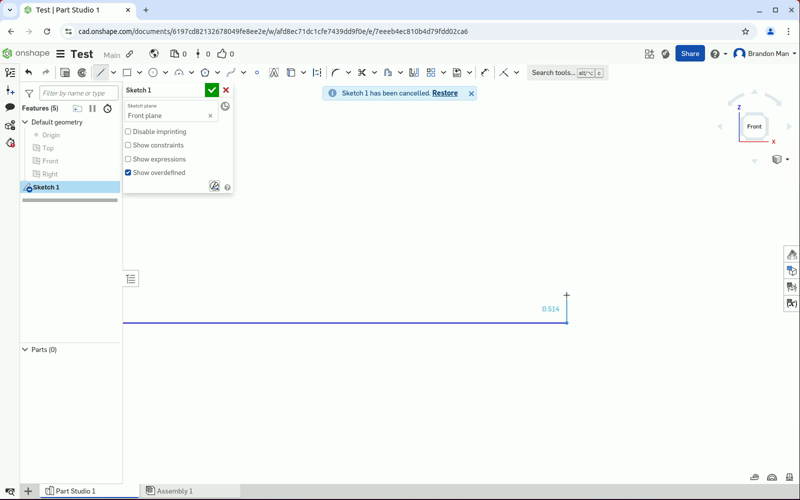
scroll(-6)
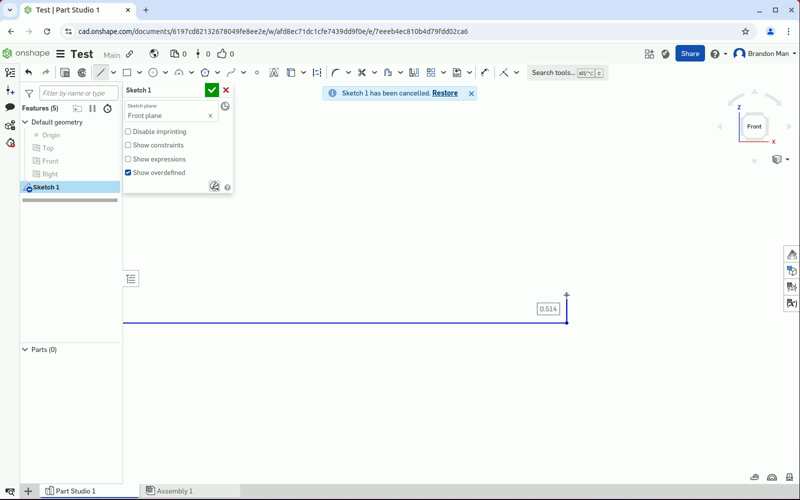
scroll(-6)
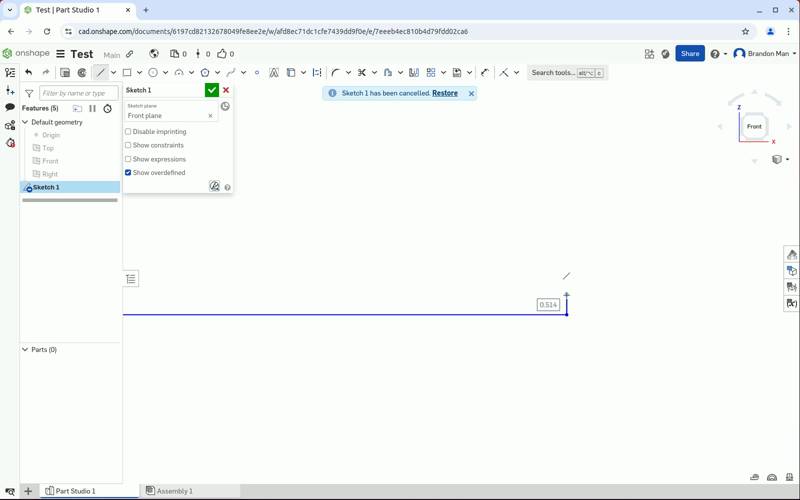
scroll(-6)
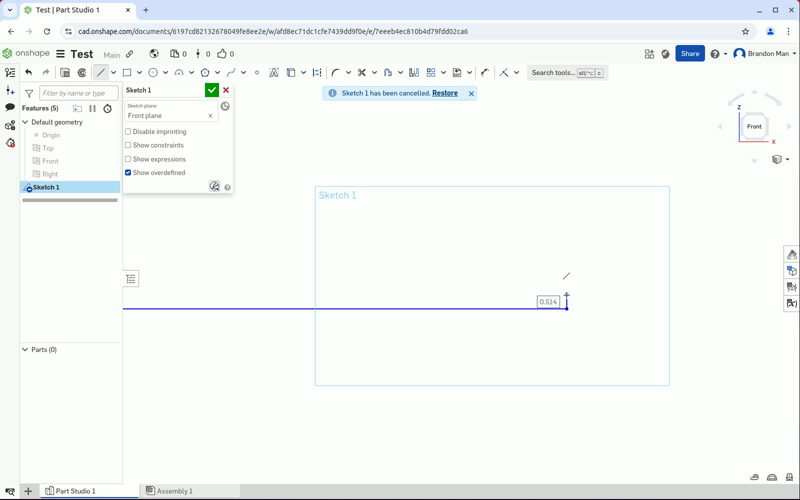
scroll(-6)
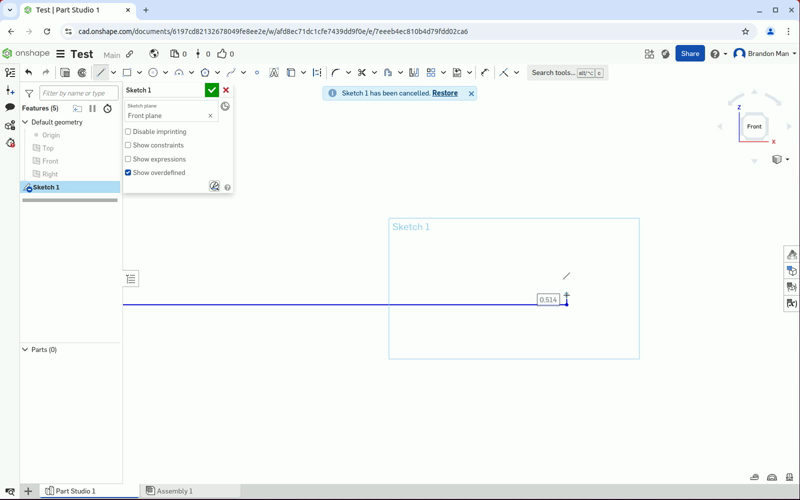
scroll(-6)
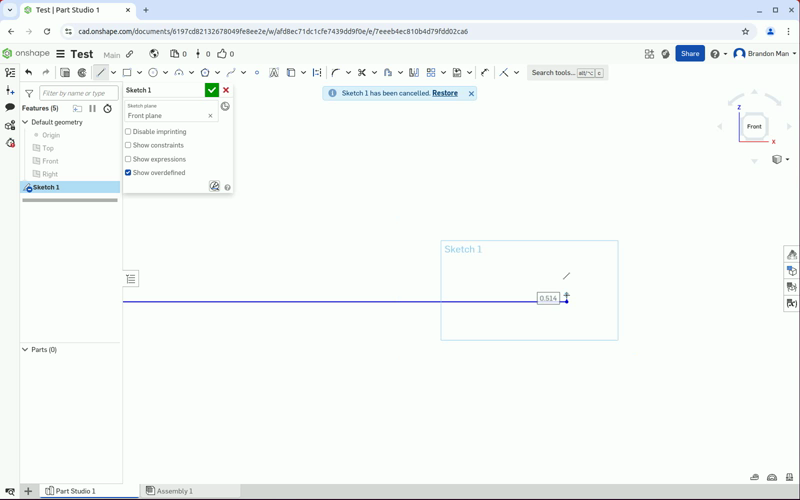
scroll(-6)
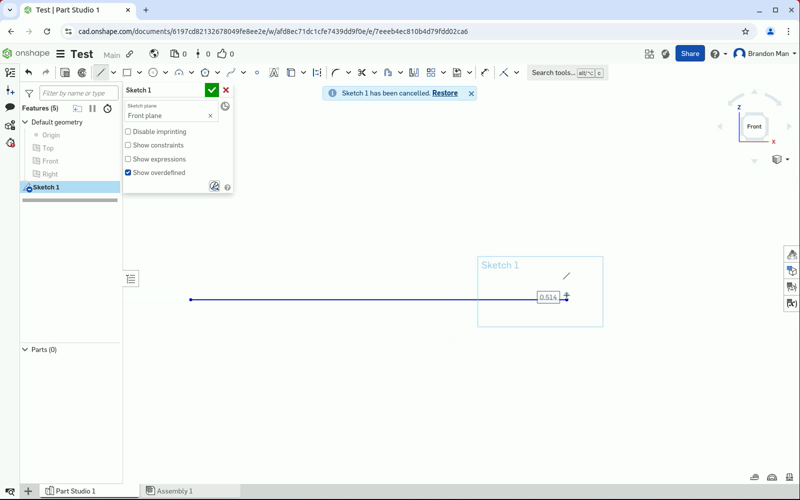
scroll(-6)
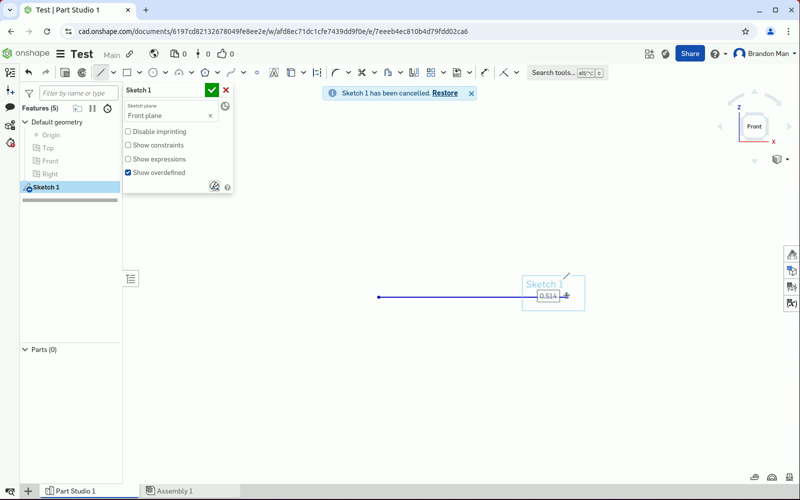
key_up(shift)
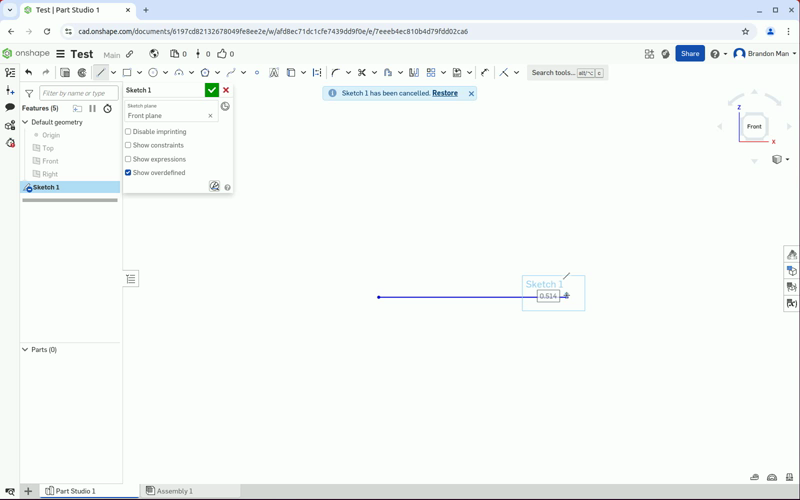
key_down(shift)
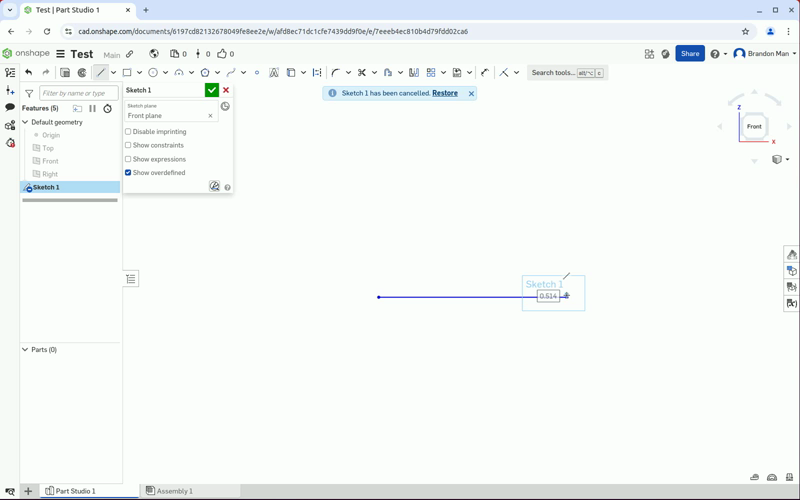
mouse_move(378, 294)
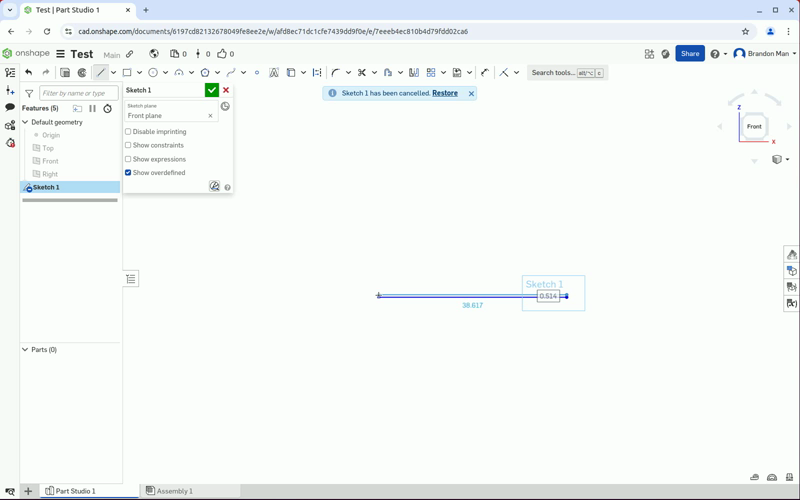
scroll(6)
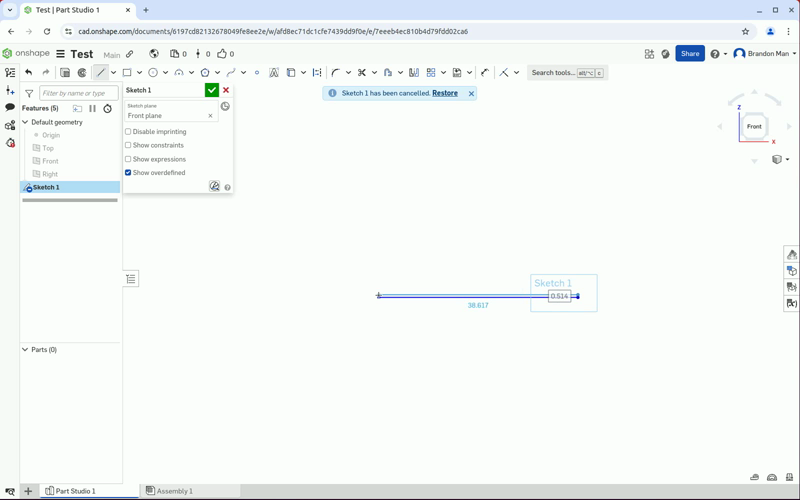
scroll(6)
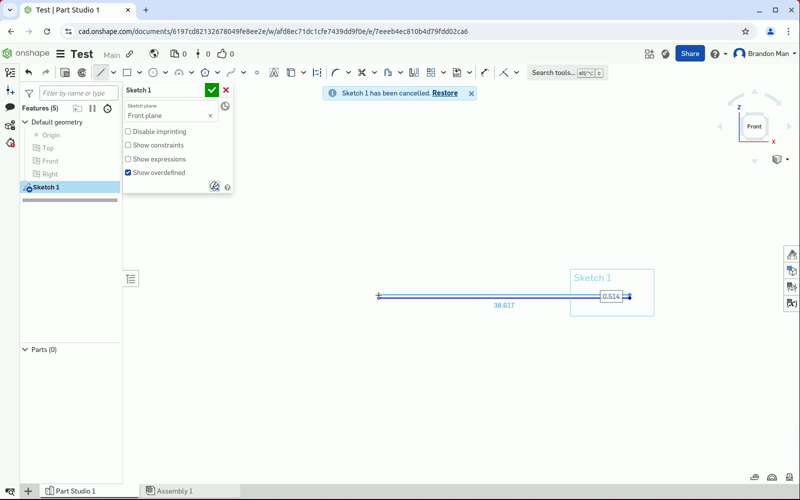
scroll(6)
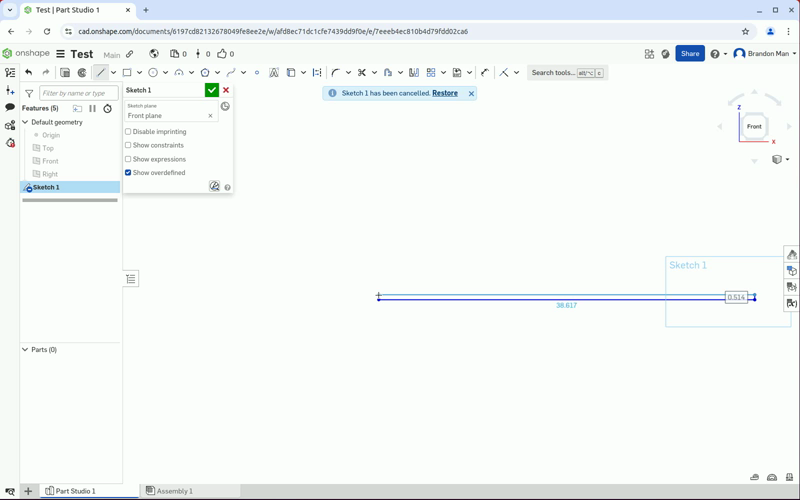
scroll(6)
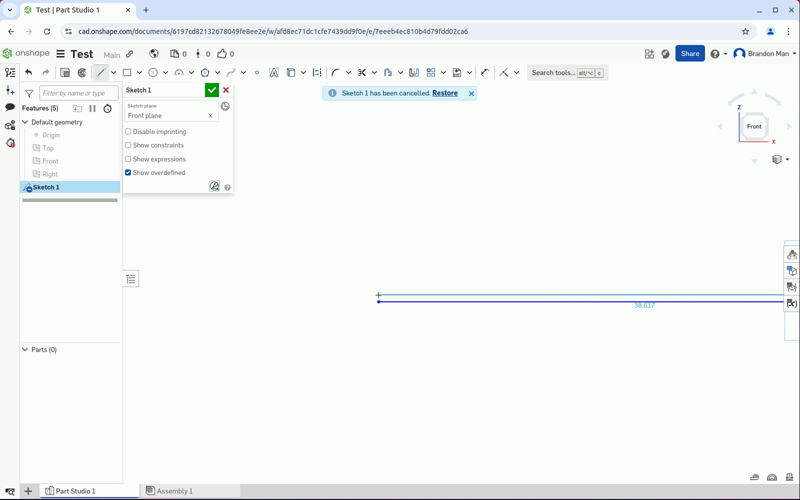
scroll(6)
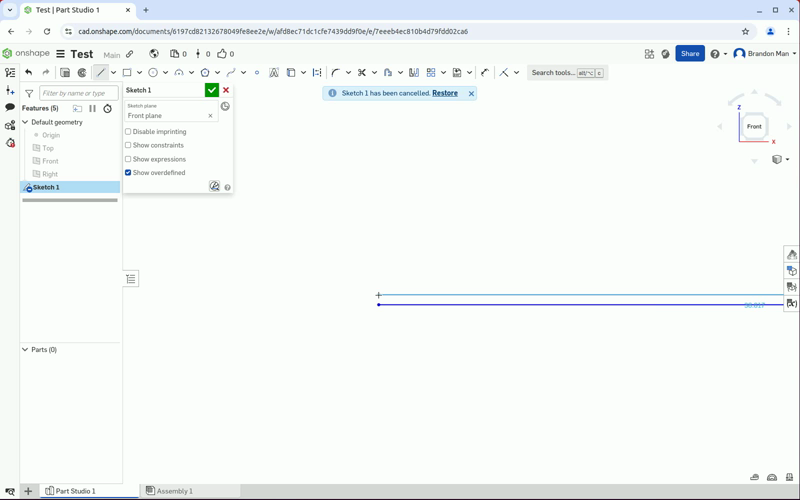
scroll(6)
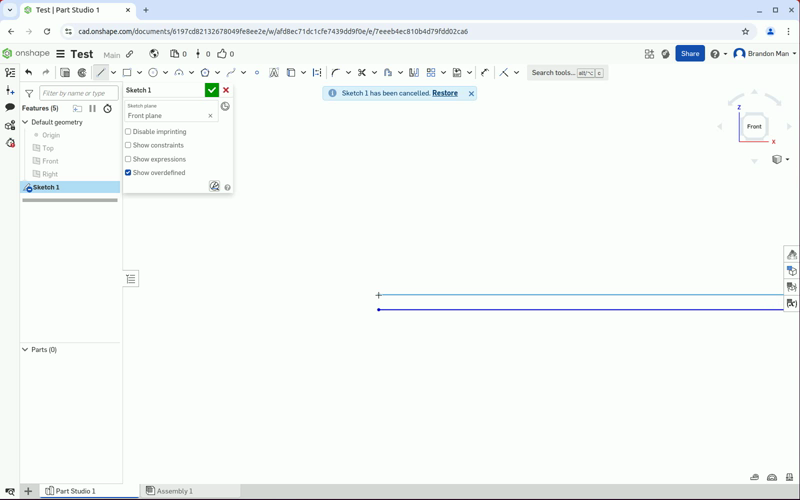
scroll(6)
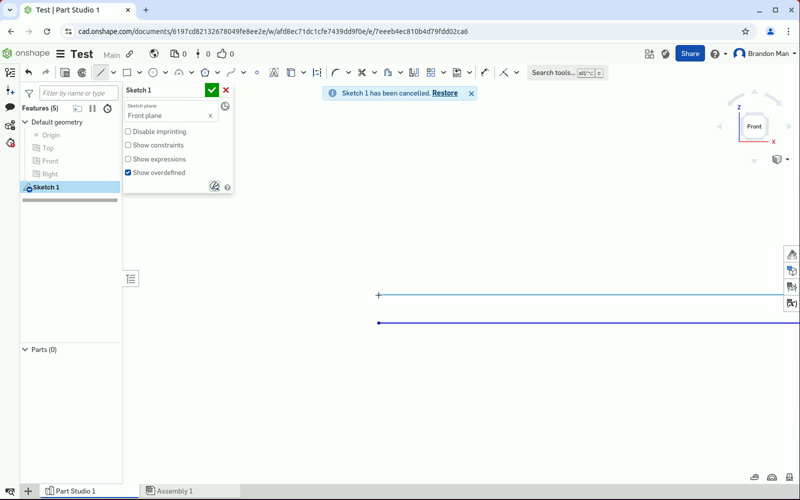
click(378, 294)
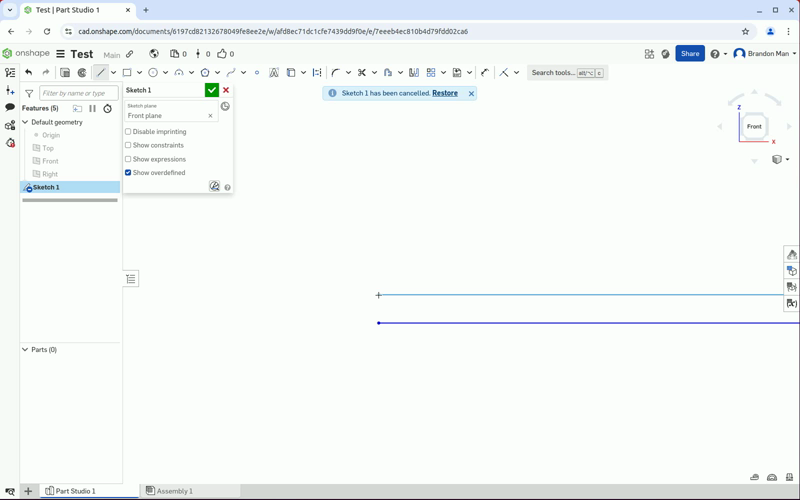
scroll(-6)
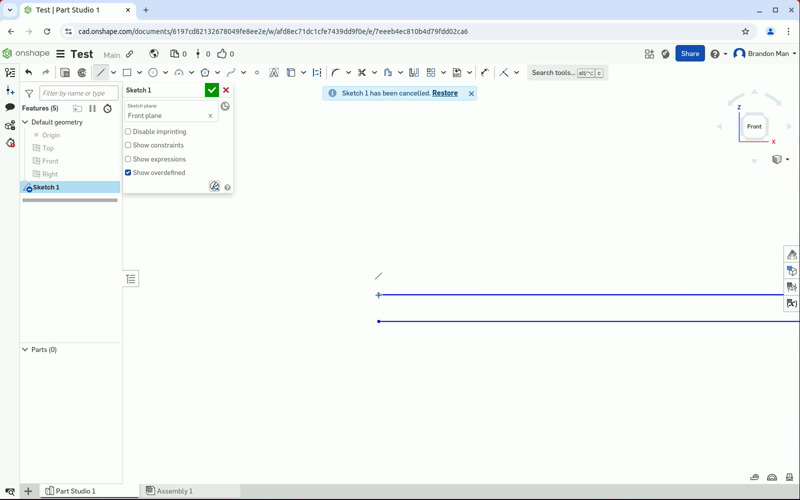
scroll(-6)
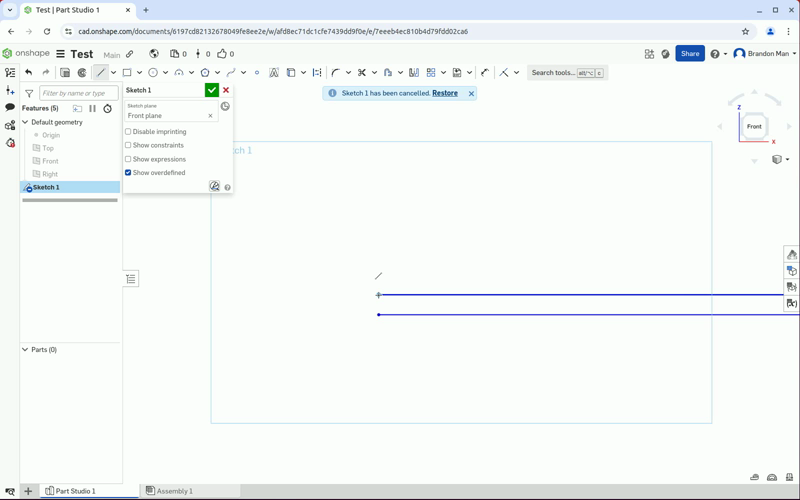
scroll(-6)
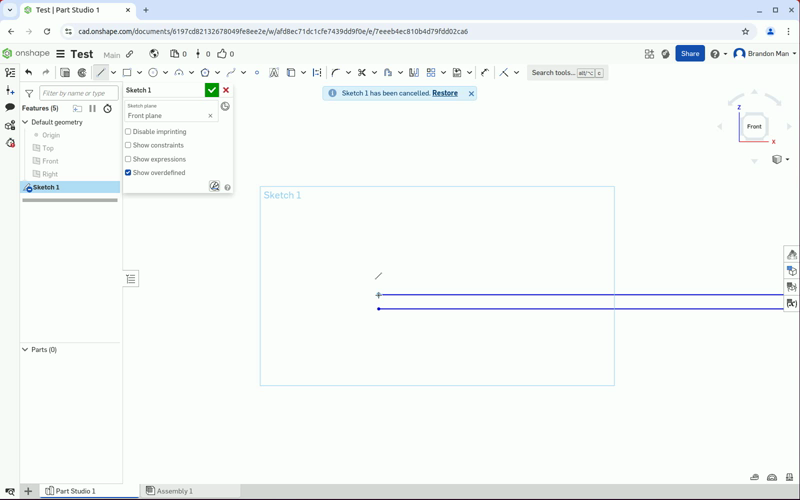
scroll(-6)
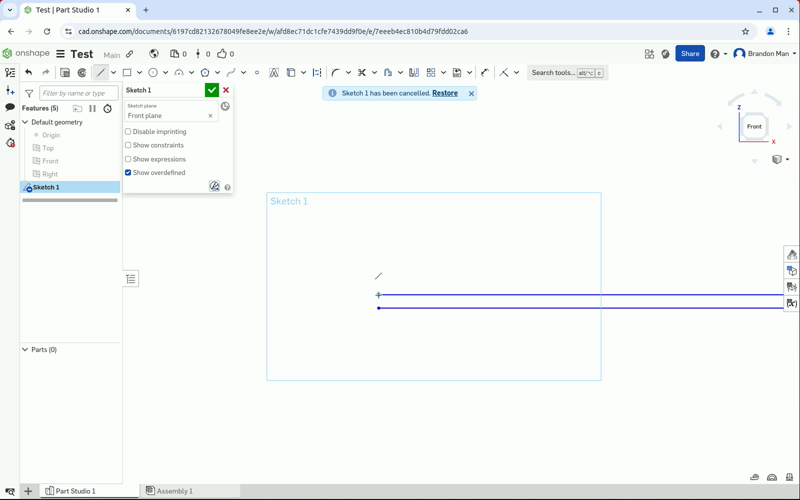
scroll(-6)
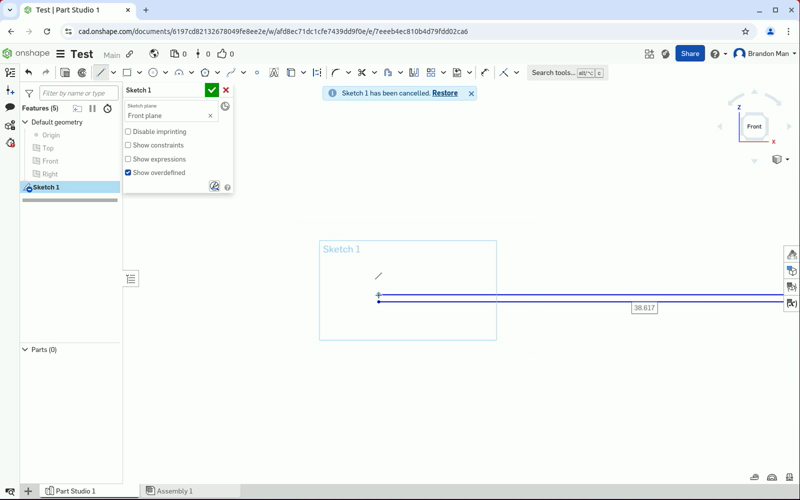
scroll(-6)
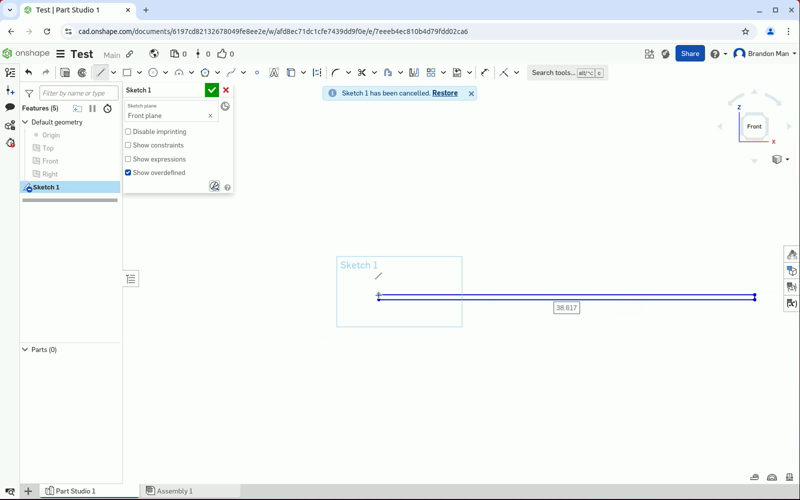
scroll(-6)
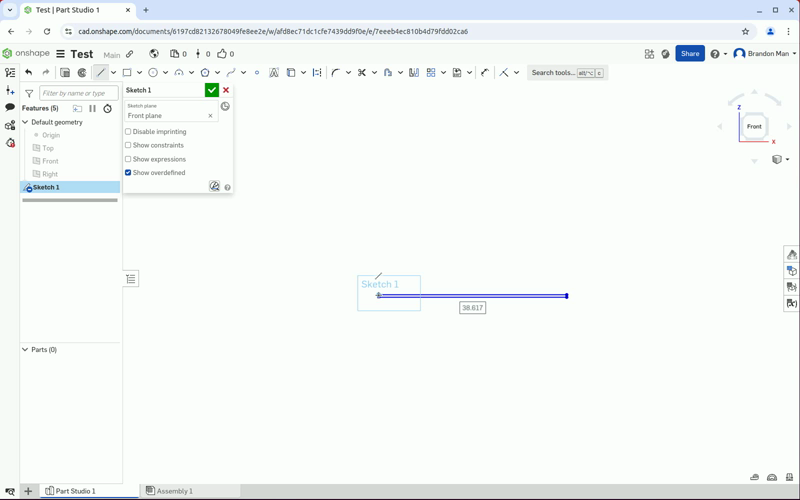
key_up(shift)
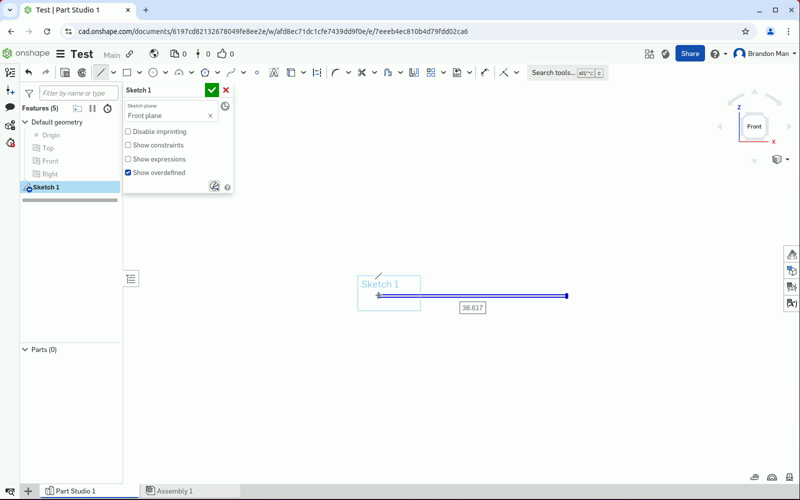
mouse_move(408, 294)
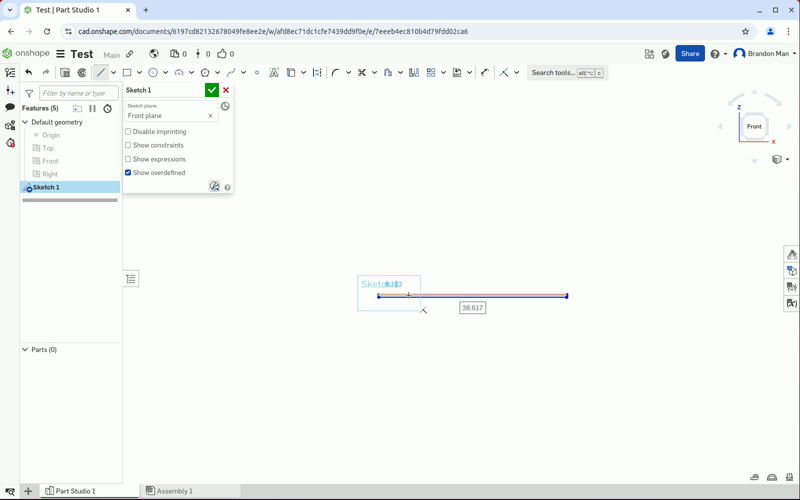
key_down(shift)
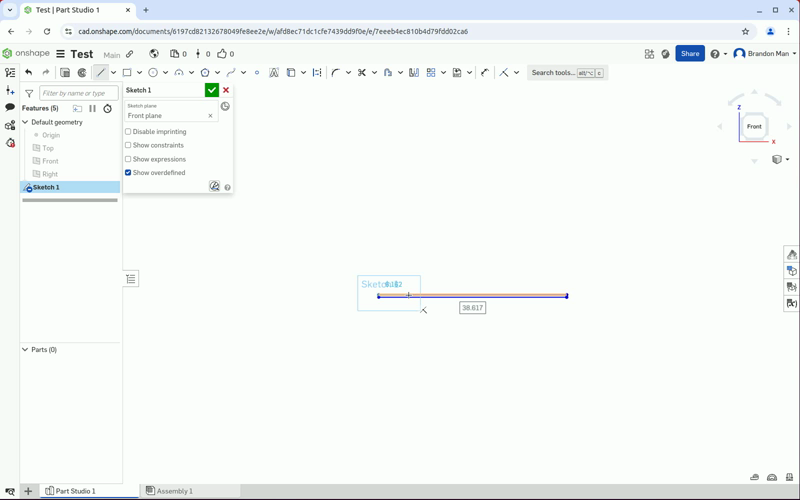
mouse_move(378, 297)
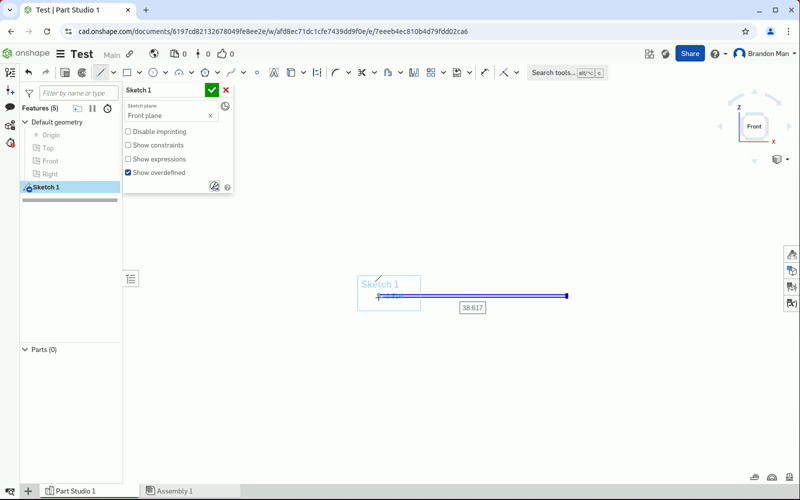
scroll(6)
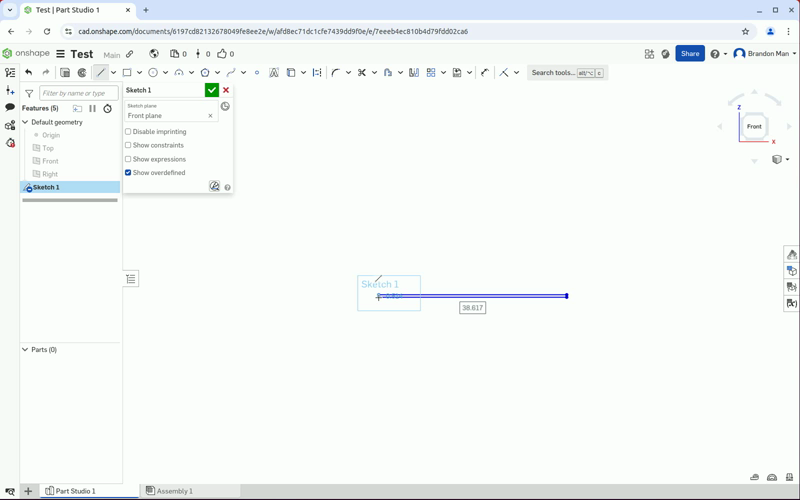
scroll(6)
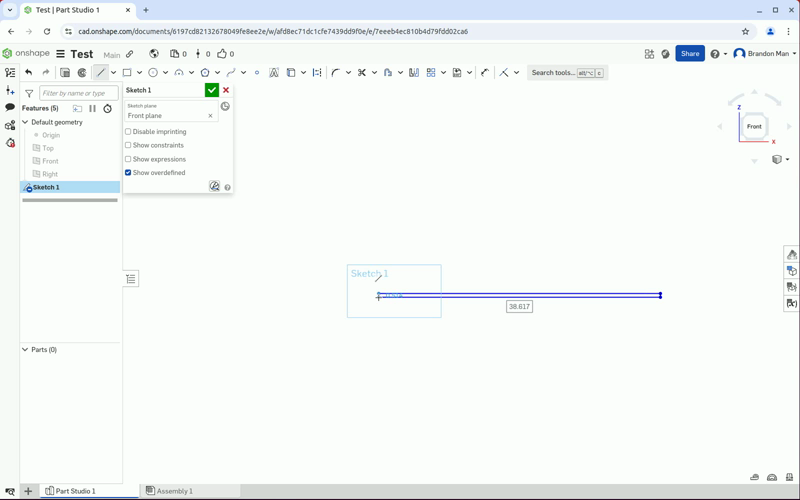
scroll(6)
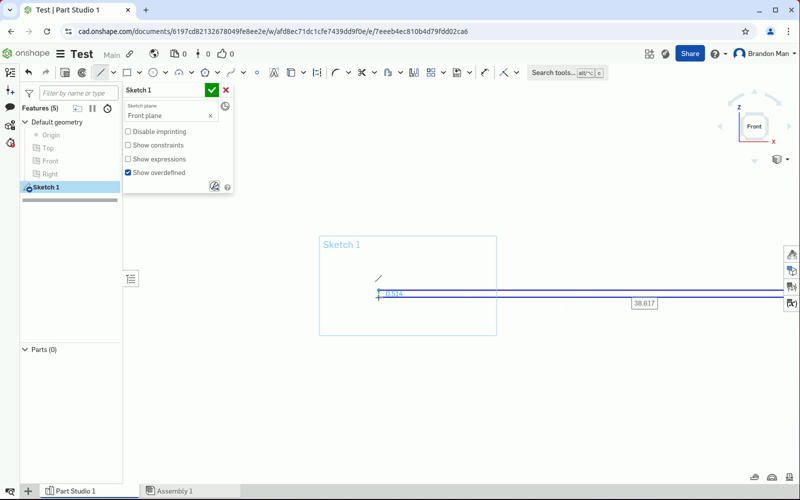
scroll(6)
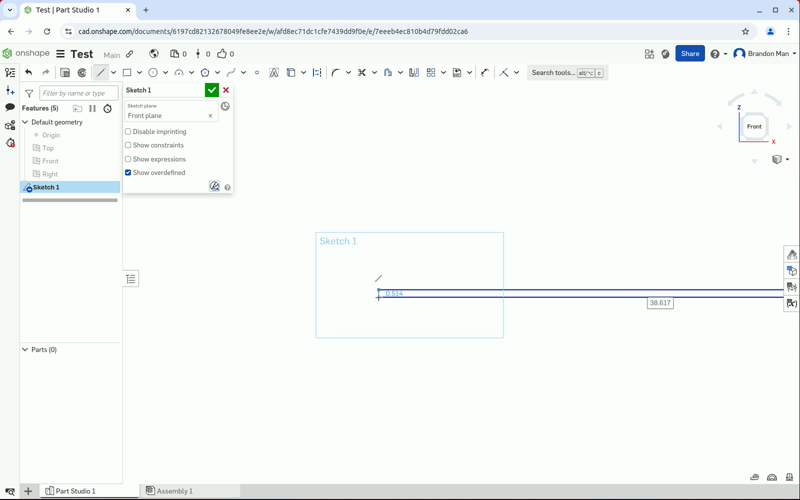
scroll(6)
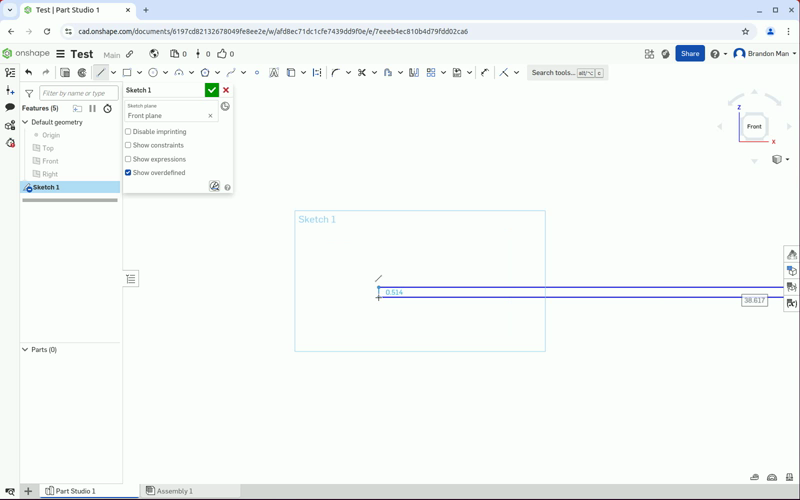
scroll(6)
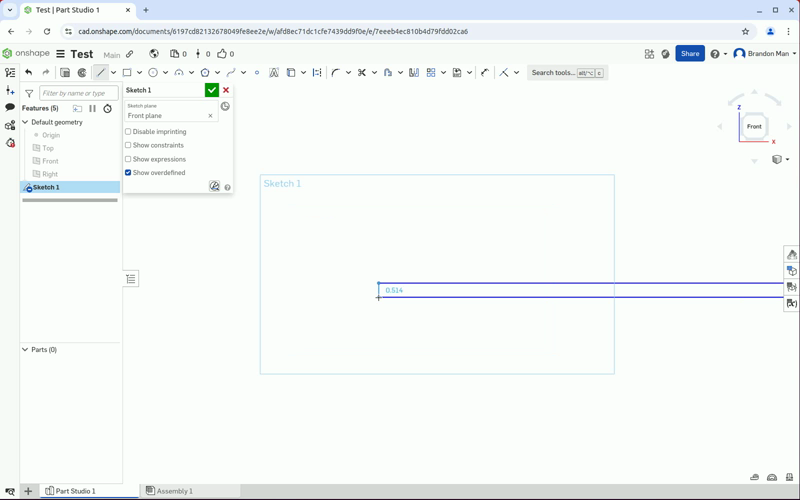
scroll(6)
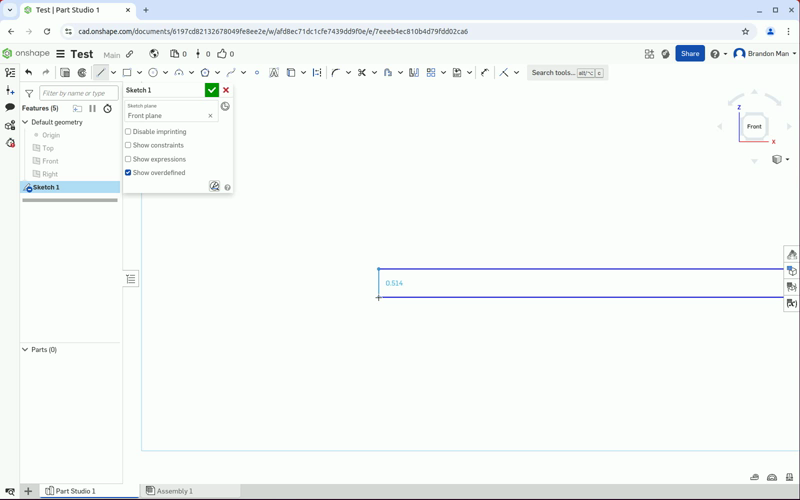
key_up(shift)
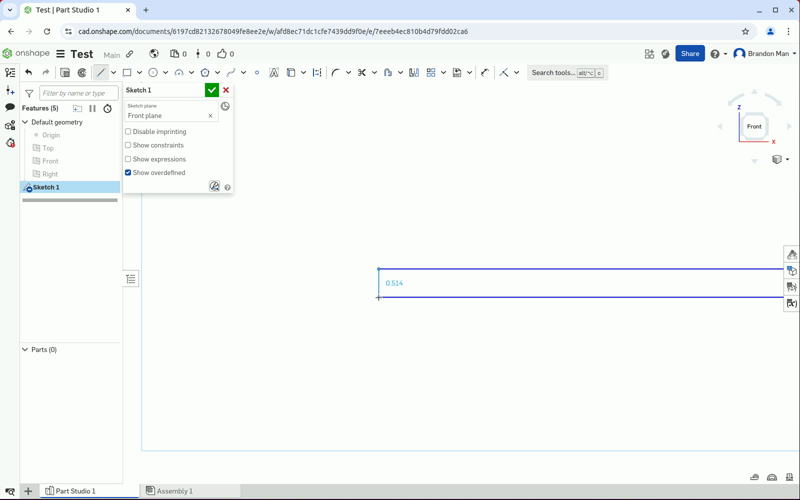
click(378, 297)
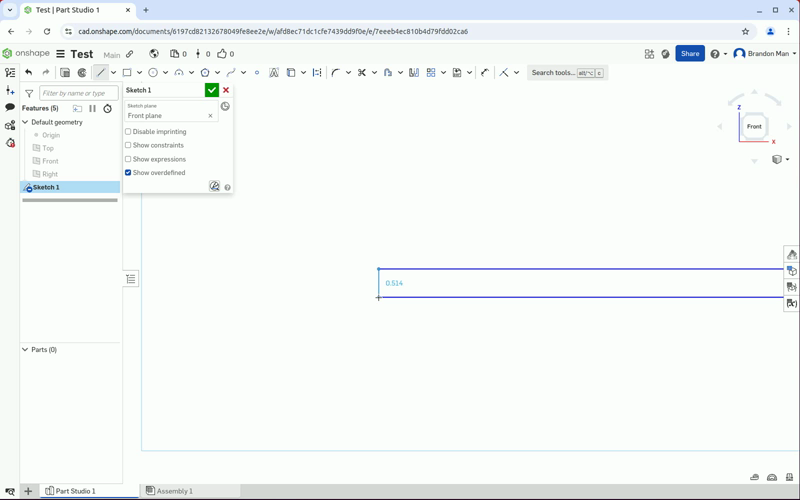
scroll(-6)
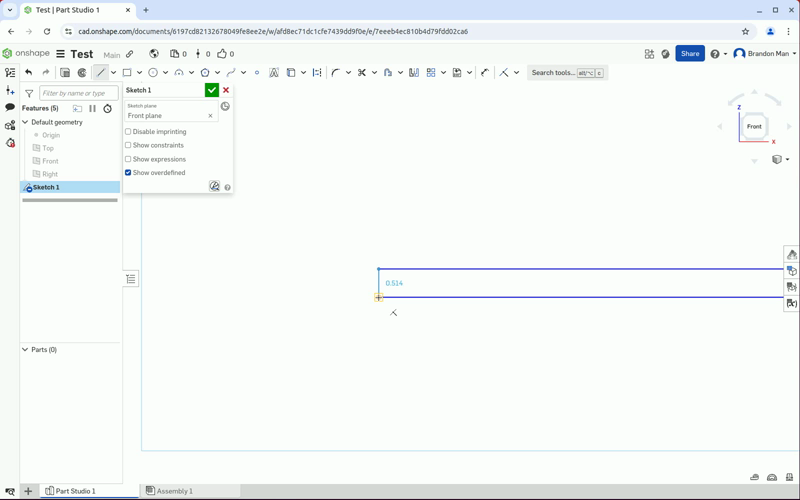
scroll(-6)
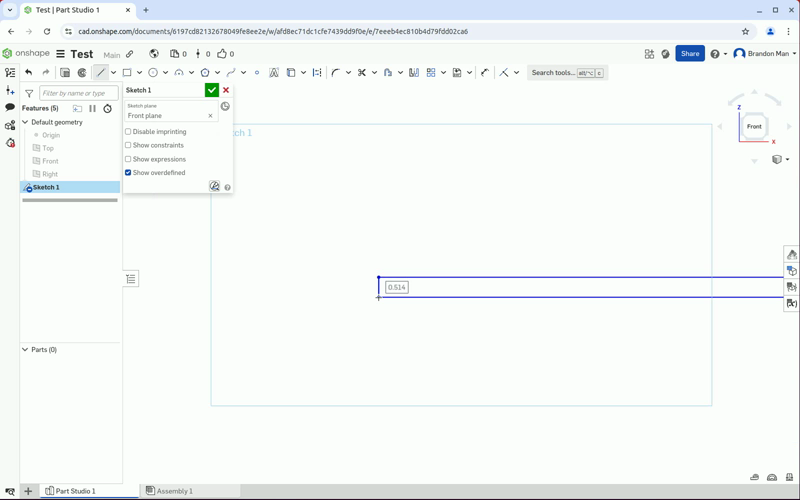
scroll(-6)
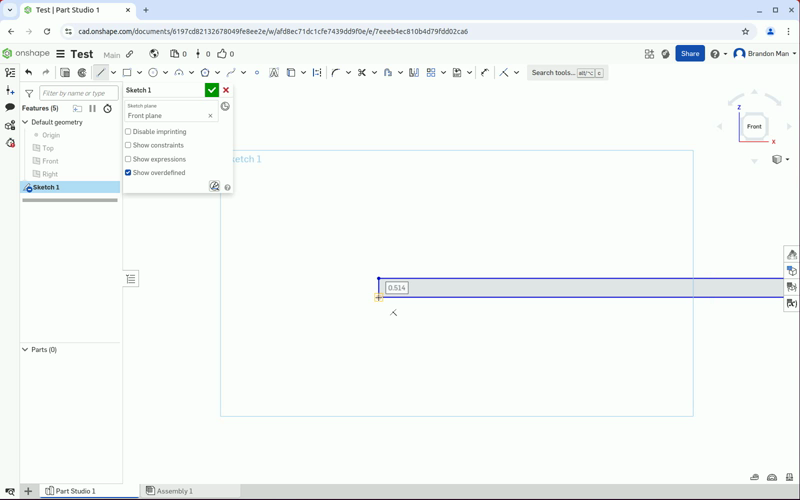
scroll(-6)
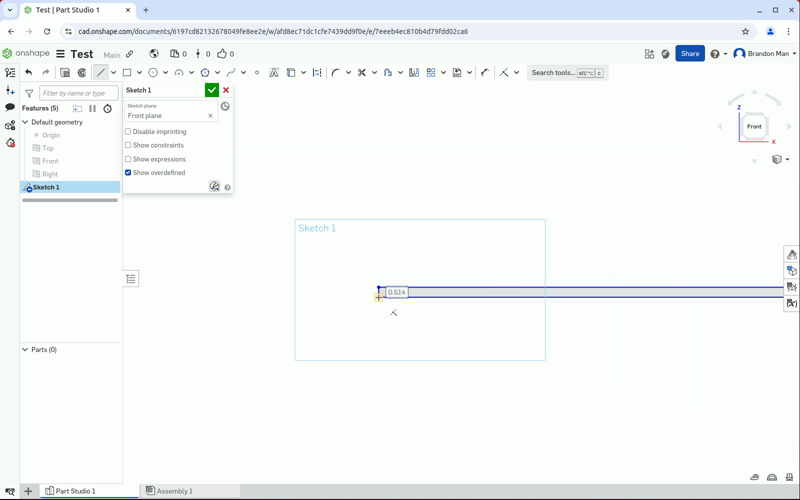
scroll(-6)
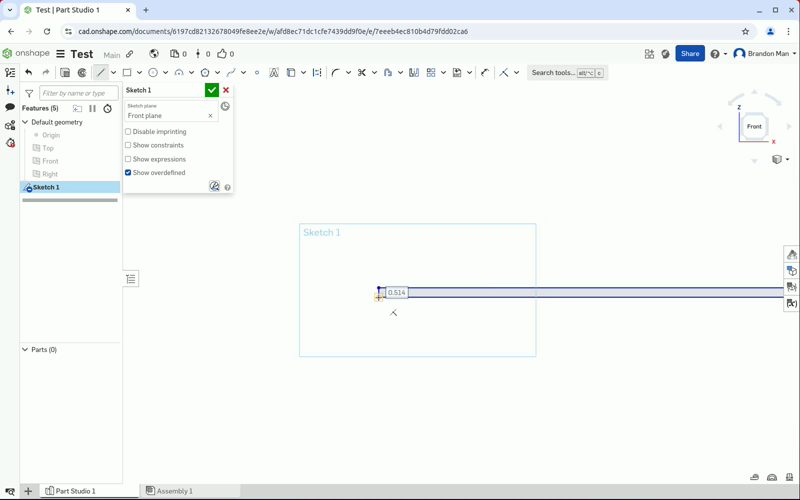
scroll(-6)
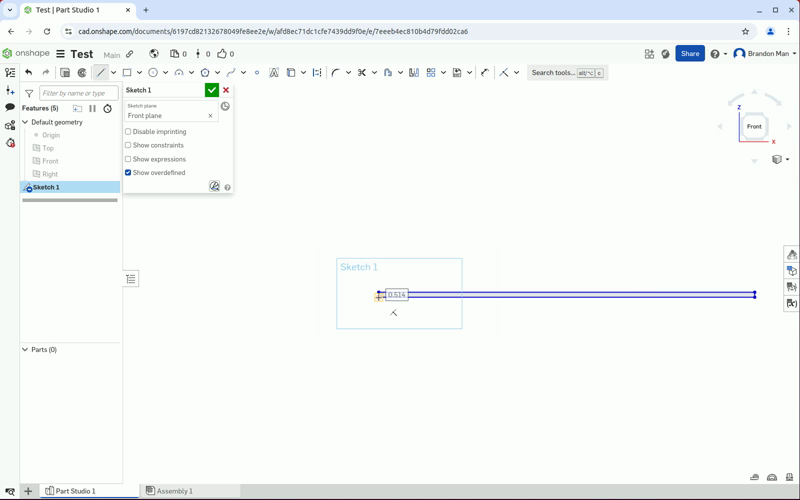
scroll(-6)
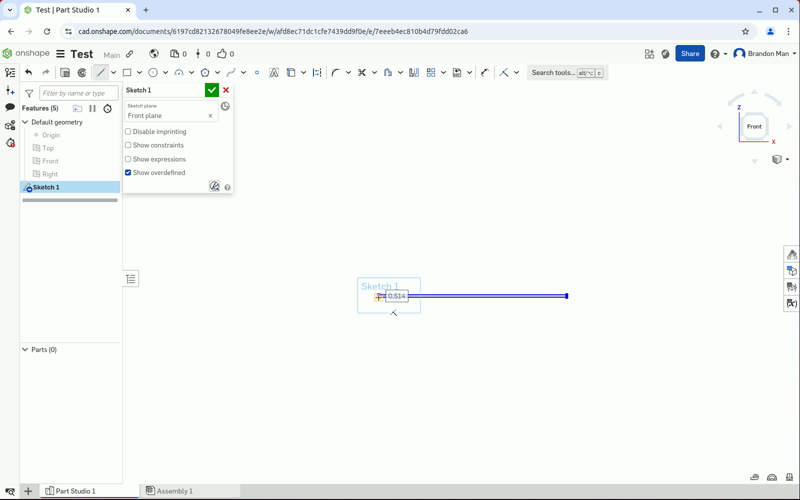
key(esc)
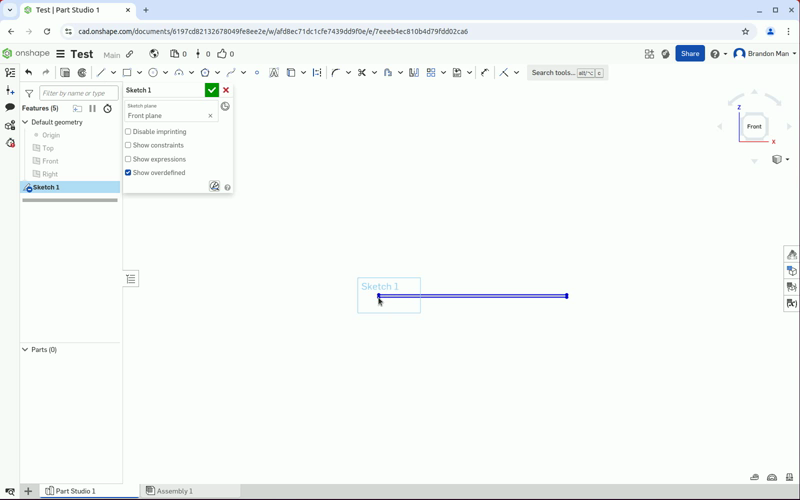
mouse_move(525, 296)
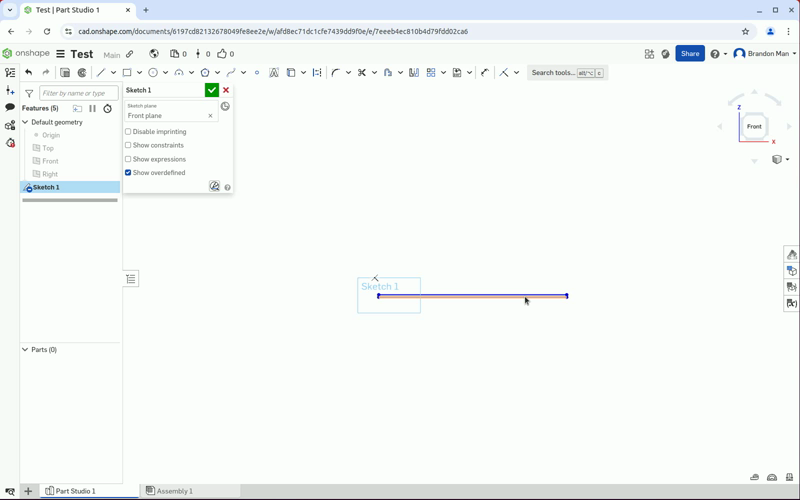
scroll(6)
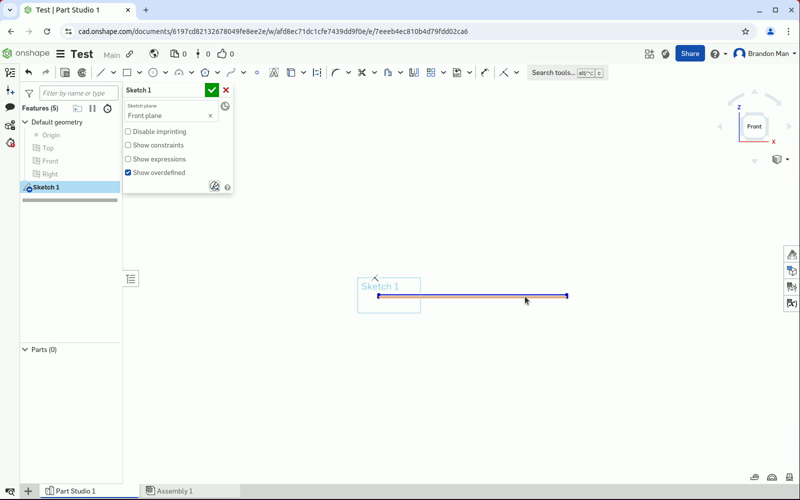
scroll(6)
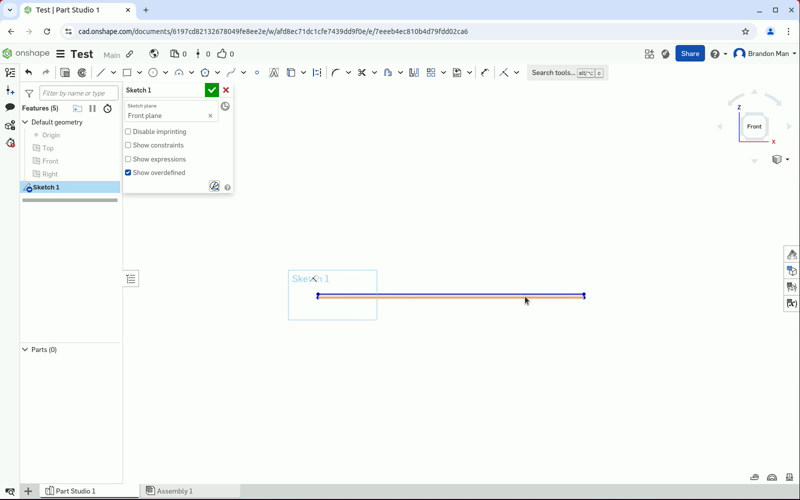
scroll(6)
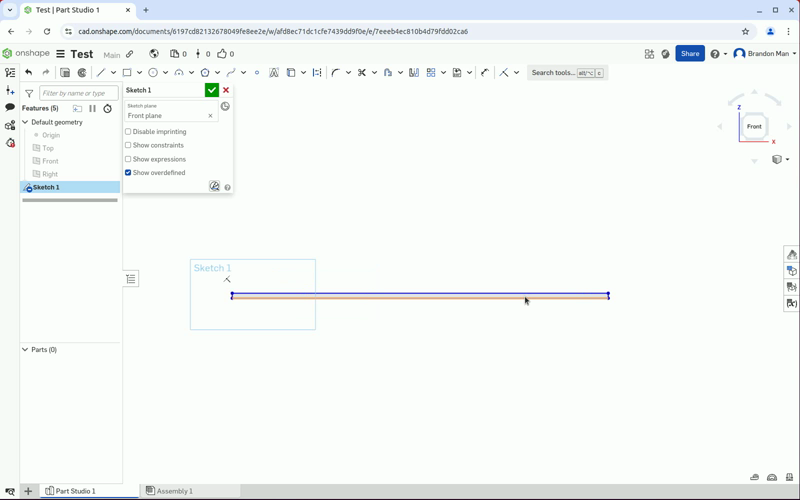
scroll(6)
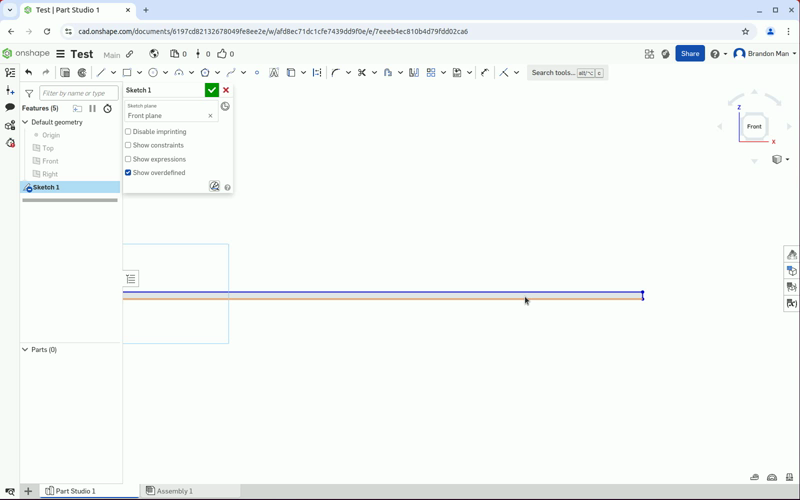
scroll(6)
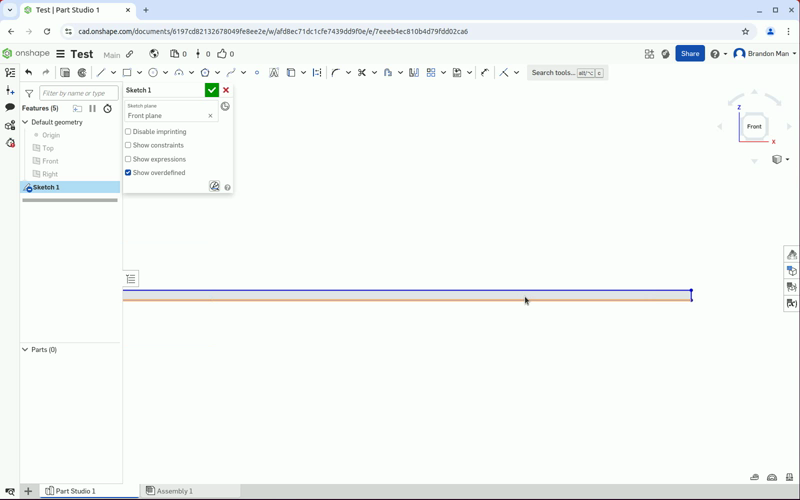
scroll(6)
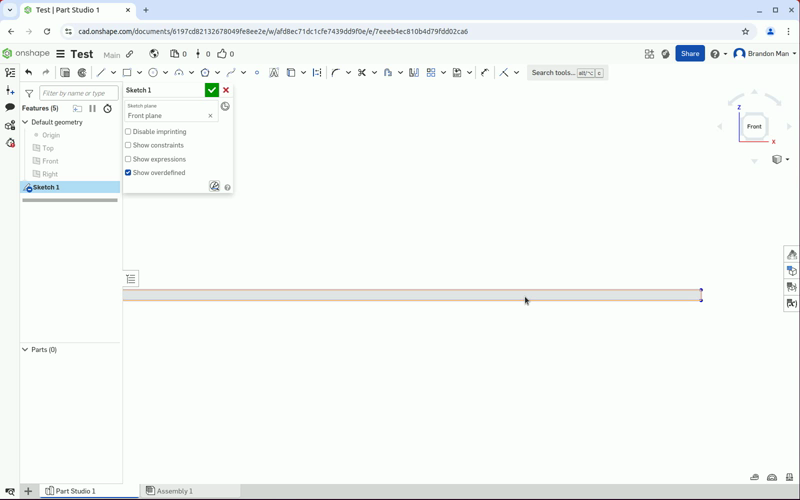
scroll(6)
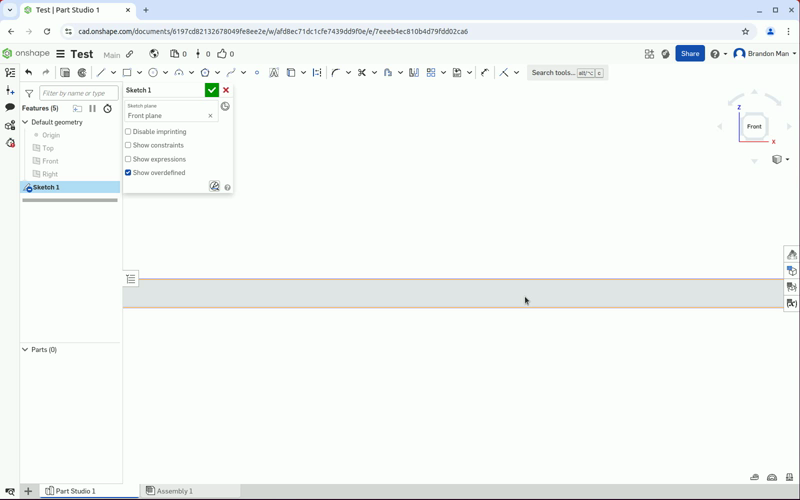
click(525, 296)
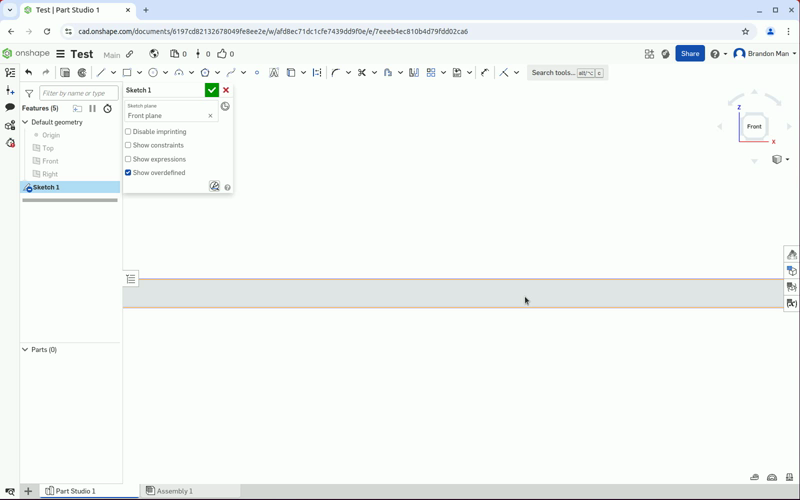
scroll(-6)
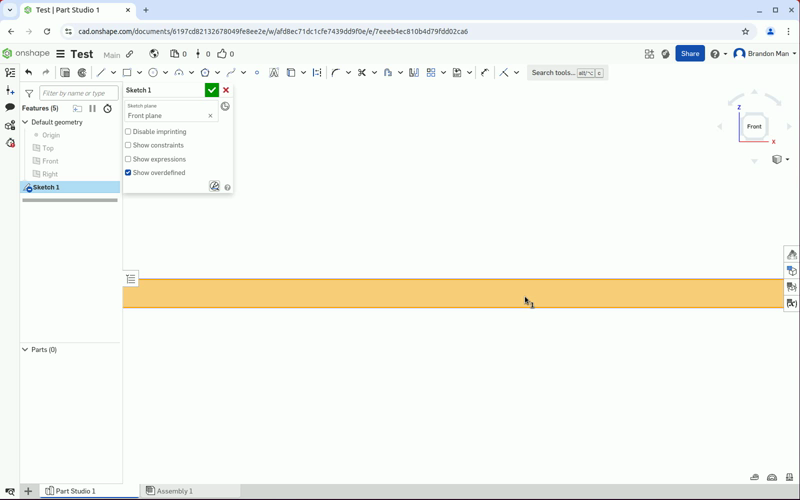
scroll(-6)
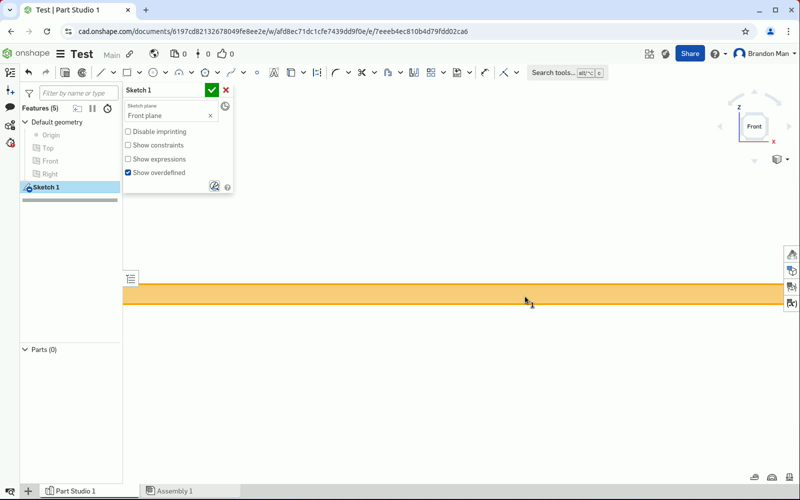
scroll(-6)
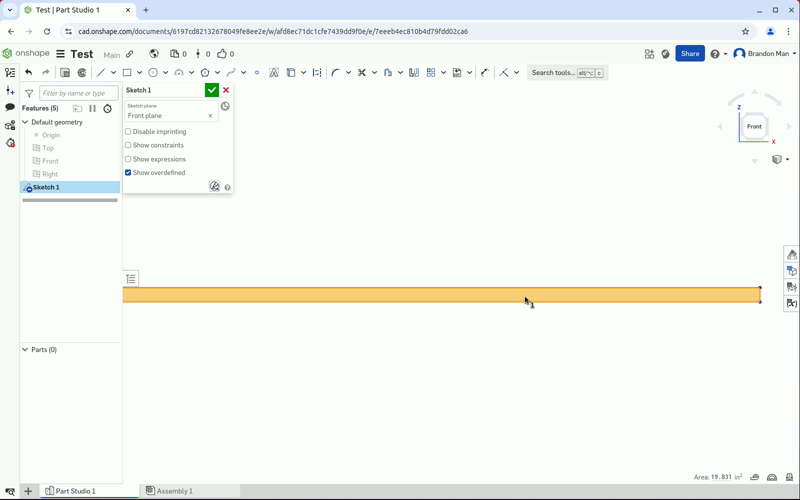
scroll(-6)
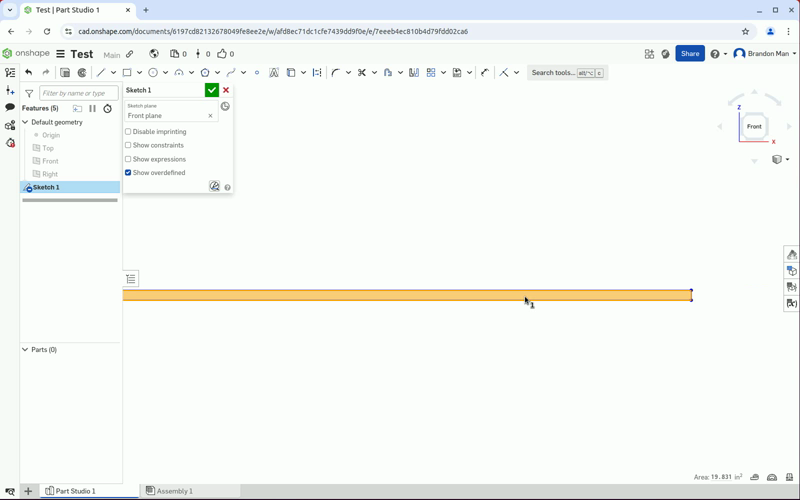
scroll(-6)
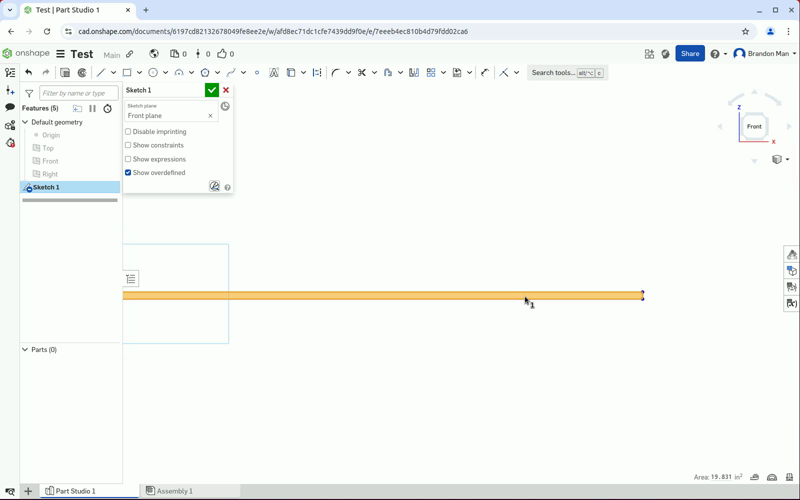
scroll(-6)
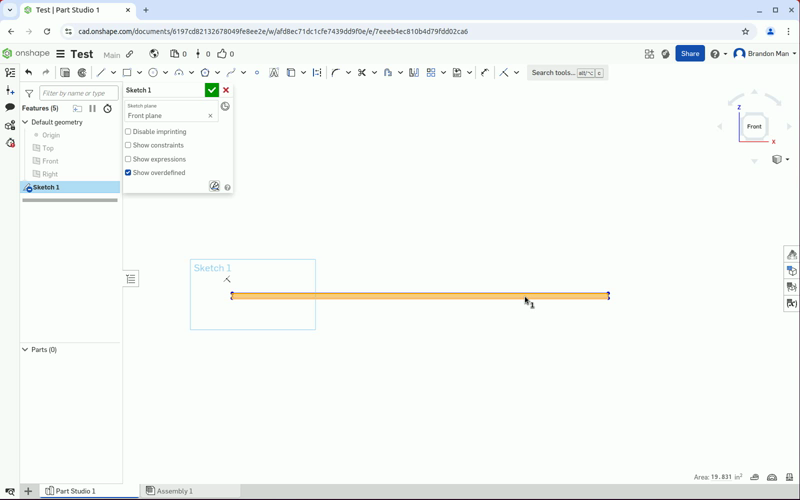
scroll(-6)
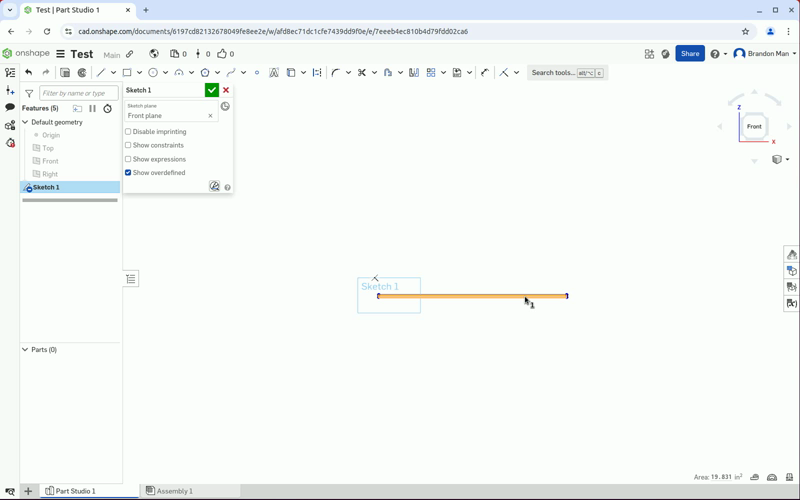
mouse_move(73, 352)
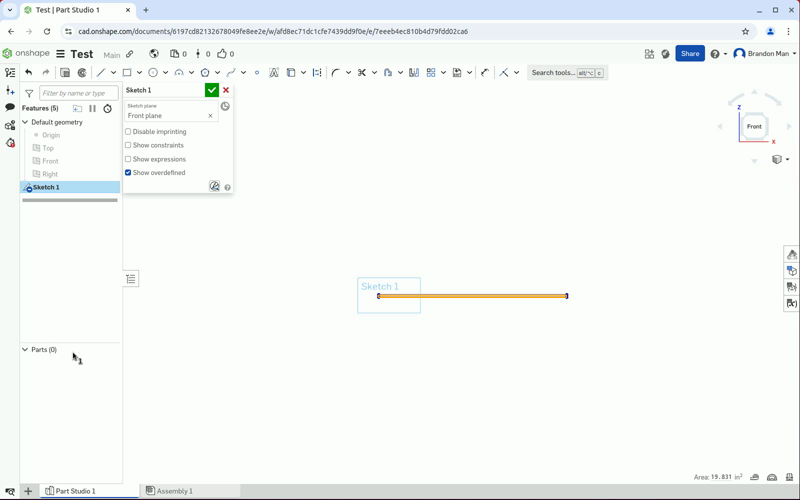
key(shift+y)
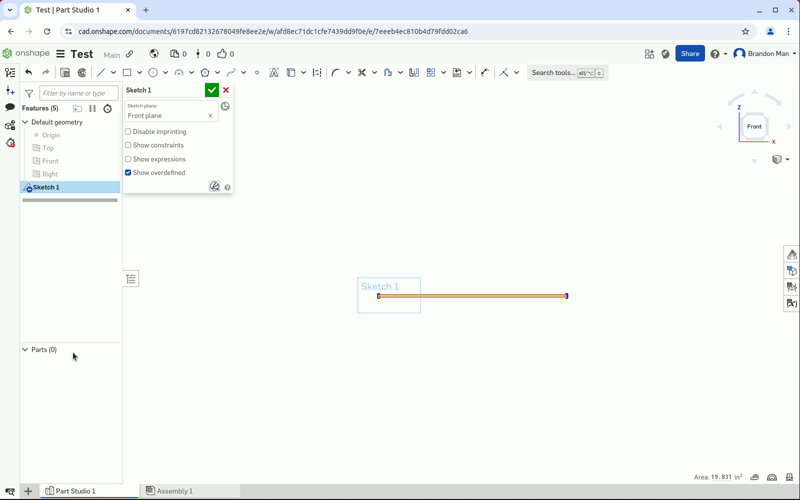
key(shift+e)
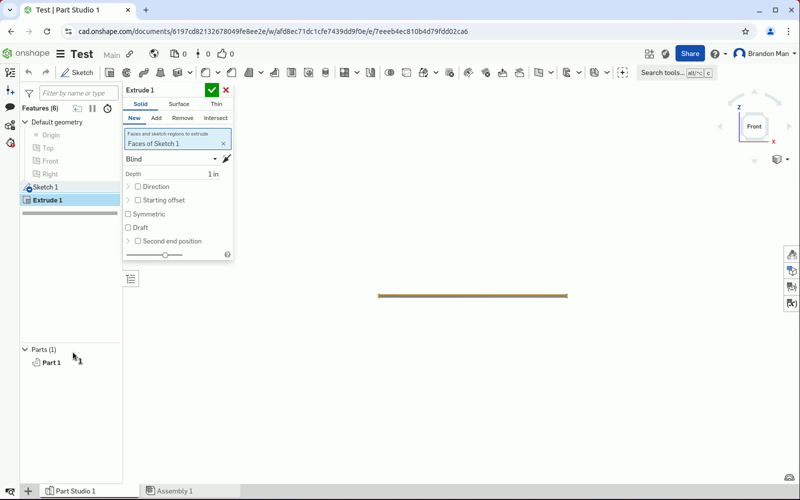
mouse_move(143, 106)
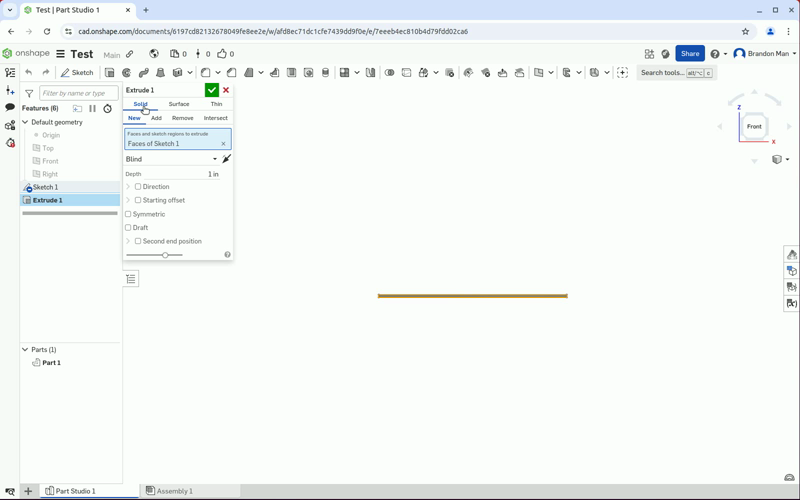
click(143, 106)
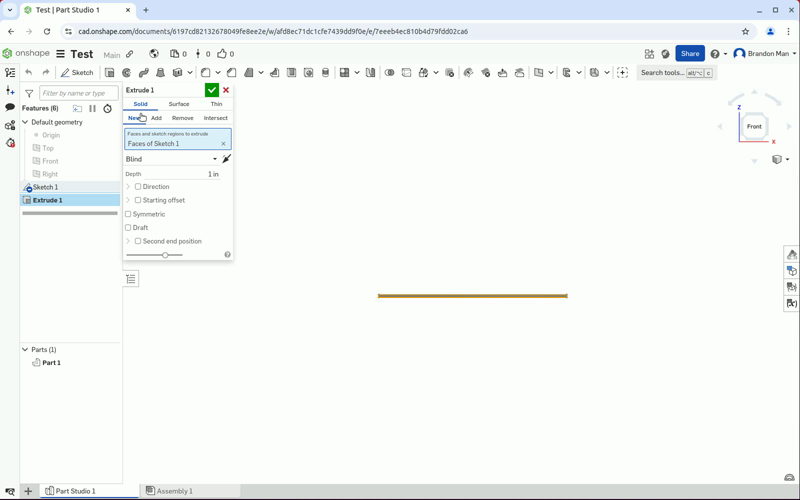
mouse_move(137, 120)
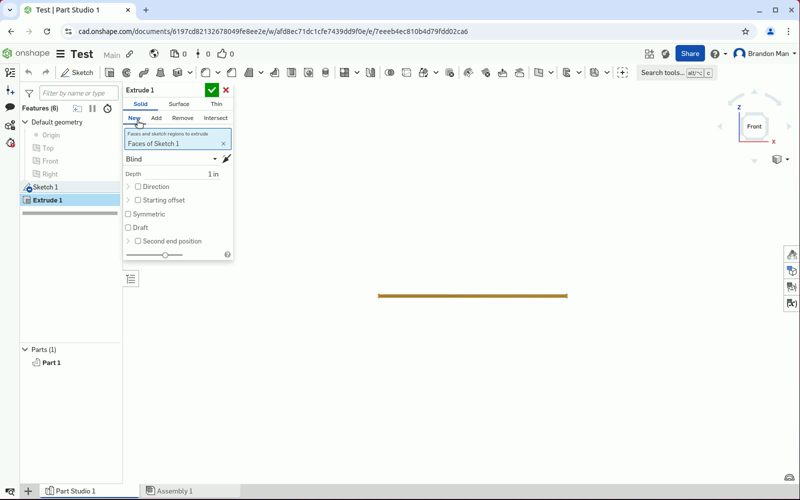
click(137, 120)
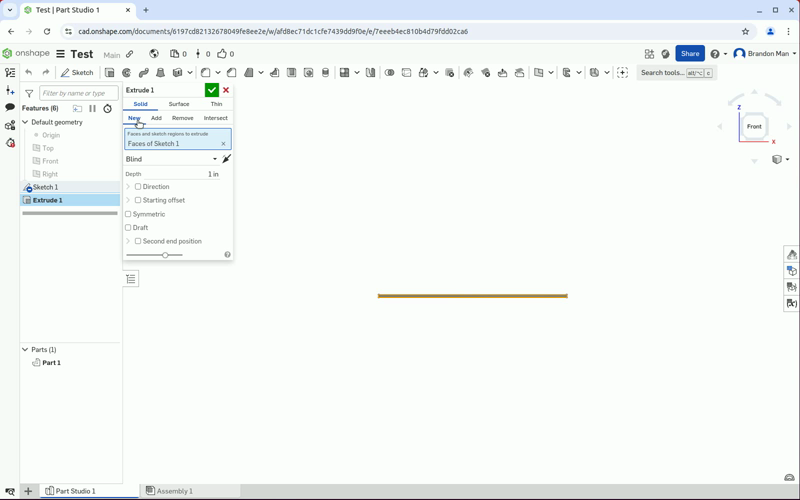
key(tab, 4)
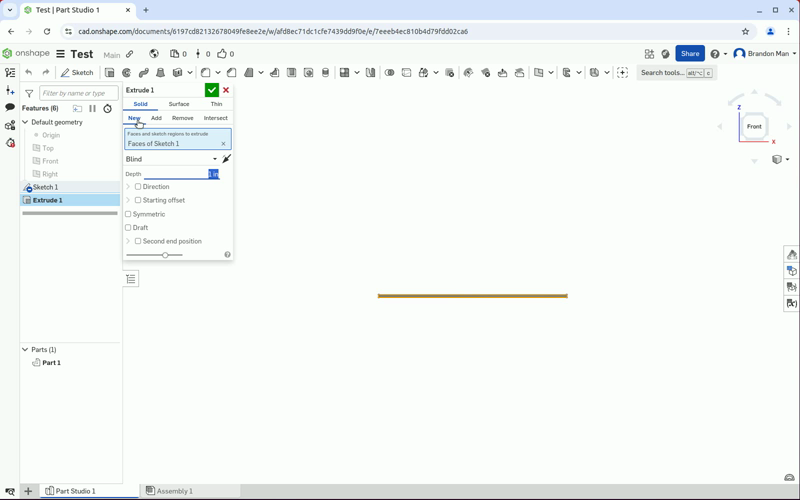
text(1.444)
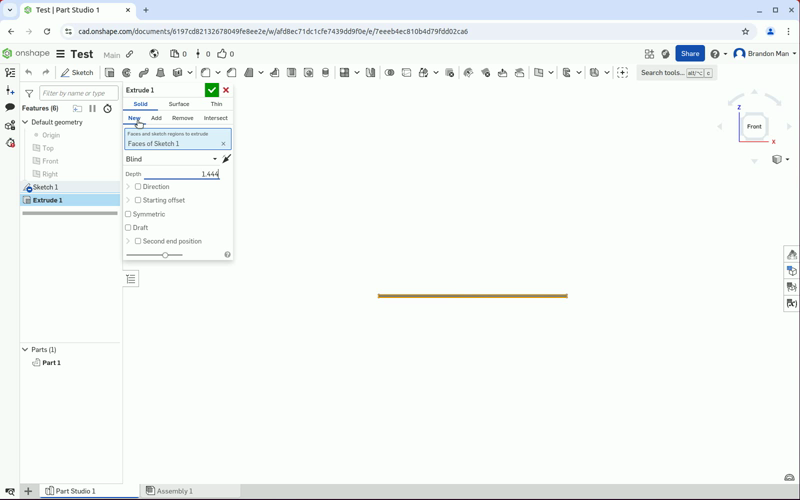
key(tab, 3)
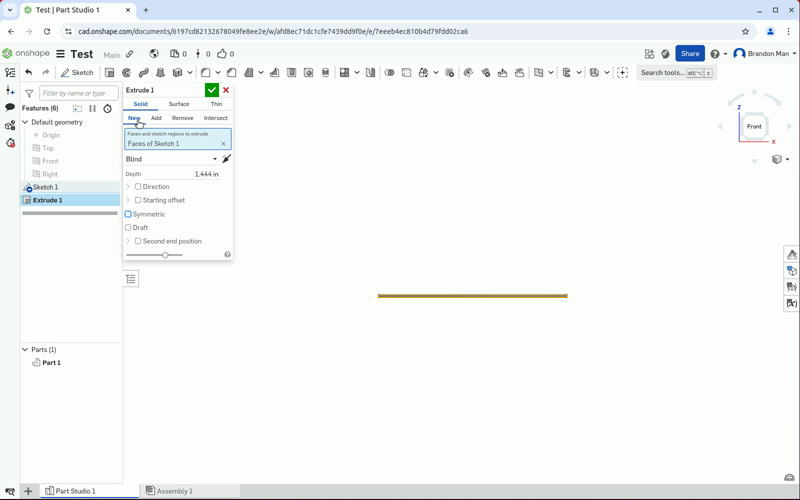
key(space)
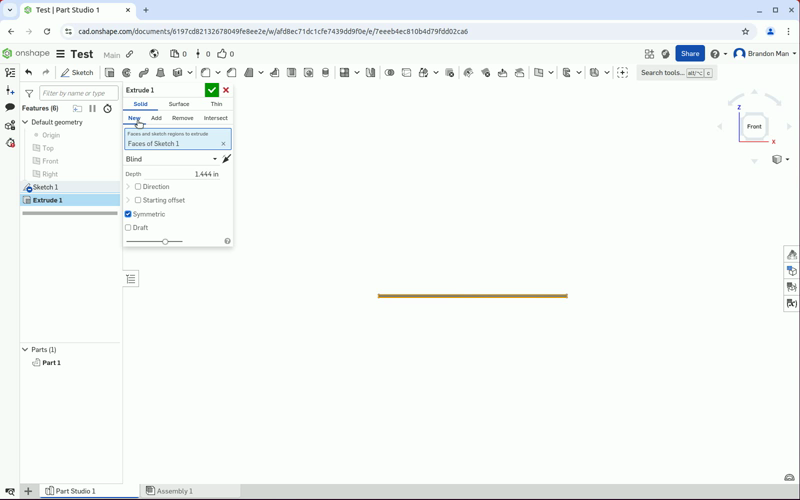
key(enter)
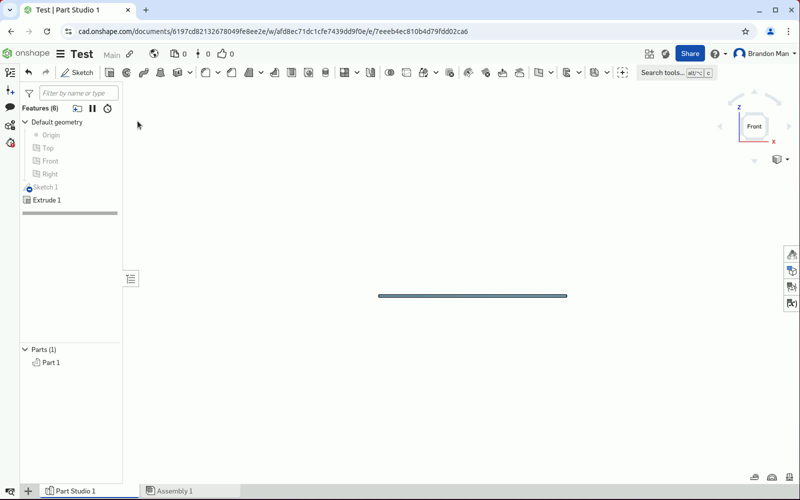
key(shift+h)
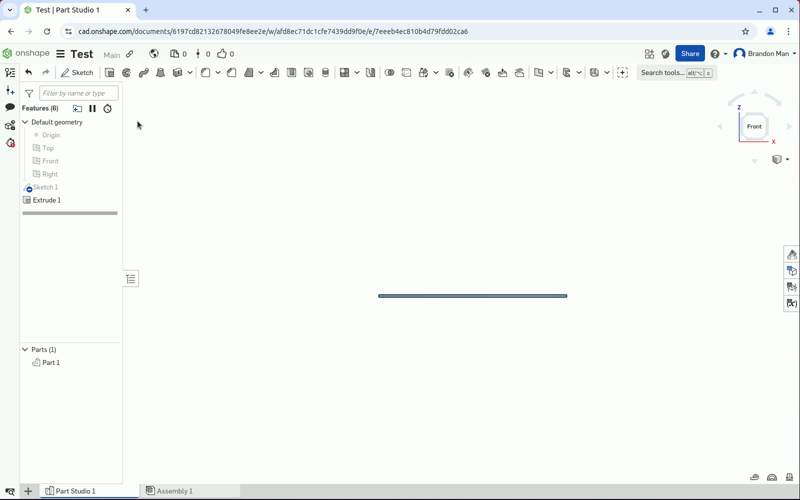
key(shift+h)
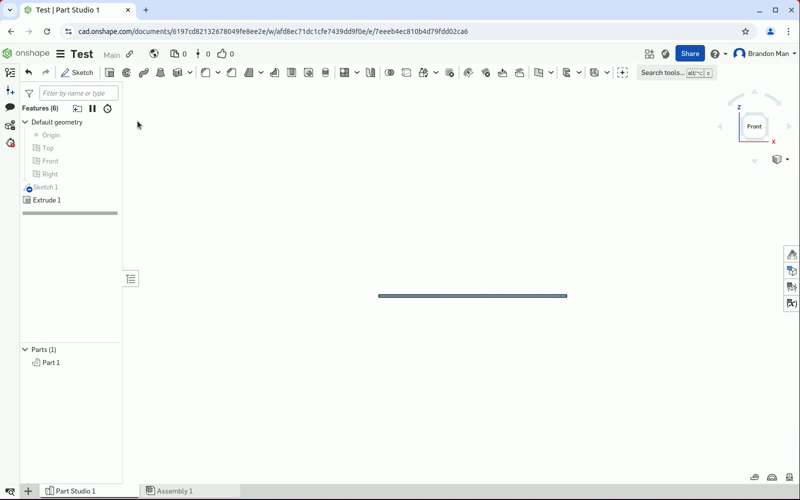
mouse_move(73, 189)
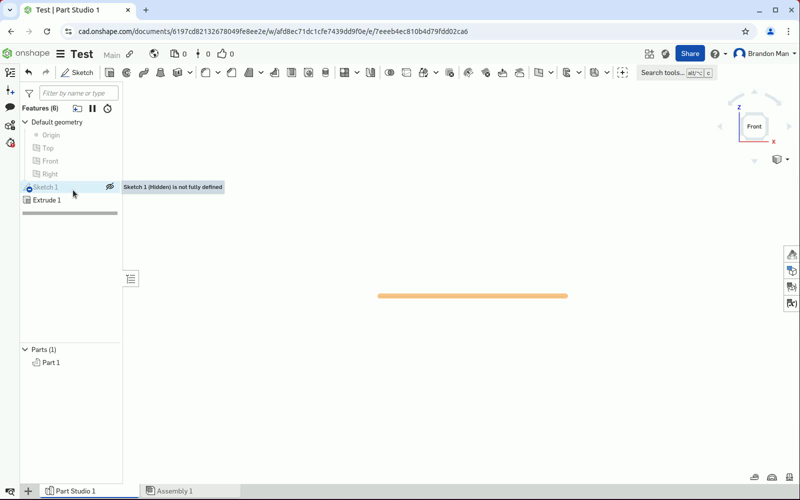
click(73, 189)
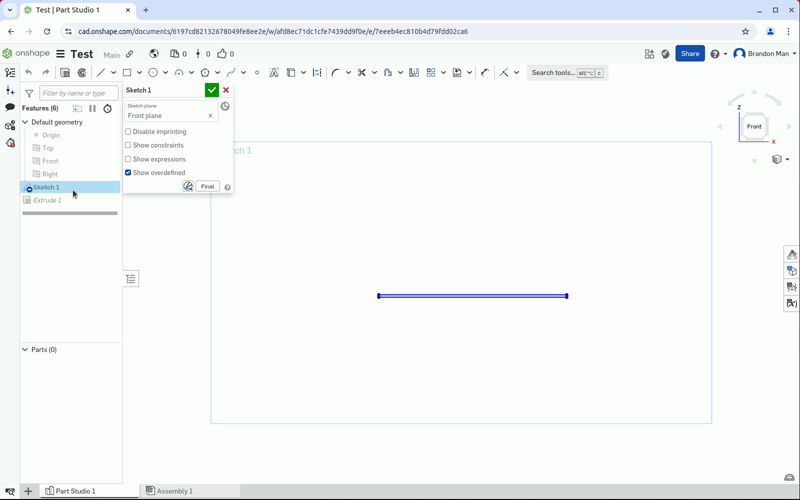
mouse_move(229, 92)
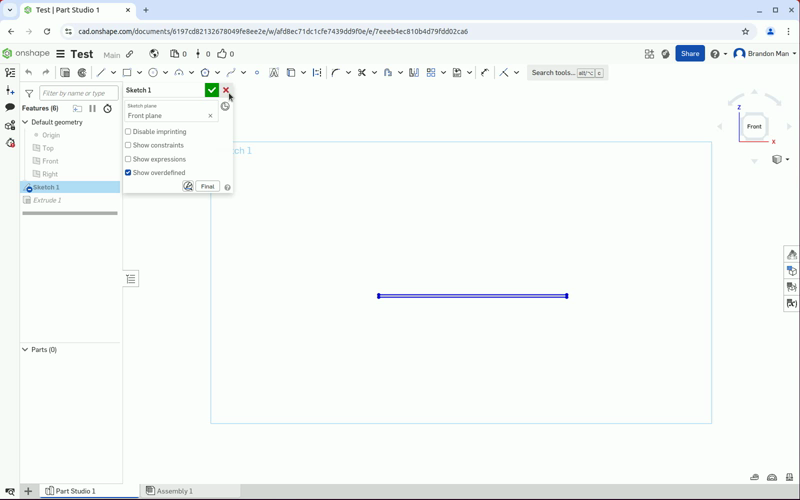
click(229, 92)
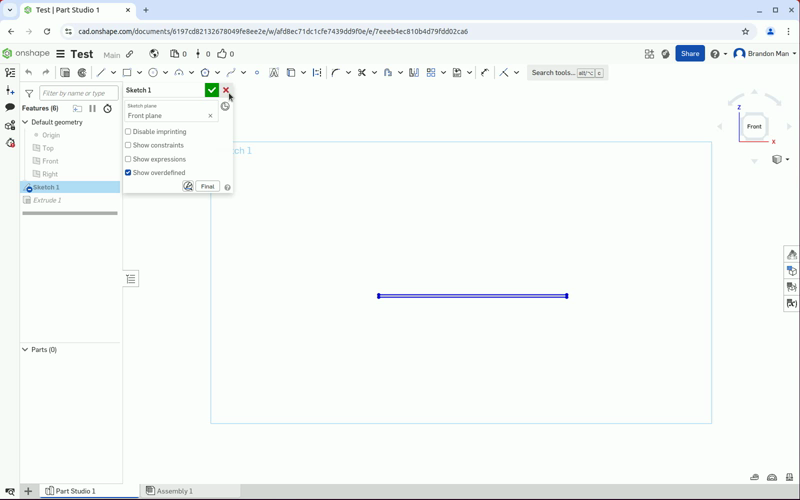
key(shift+s)
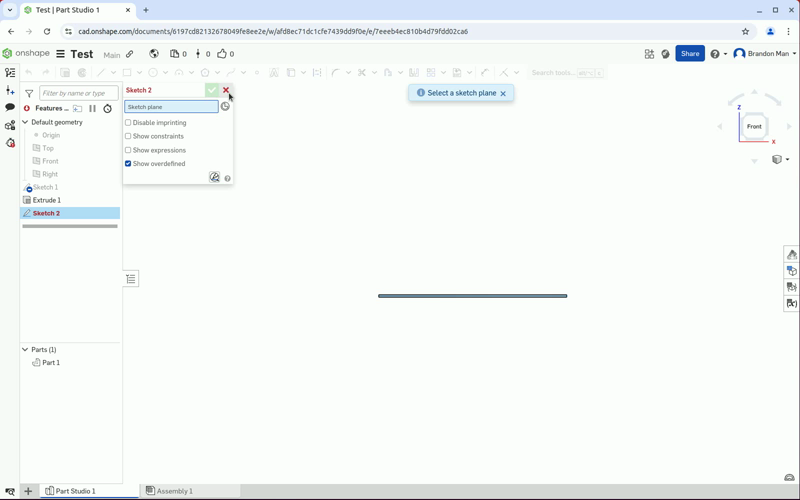
mouse_move(73, 163)
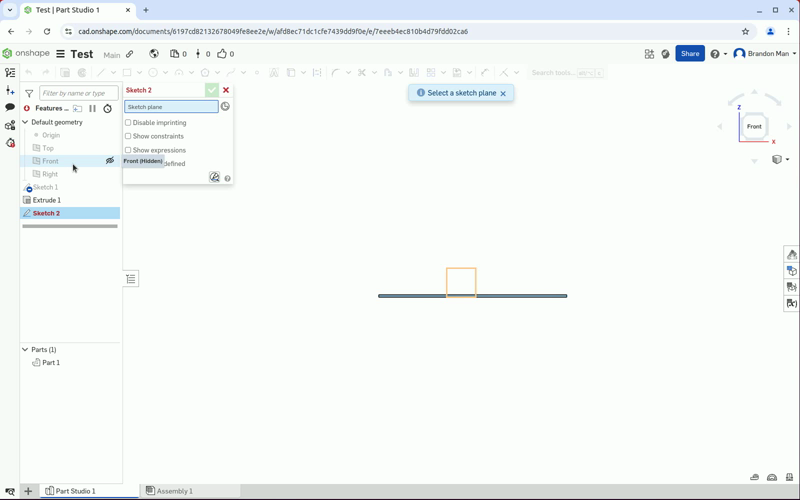
click(73, 163)
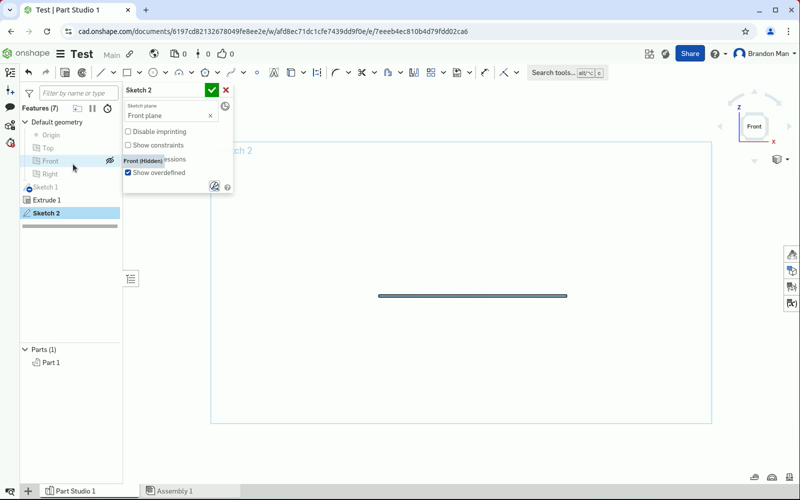
mouse_move(73, 352)
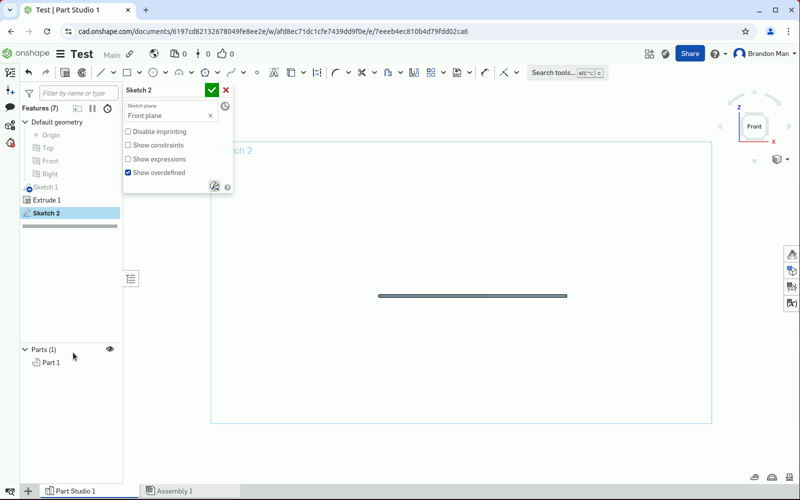
key(y)
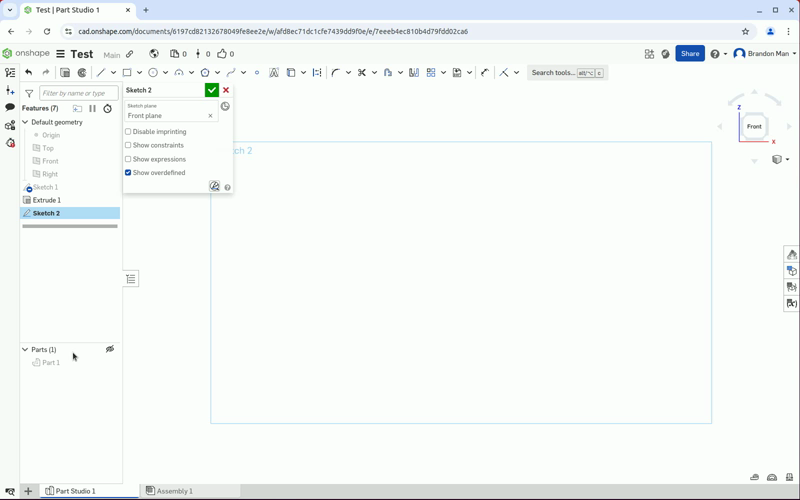
key(l)
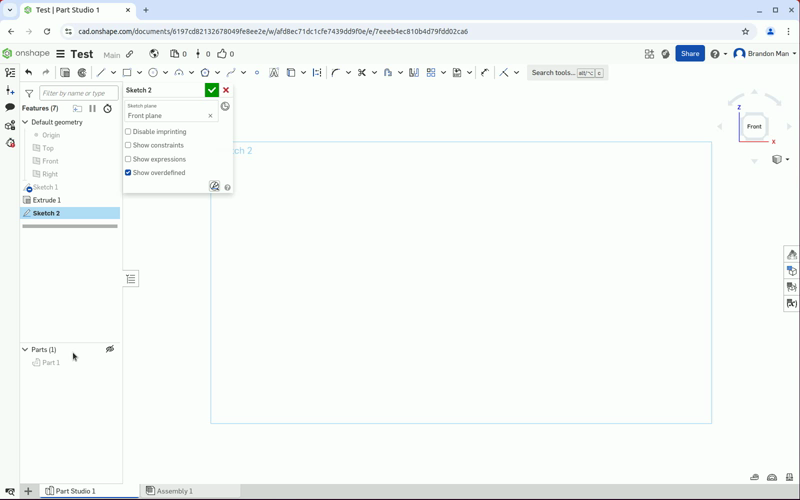
key_down(shift)
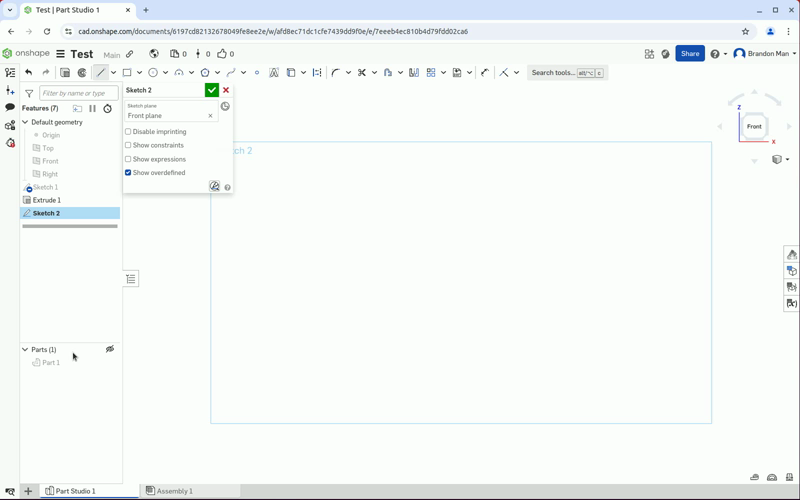
mouse_move(378, 304)
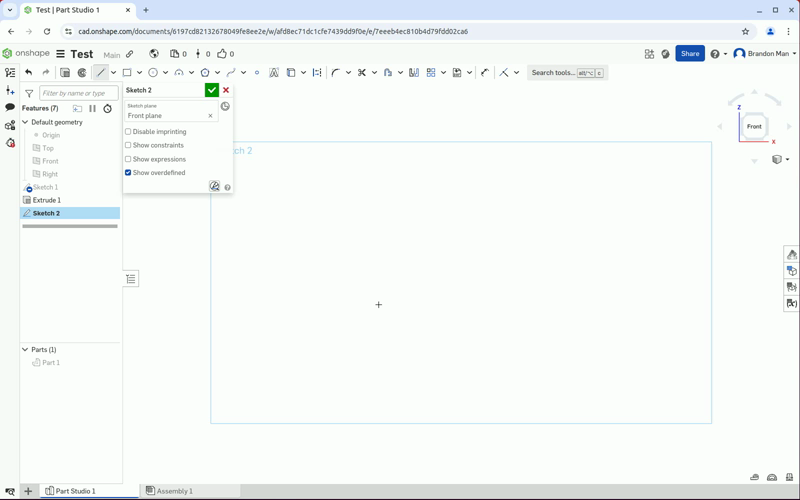
click(378, 304)
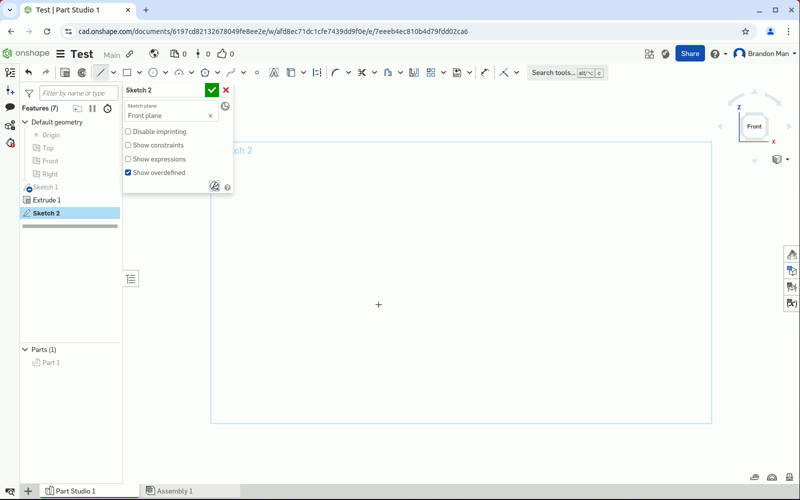
key_up(shift)
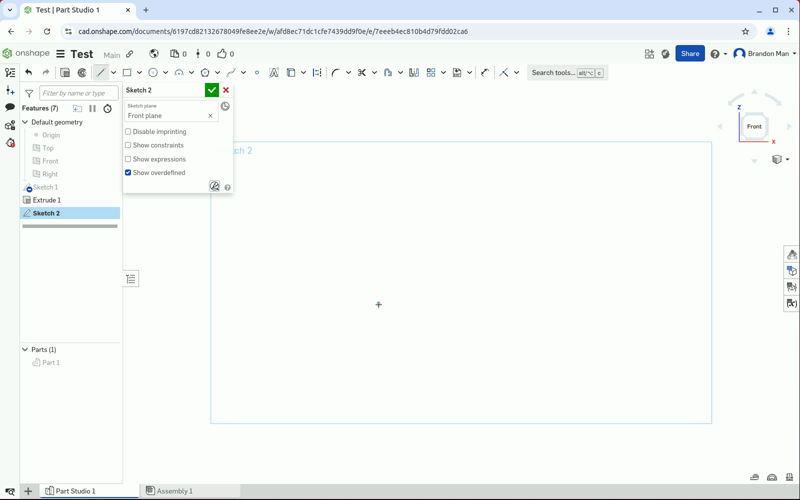
key_down(shift)
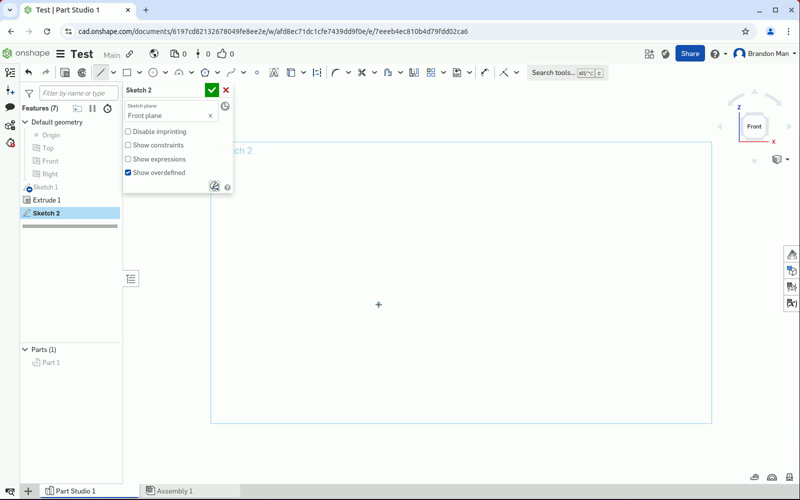
mouse_move(572, 304)
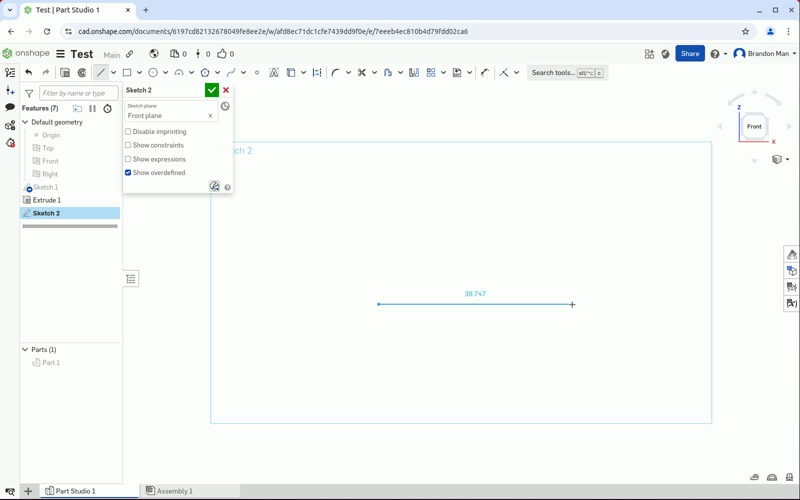
click(572, 304)
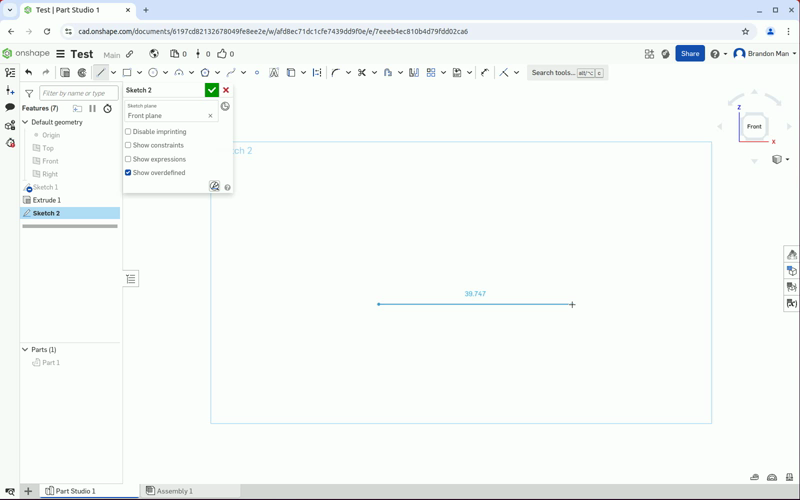
key_up(shift)
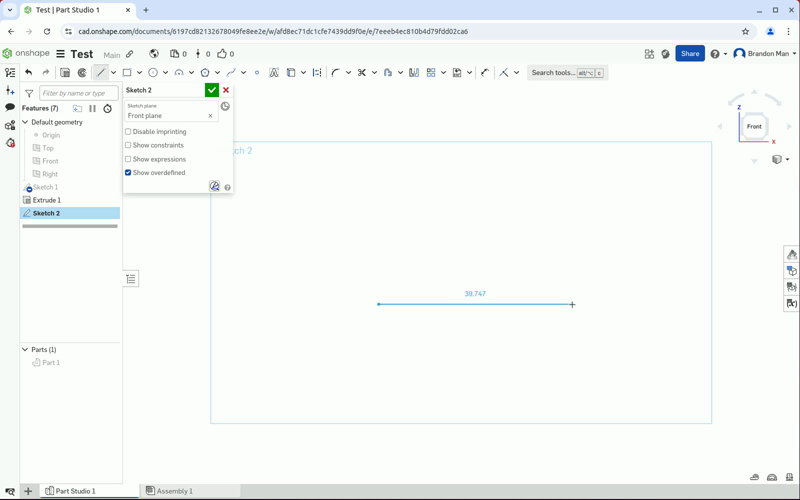
key_down(shift)
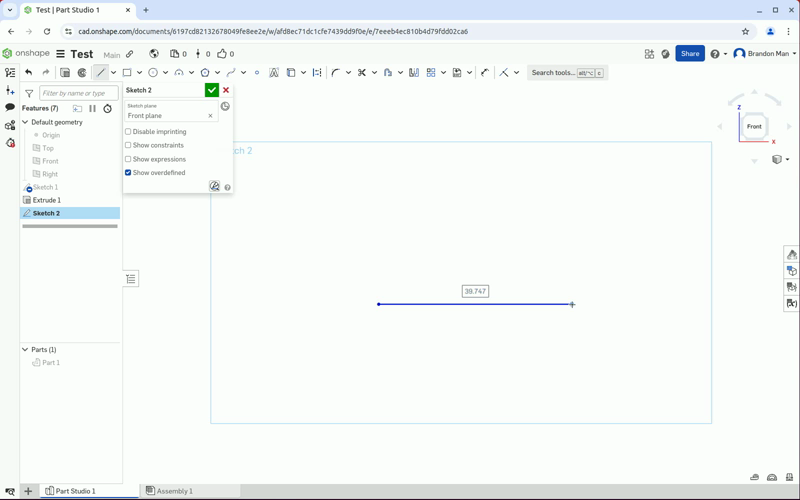
mouse_move(589, 304)
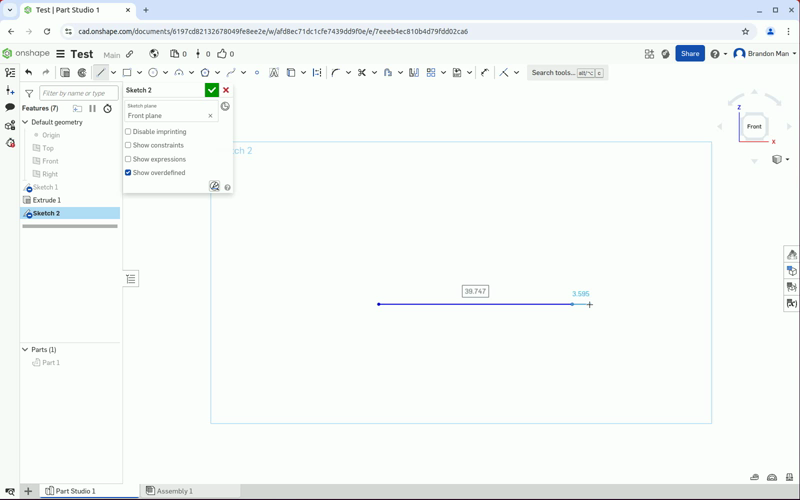
mouse_move(572, 297)
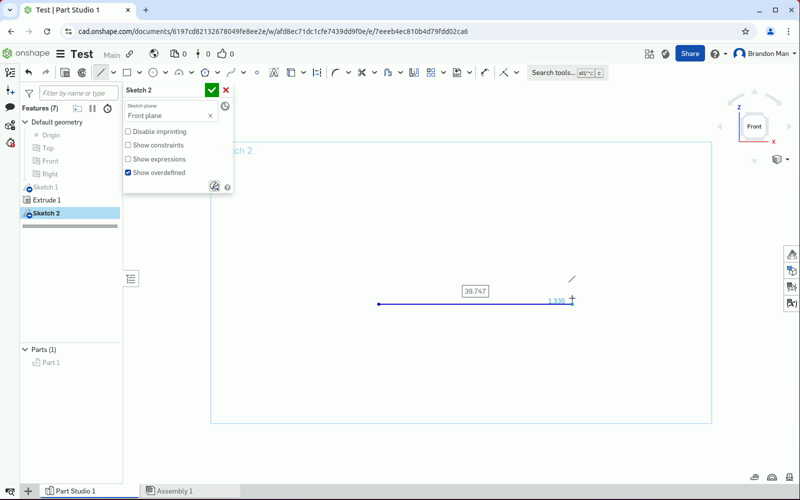
scroll(6)
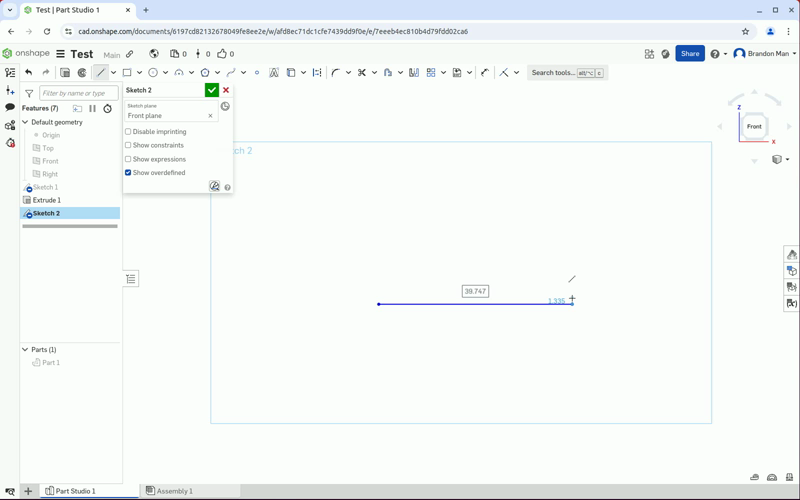
scroll(6)
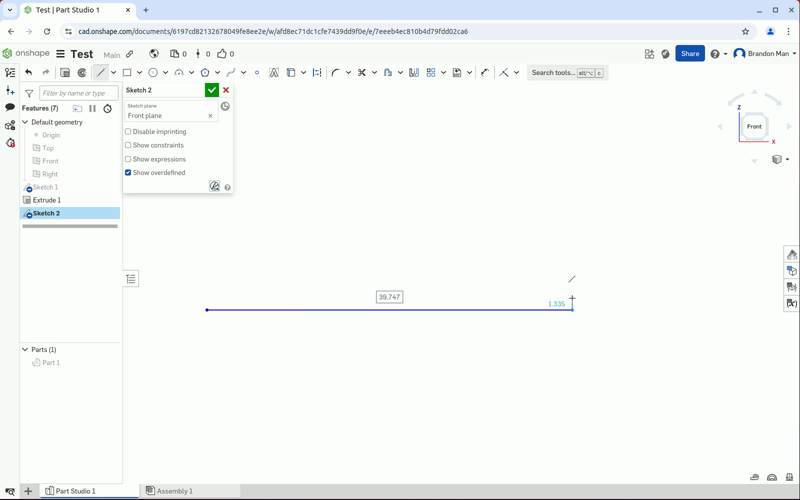
scroll(6)
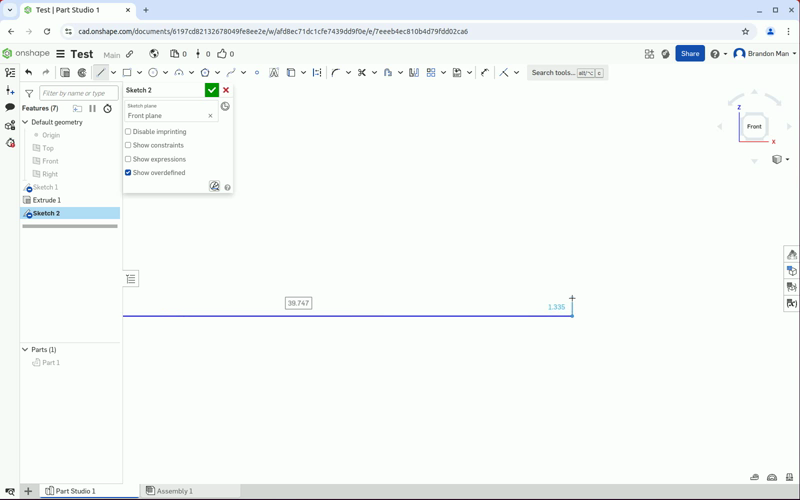
scroll(6)
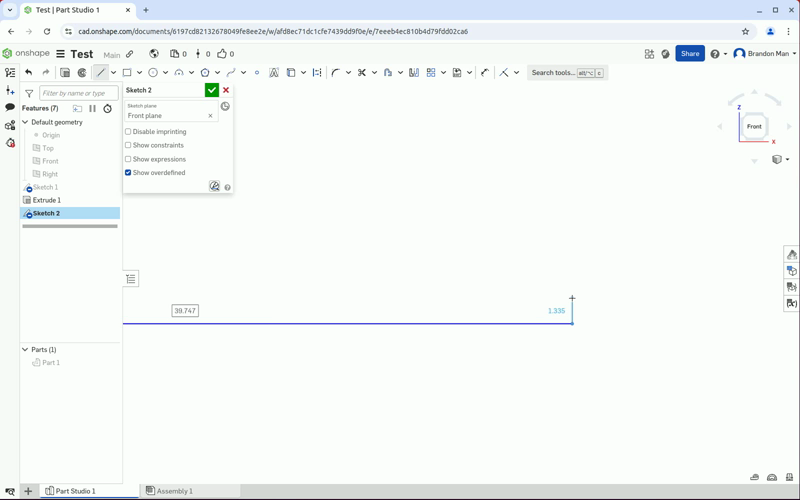
scroll(6)
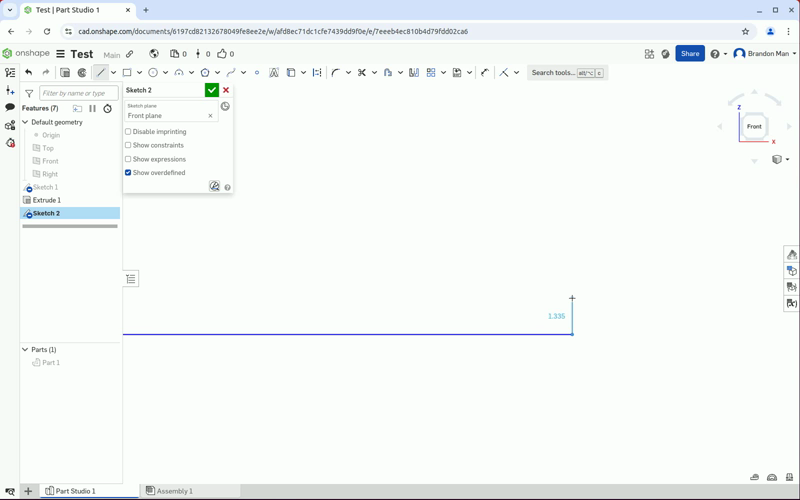
scroll(6)
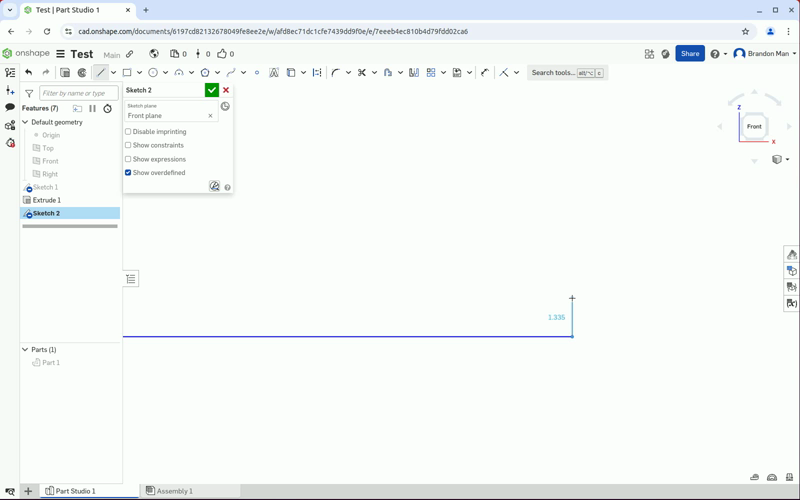
scroll(6)
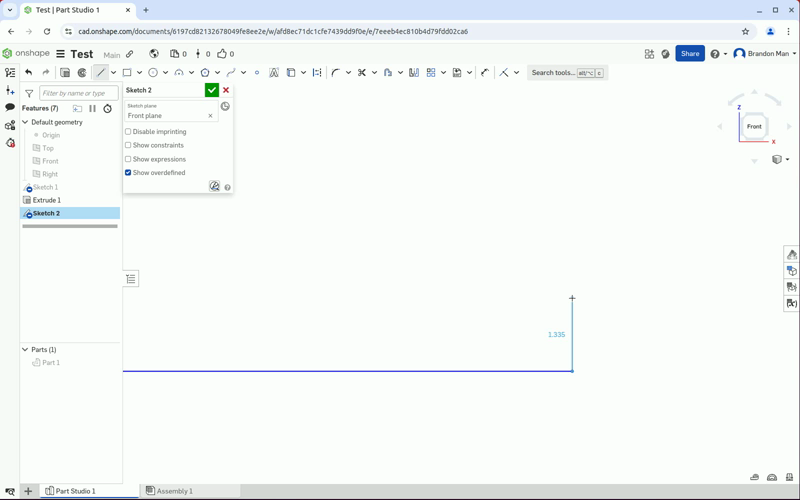
click(572, 297)
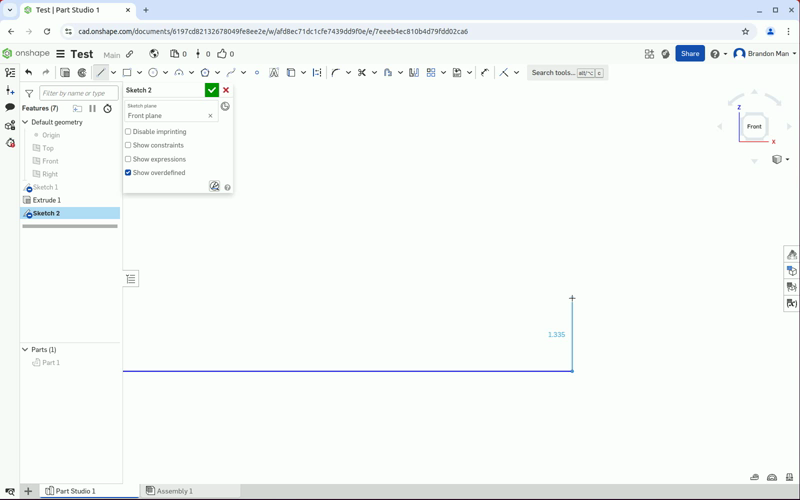
scroll(-6)
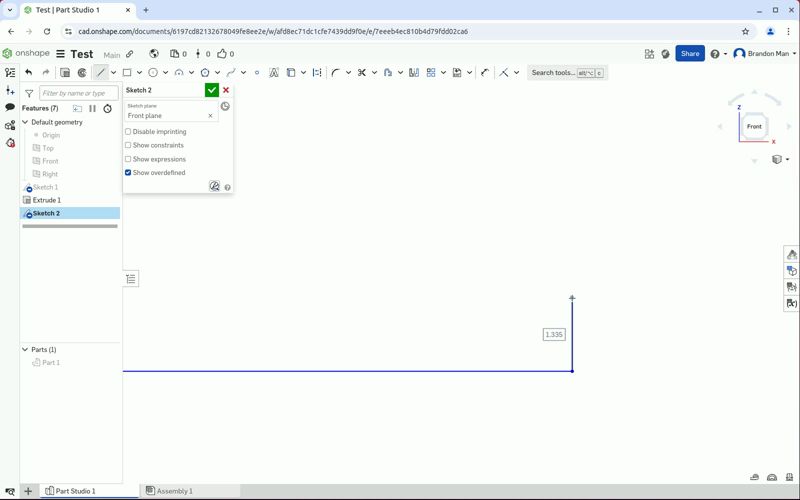
scroll(-6)
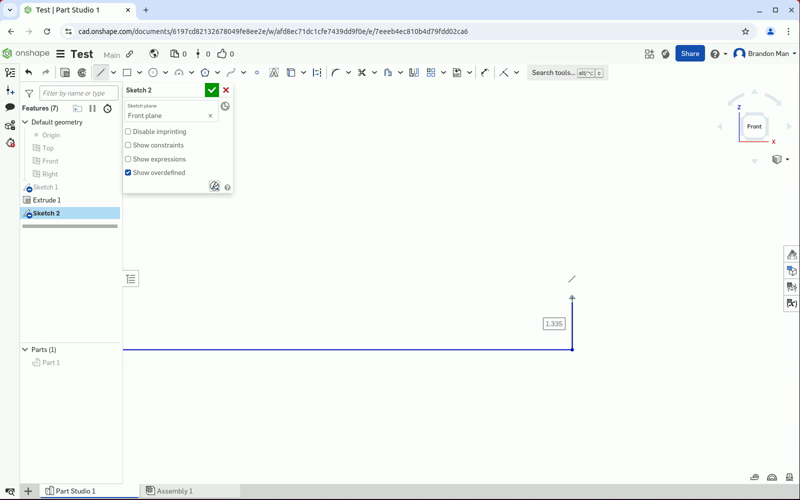
scroll(-6)
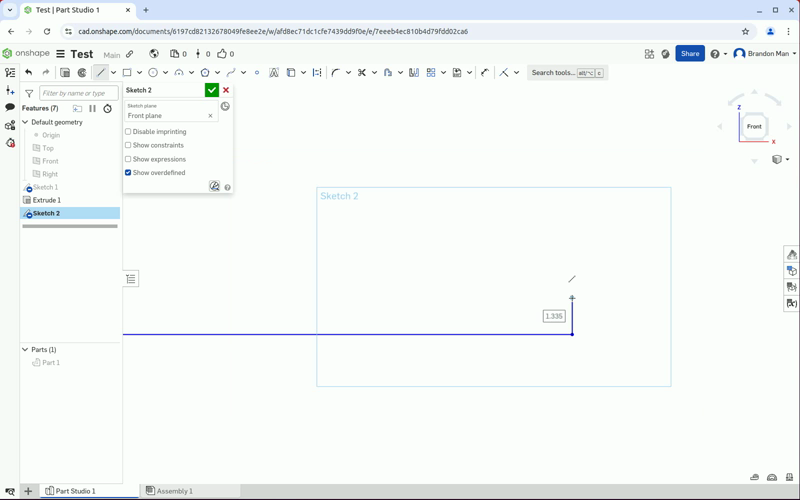
scroll(-6)
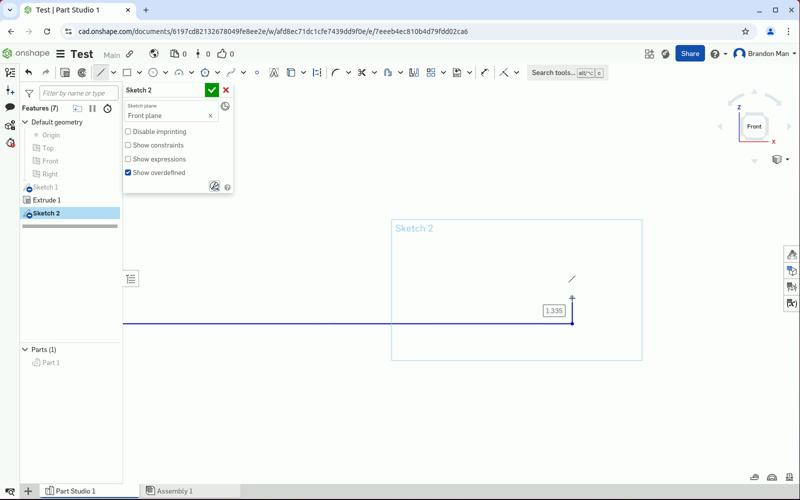
scroll(-6)
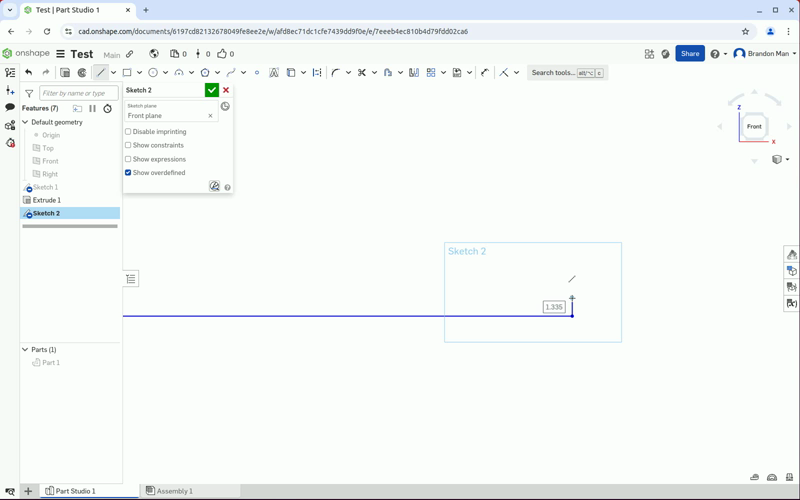
scroll(-6)
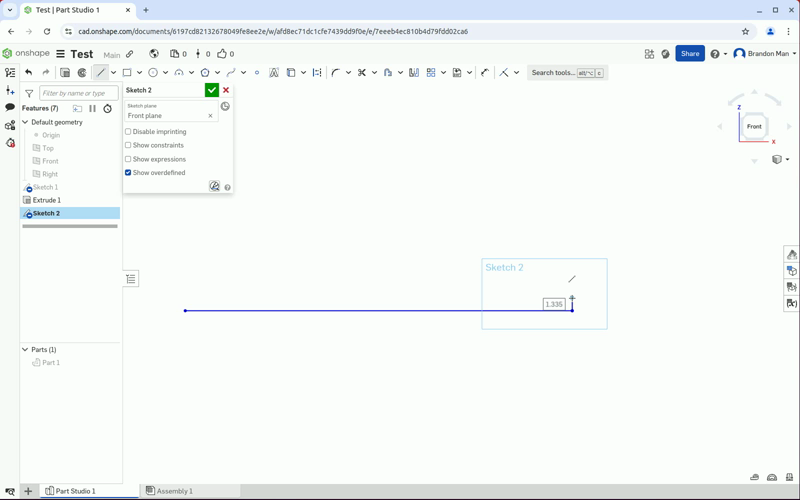
scroll(-6)
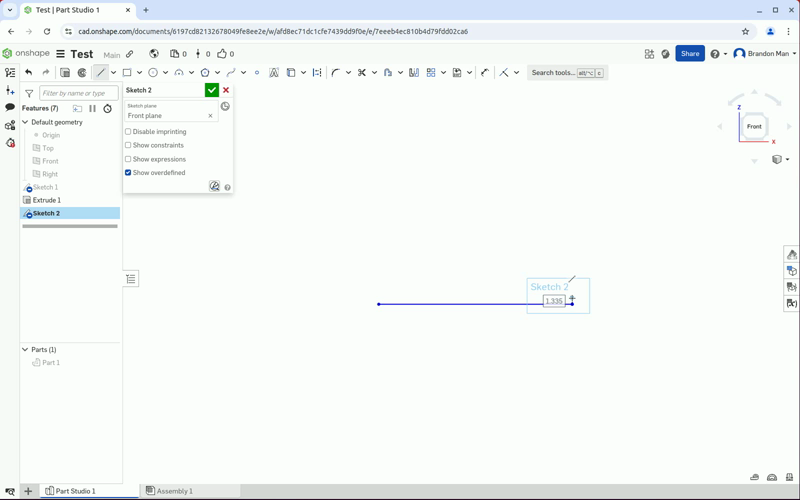
key_up(shift)
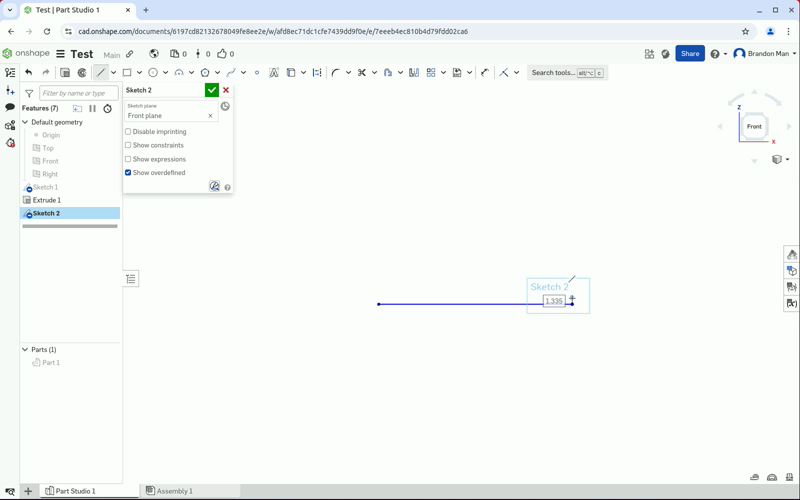
key_down(shift)
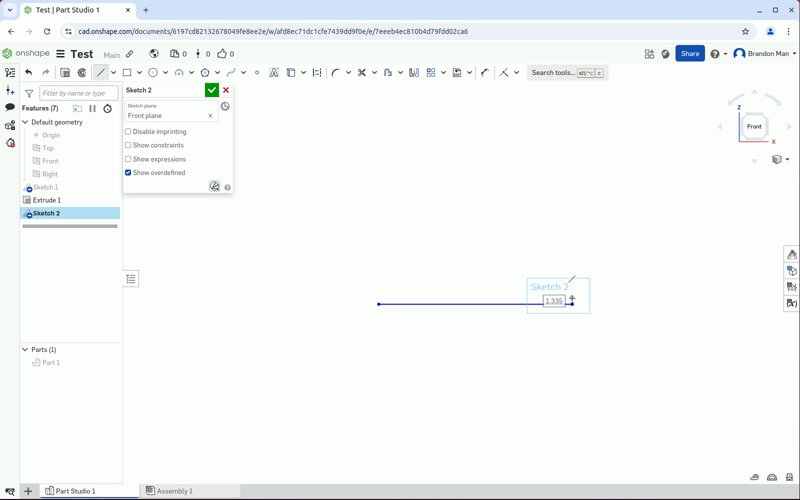
mouse_move(378, 297)
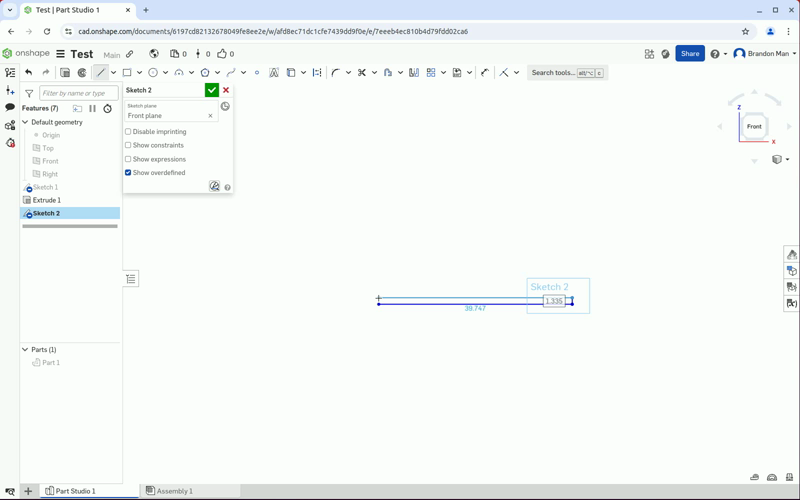
click(378, 297)
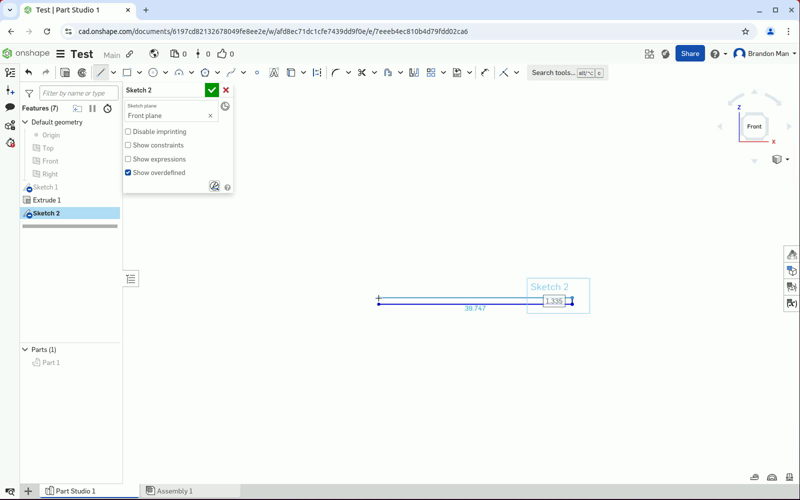
key_up(shift)
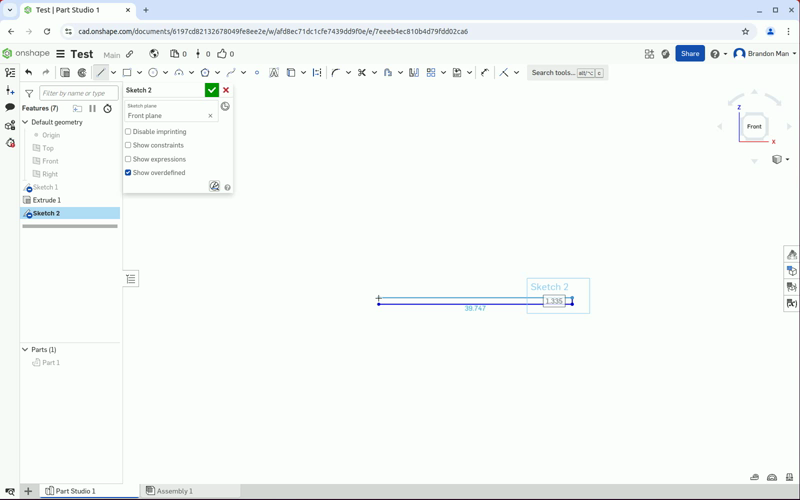
mouse_move(408, 297)
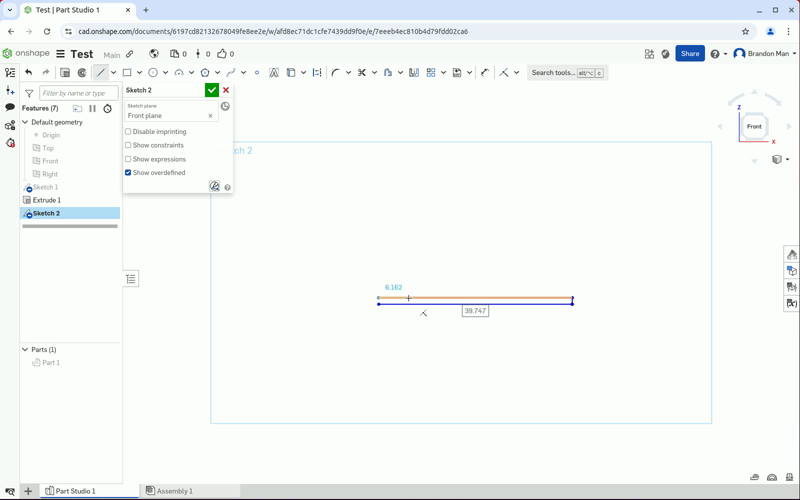
key_down(shift)
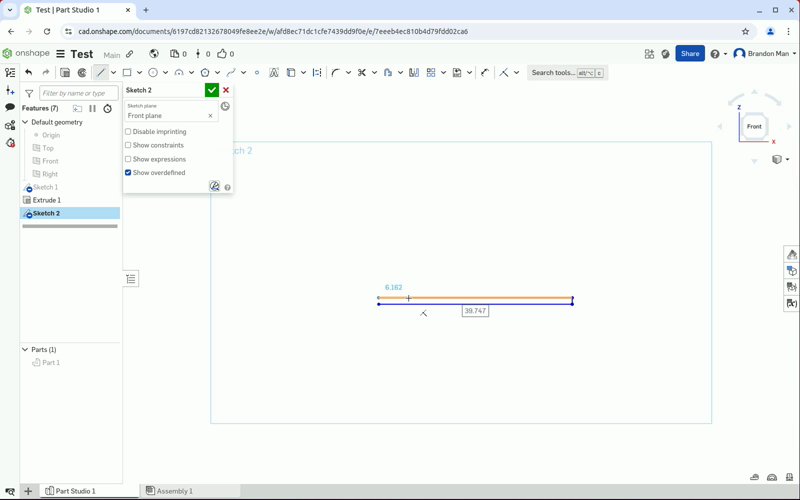
mouse_move(378, 304)
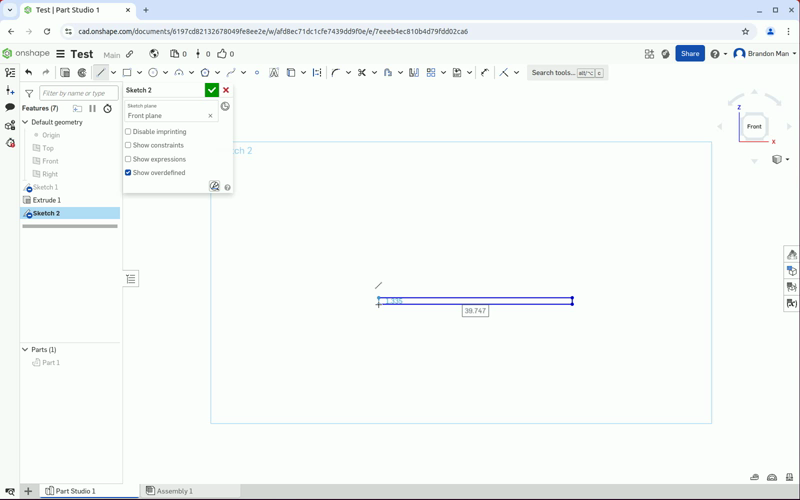
scroll(6)
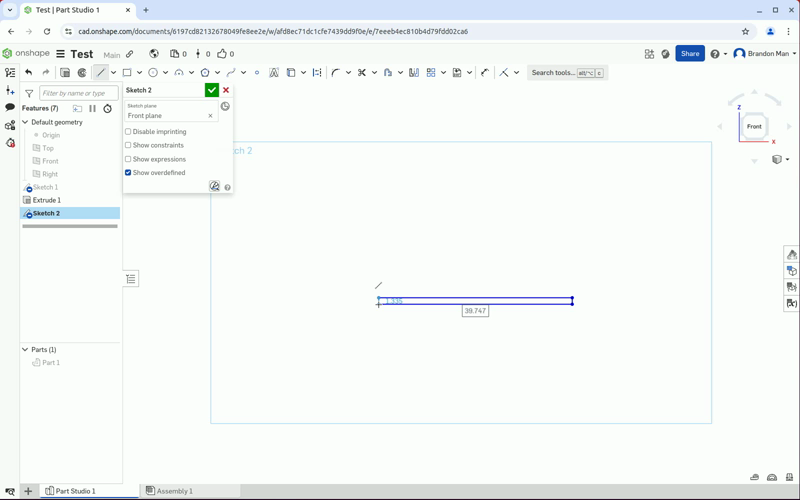
scroll(6)
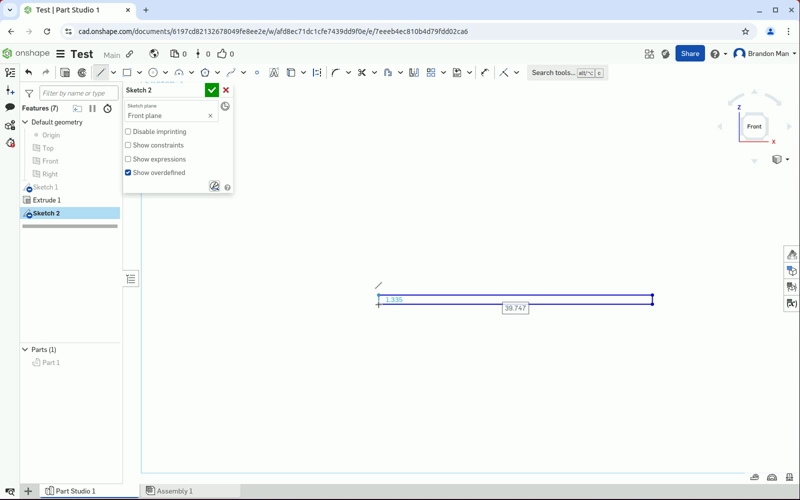
scroll(6)
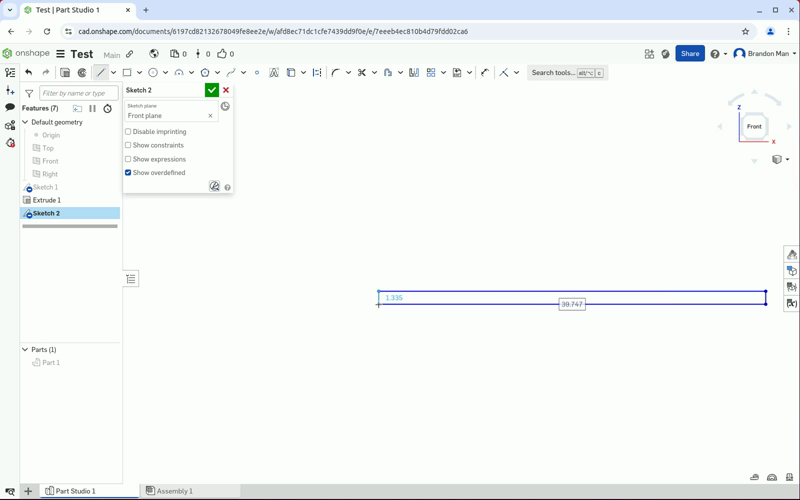
scroll(6)
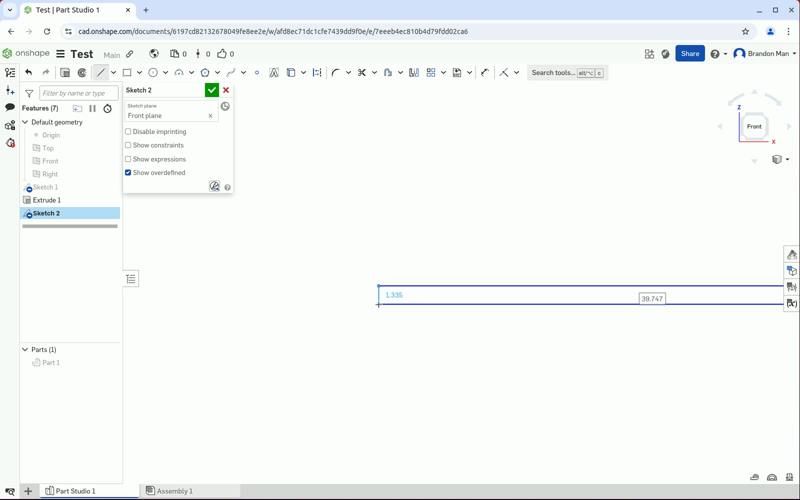
scroll(6)
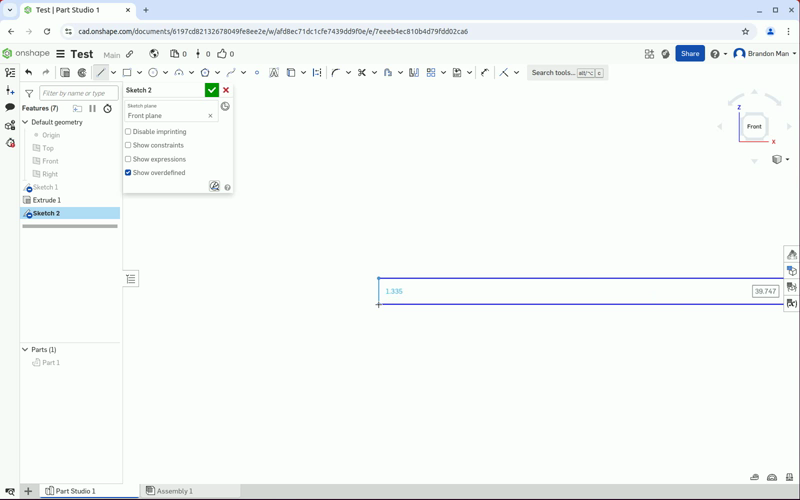
scroll(6)
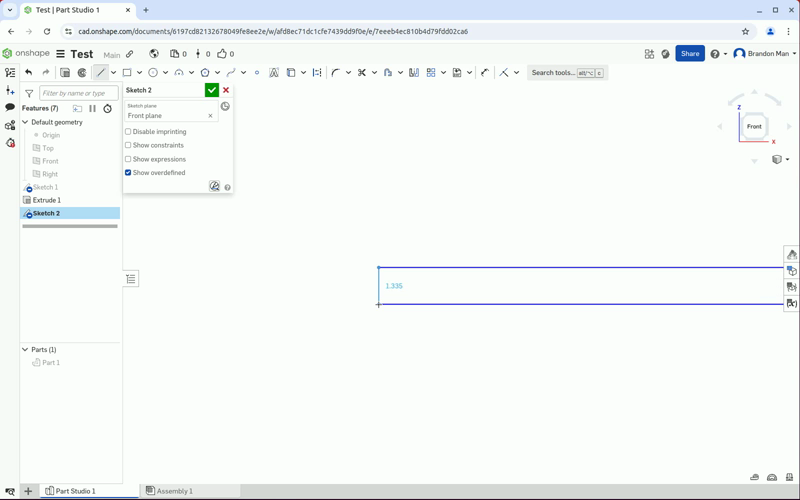
scroll(6)
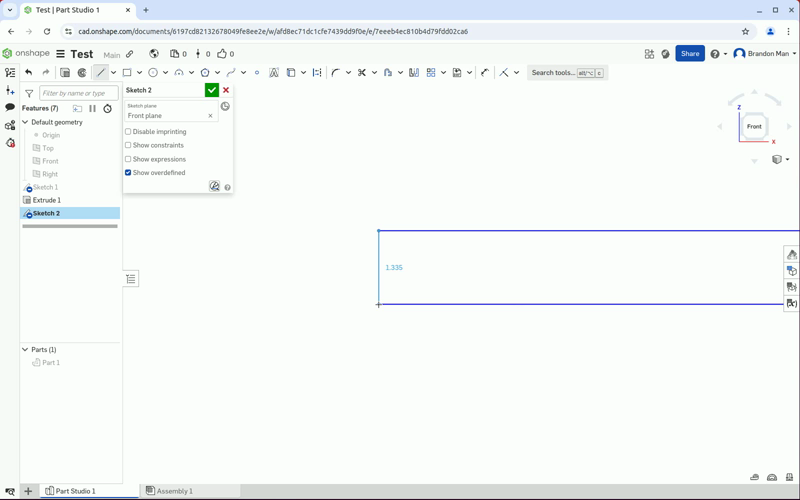
key_up(shift)
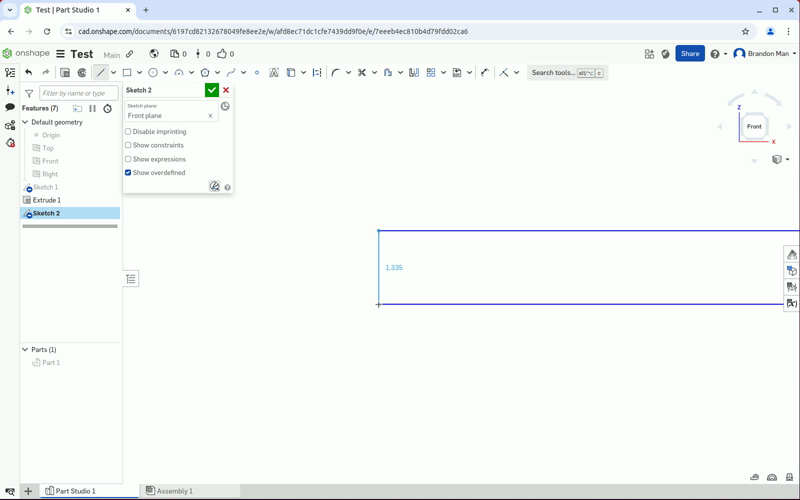
click(378, 304)
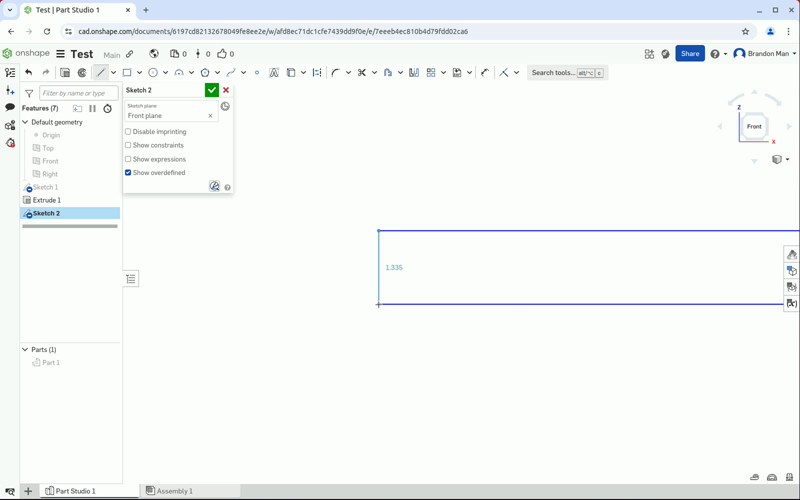
scroll(-6)
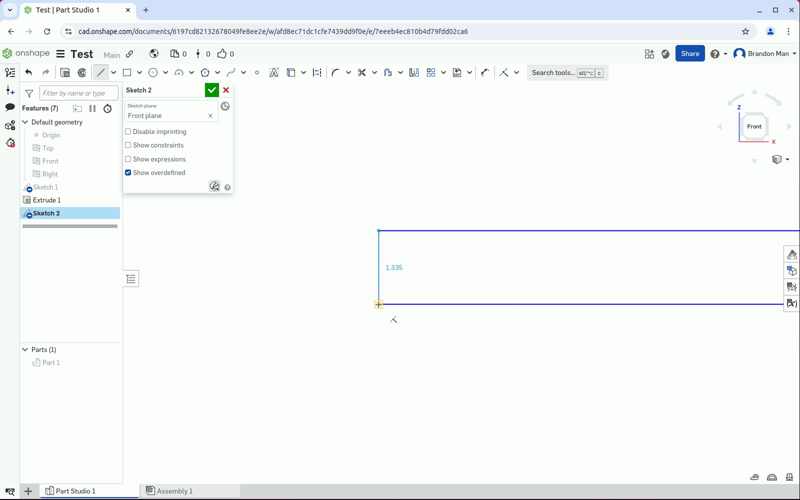
scroll(-6)
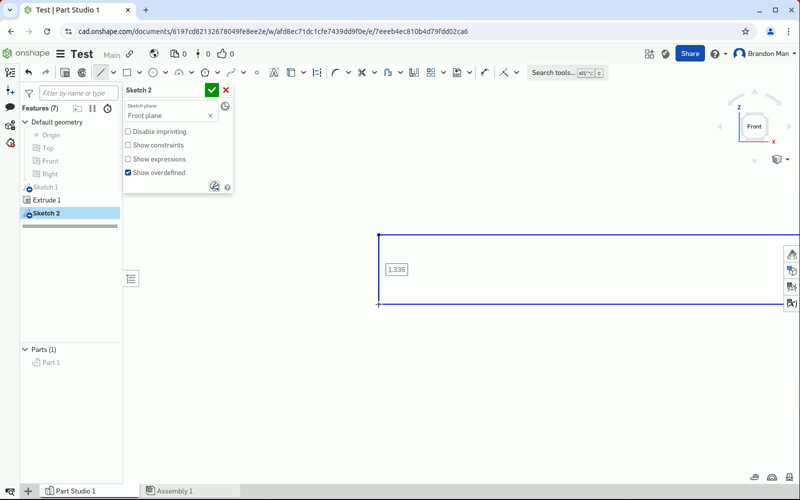
scroll(-6)
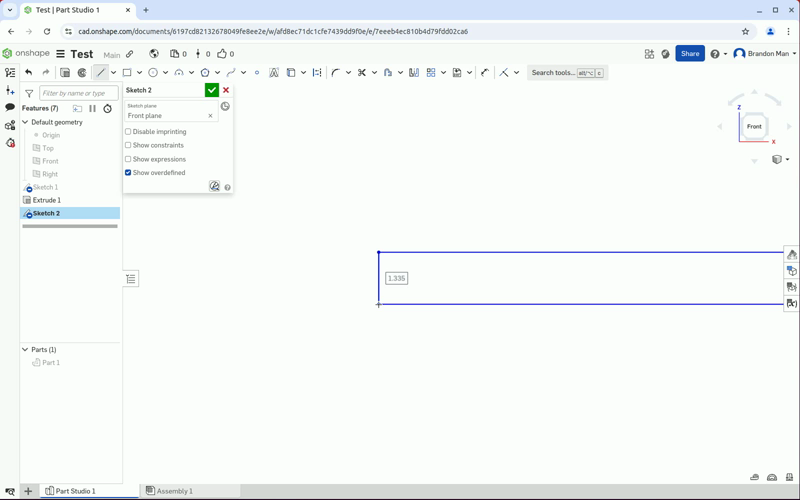
scroll(-6)
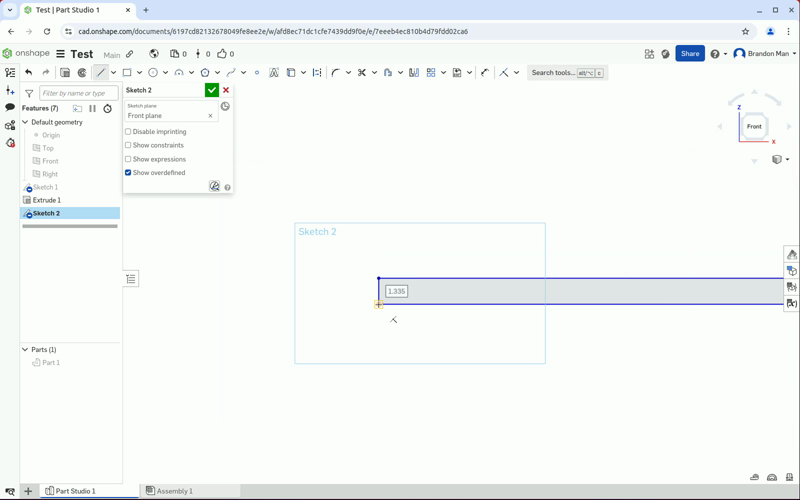
scroll(-6)
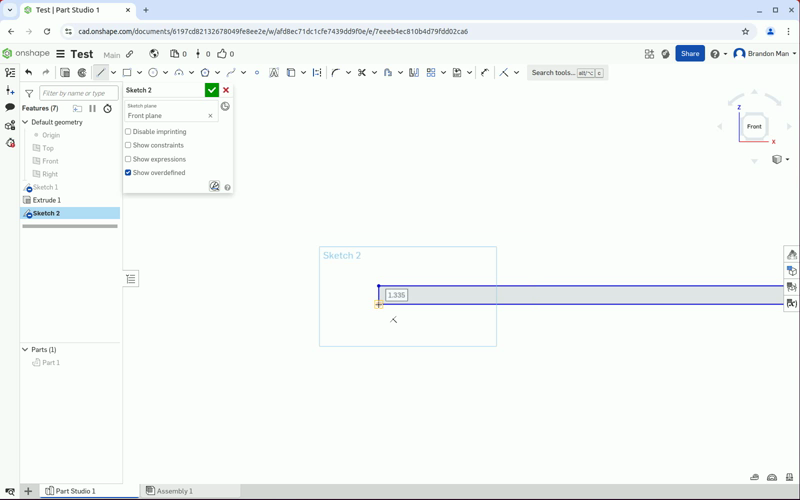
scroll(-6)
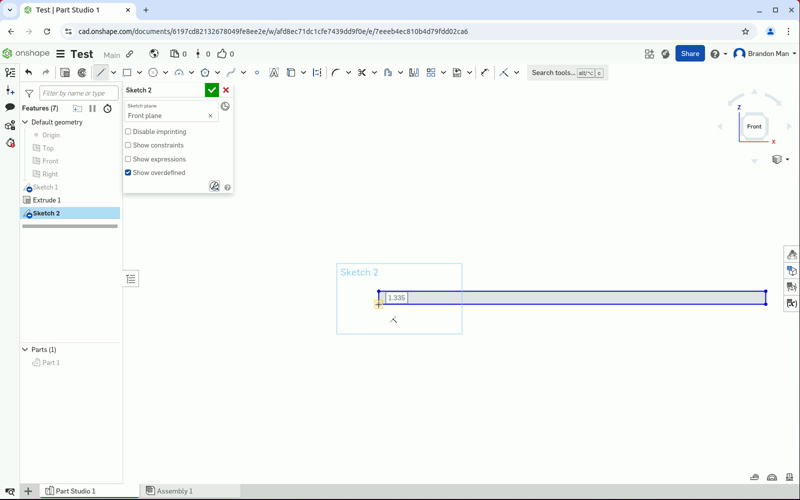
scroll(-6)
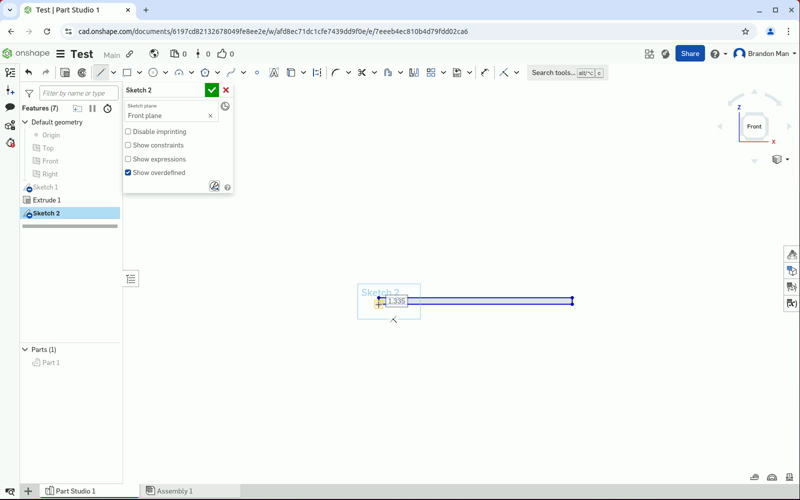
key(esc)
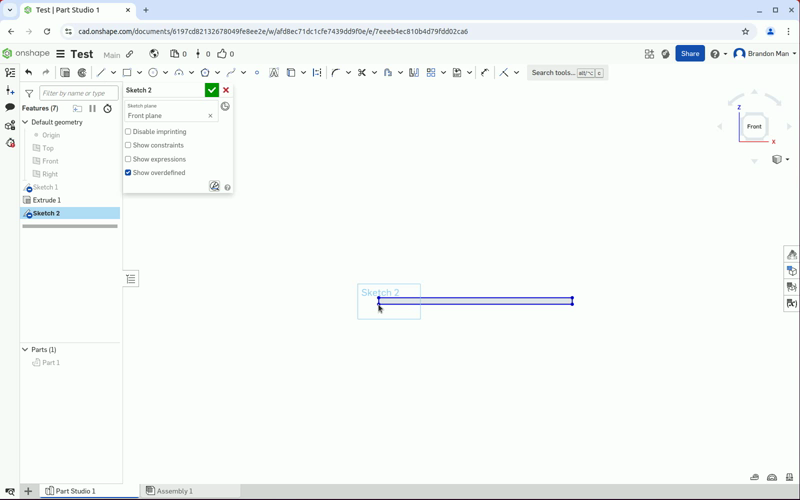
mouse_move(421, 299)
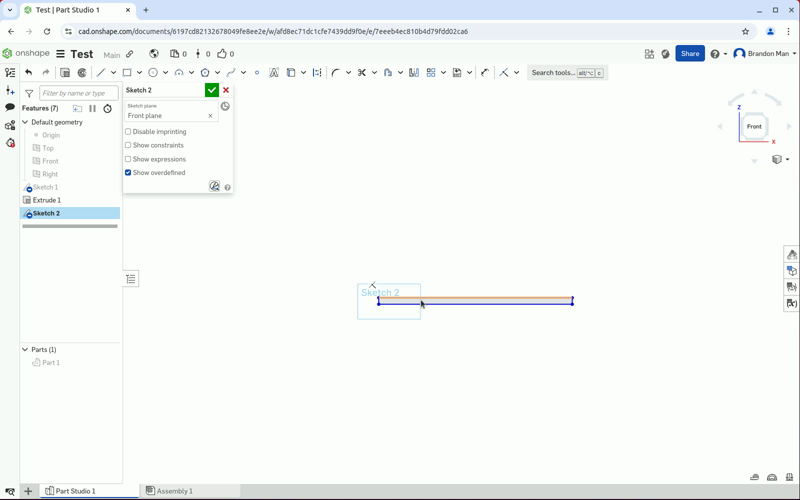
scroll(6)
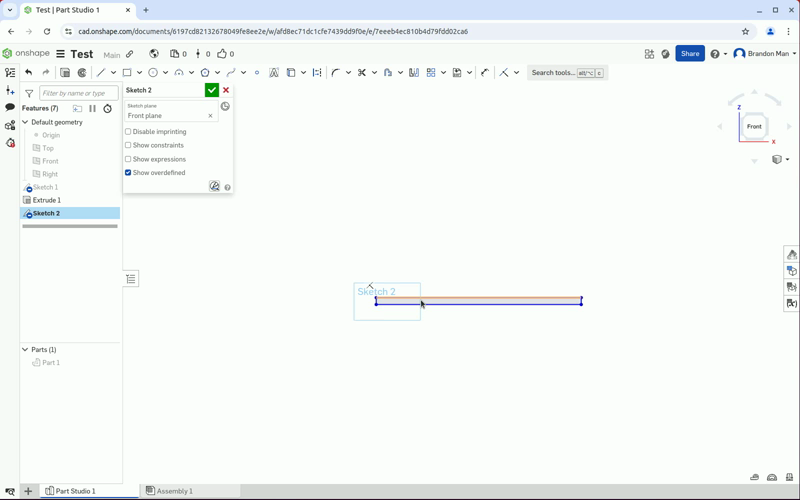
scroll(6)
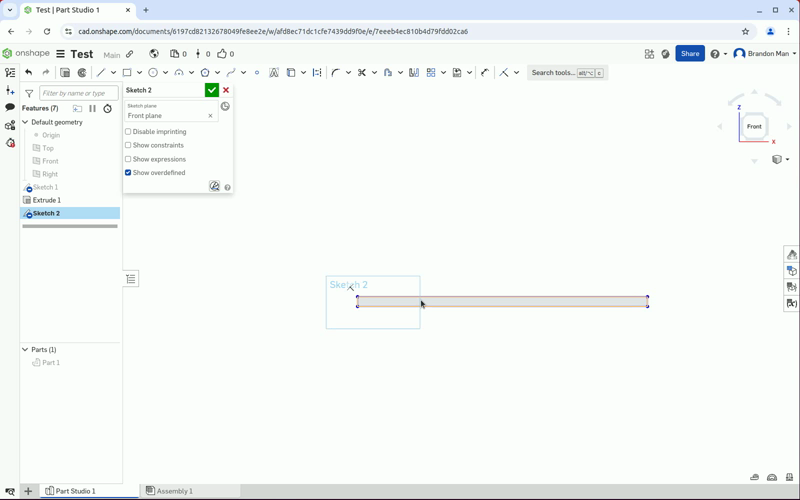
scroll(6)
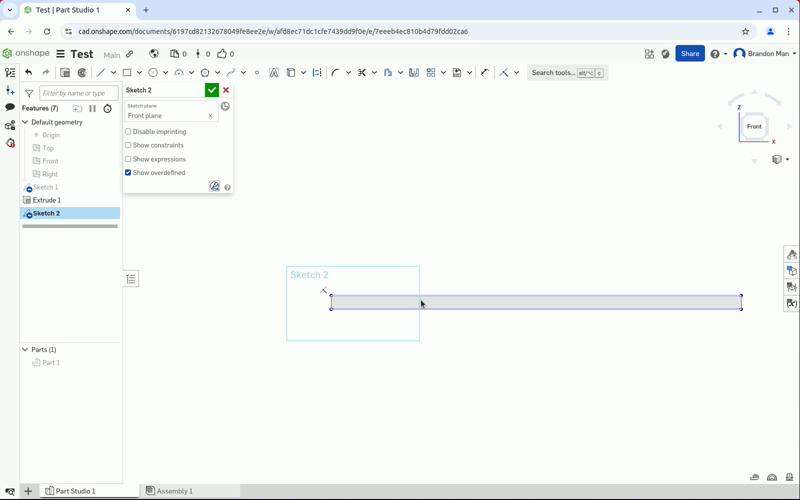
scroll(6)
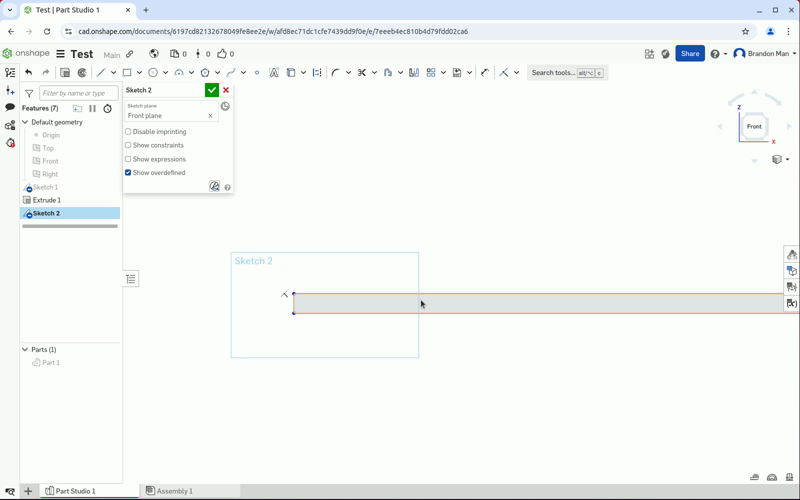
scroll(6)
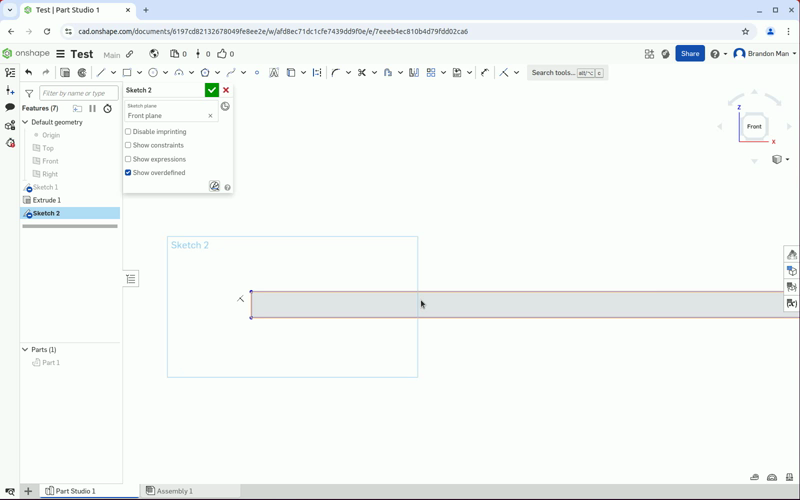
scroll(6)
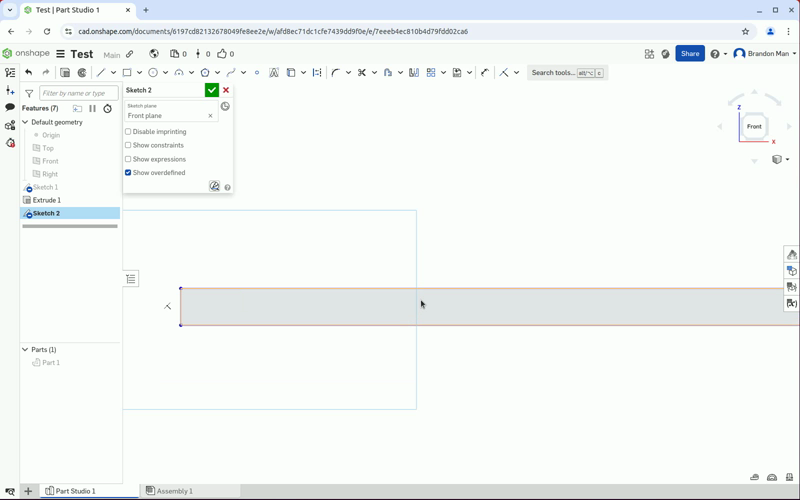
scroll(6)
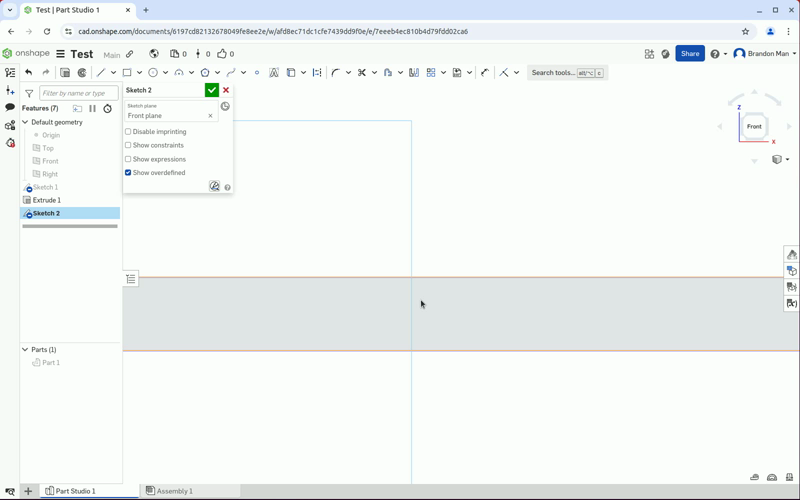
click(421, 299)
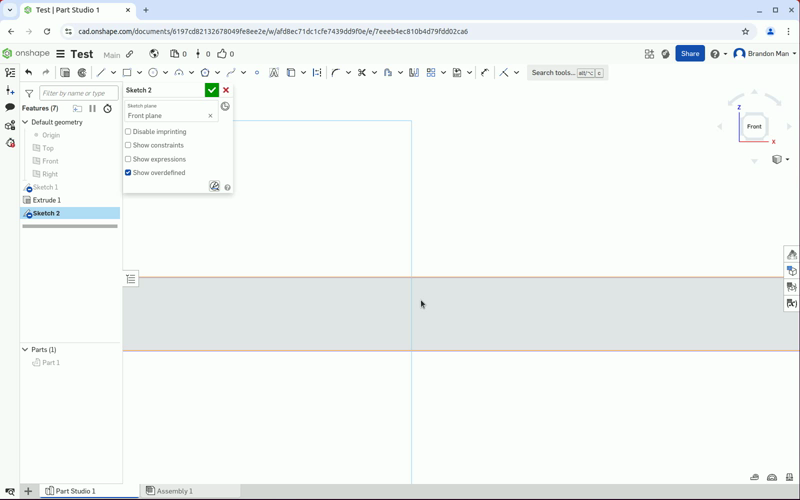
scroll(-6)
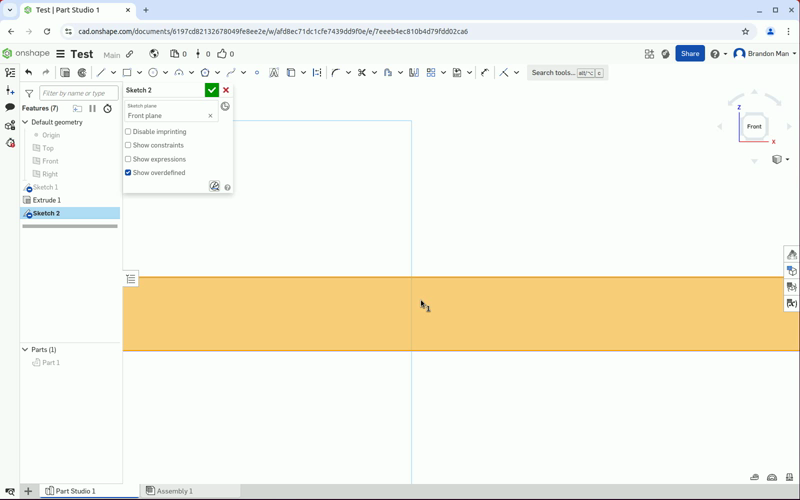
scroll(-6)
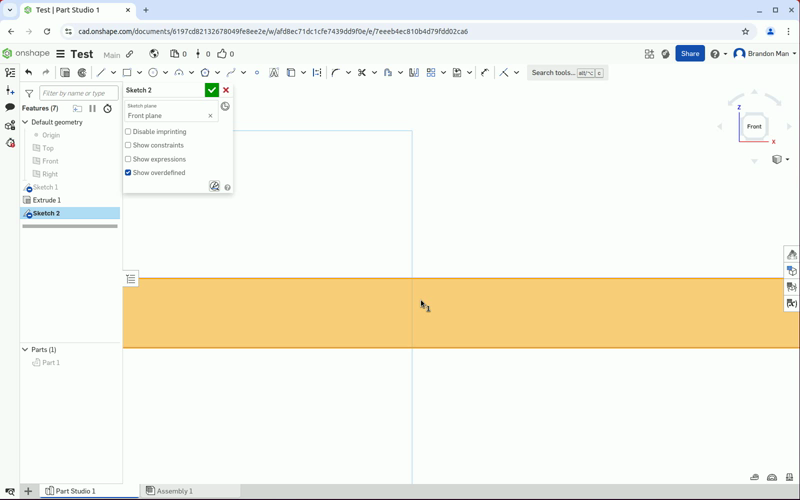
scroll(-6)
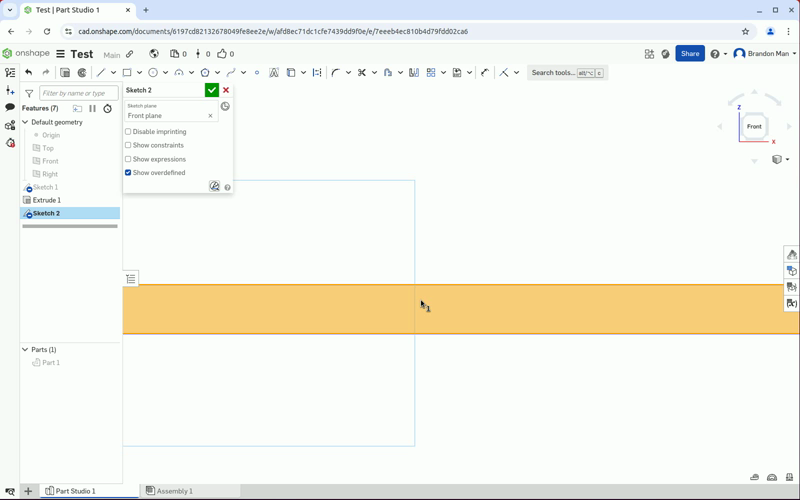
scroll(-6)
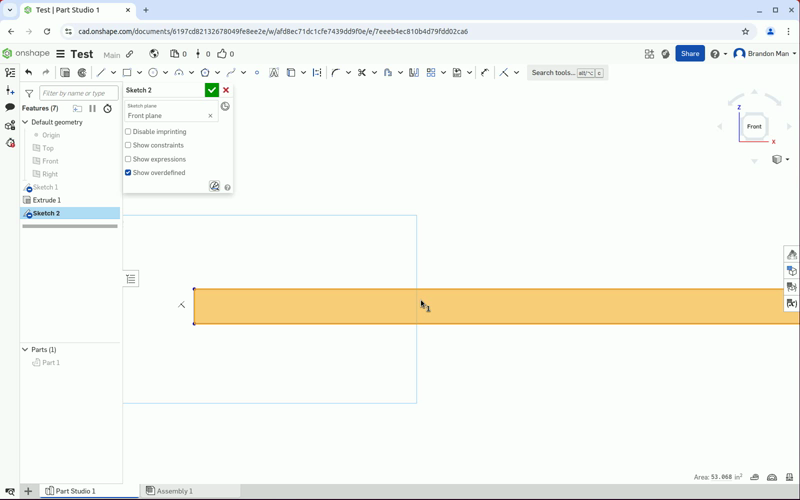
scroll(-6)
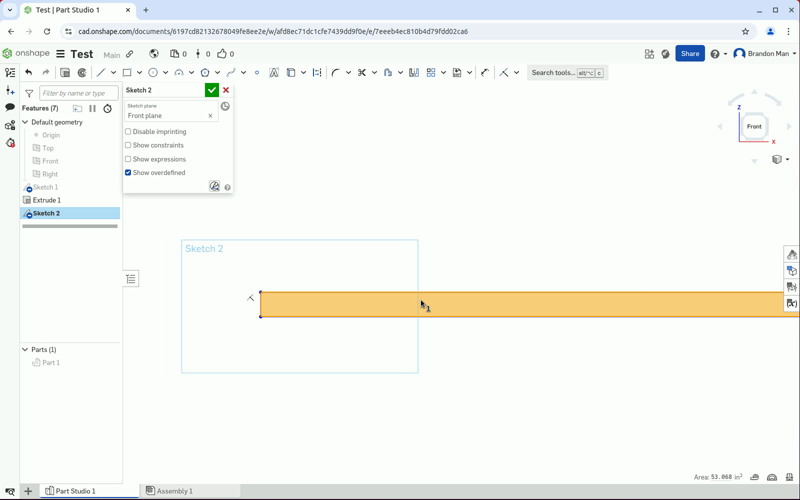
scroll(-6)
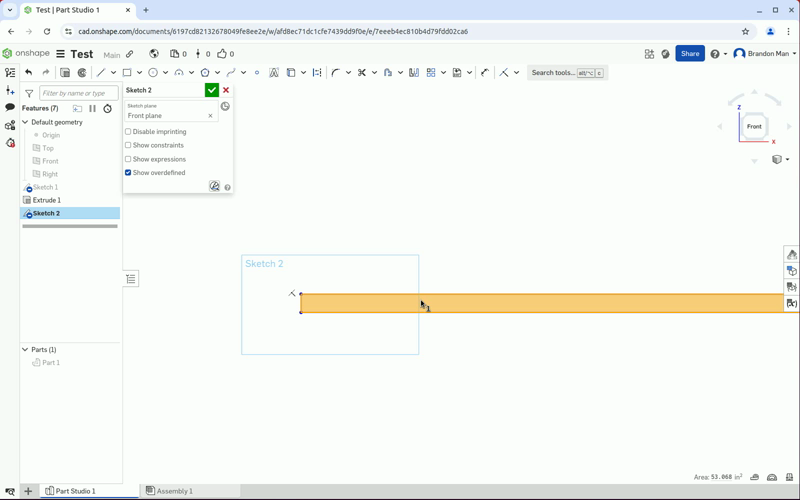
scroll(-6)
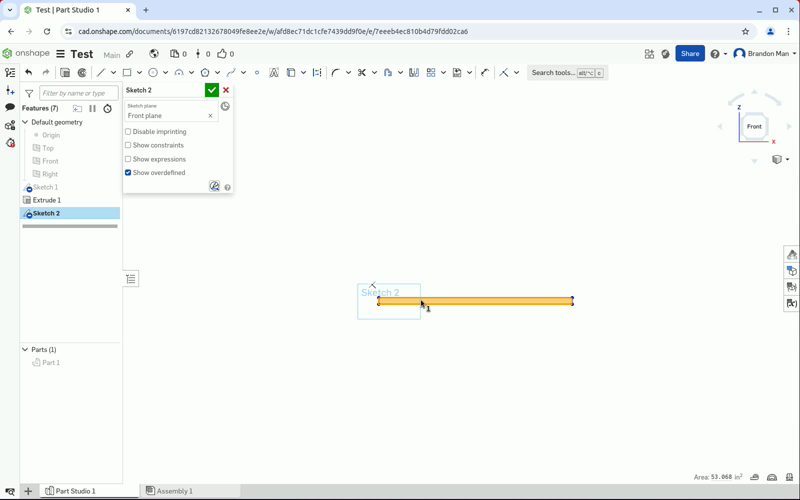
mouse_move(73, 352)
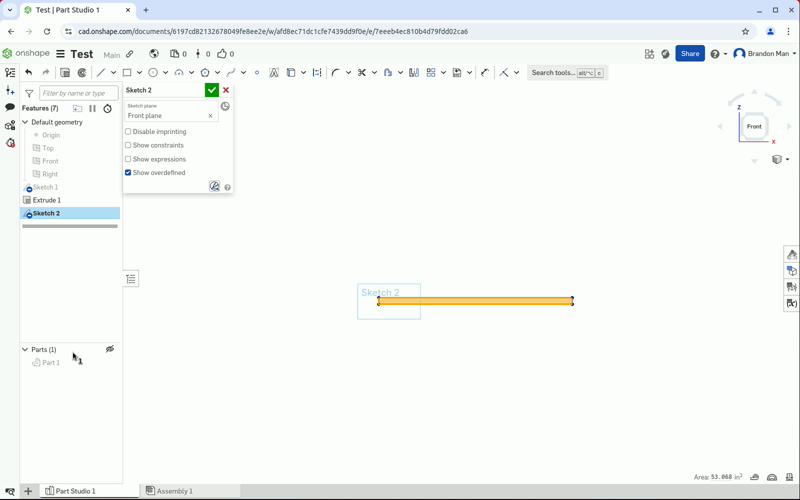
key(shift+y)
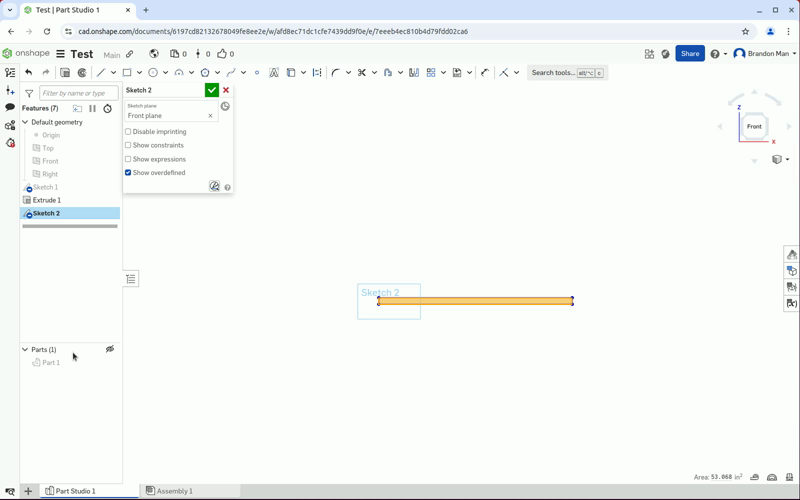
key(shift+e)
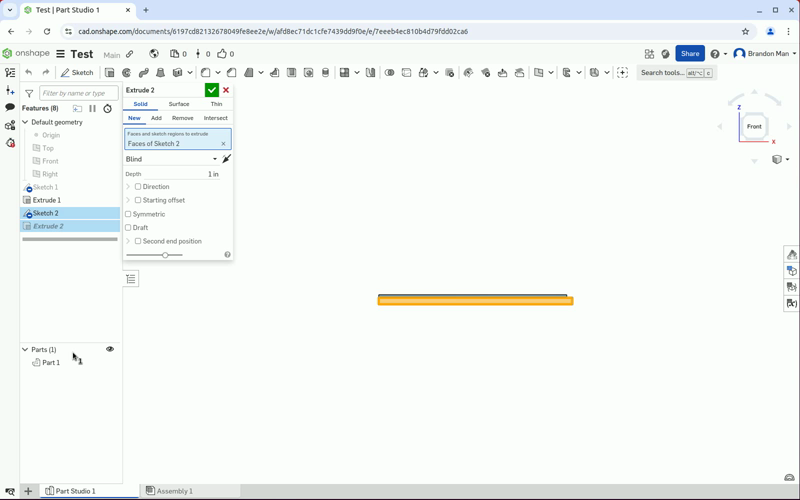
mouse_move(143, 106)
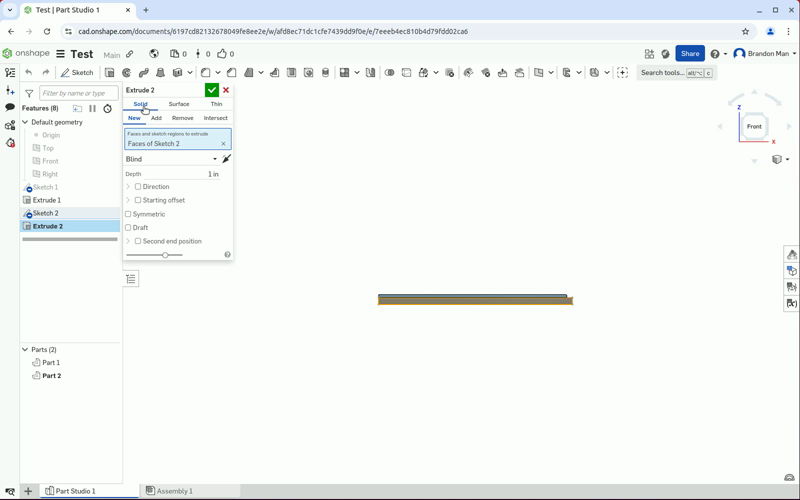
click(143, 106)
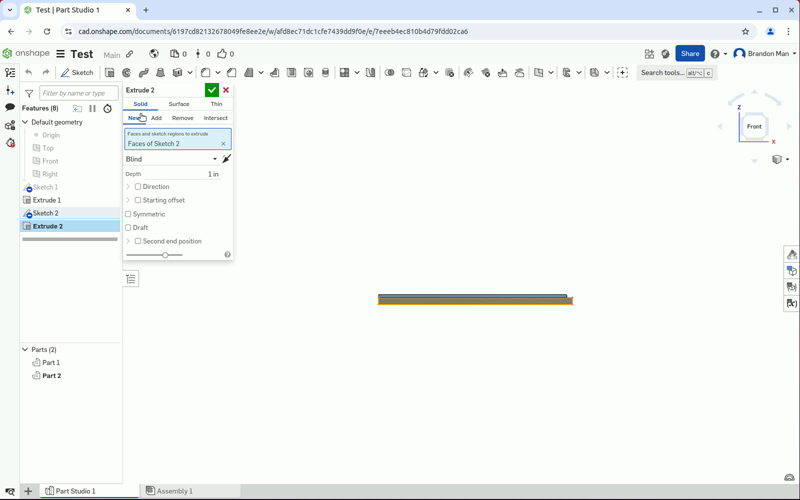
mouse_move(137, 120)
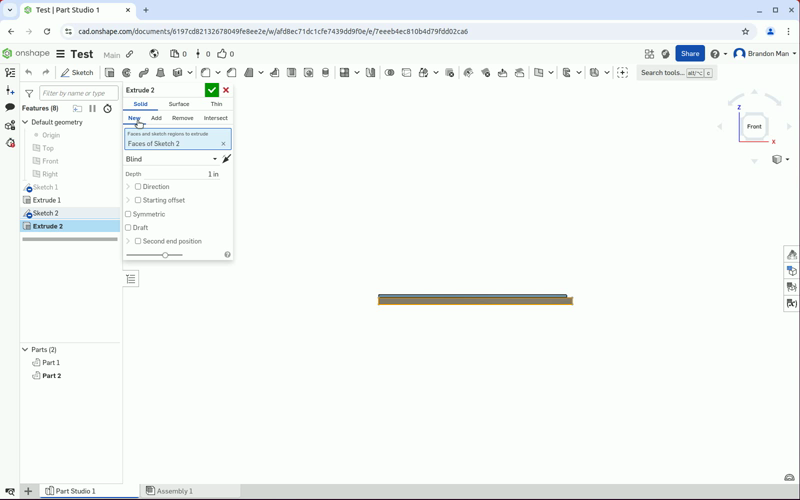
click(137, 120)
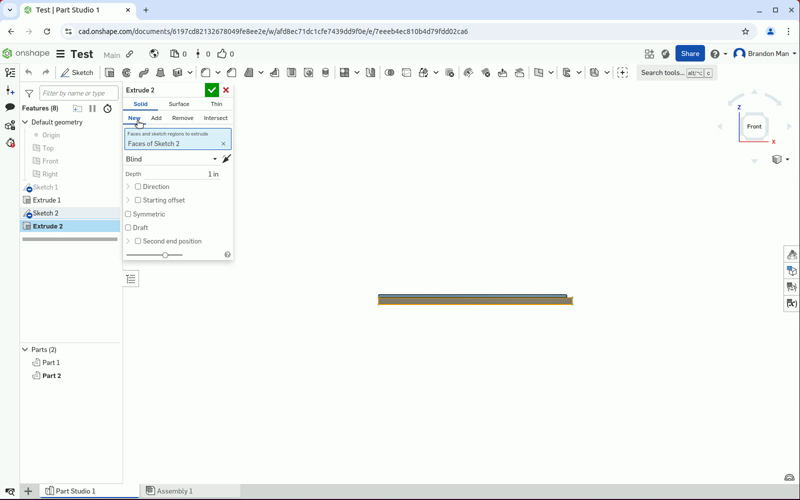
key(tab, 4)
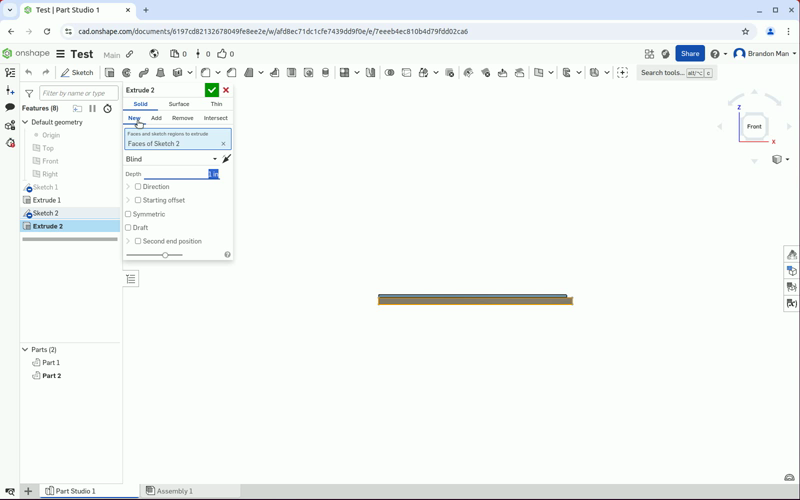
text(0.482)
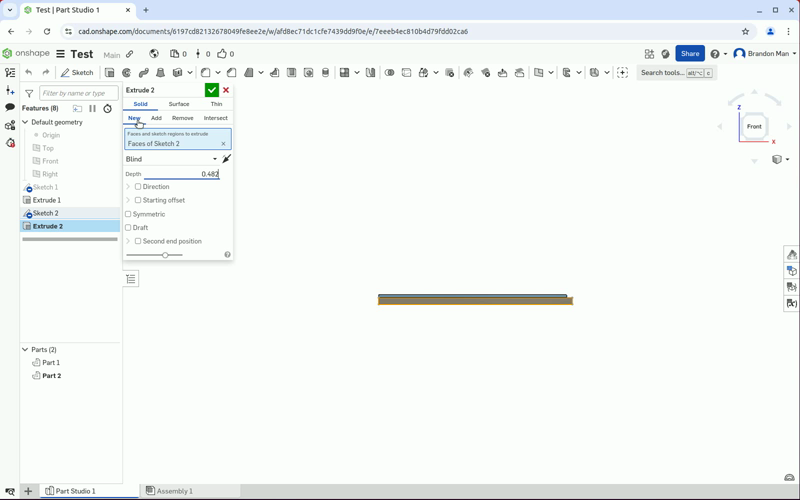
key(tab, 3)
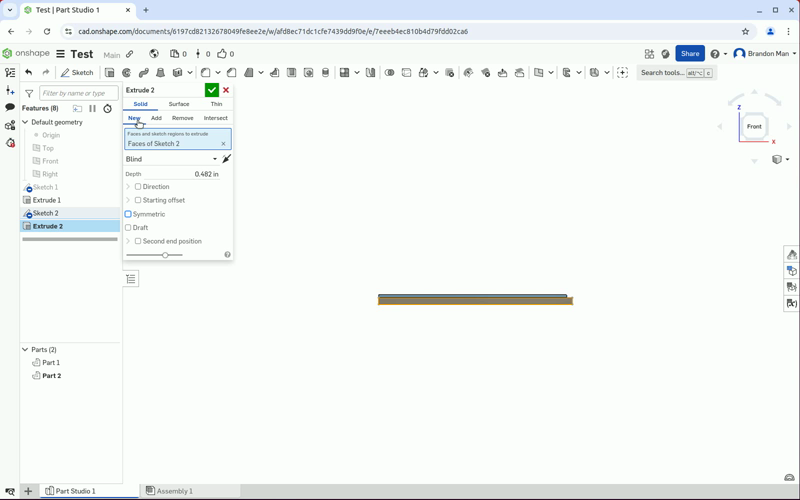
key(space)
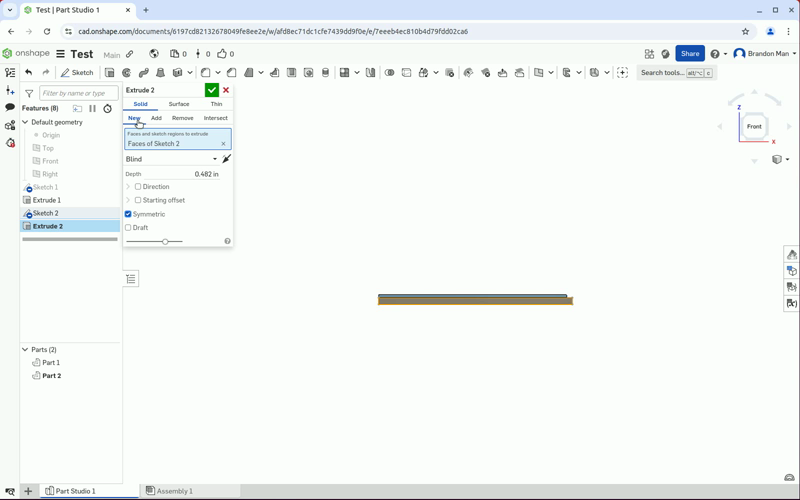
key(enter)
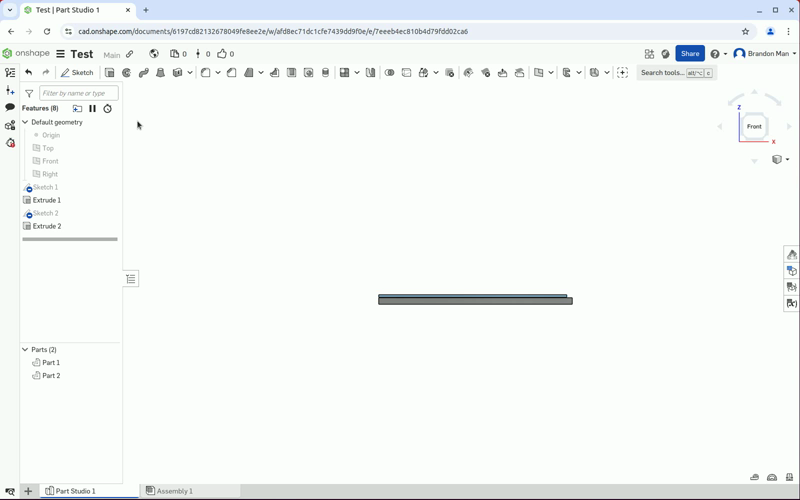
key(shift+h)
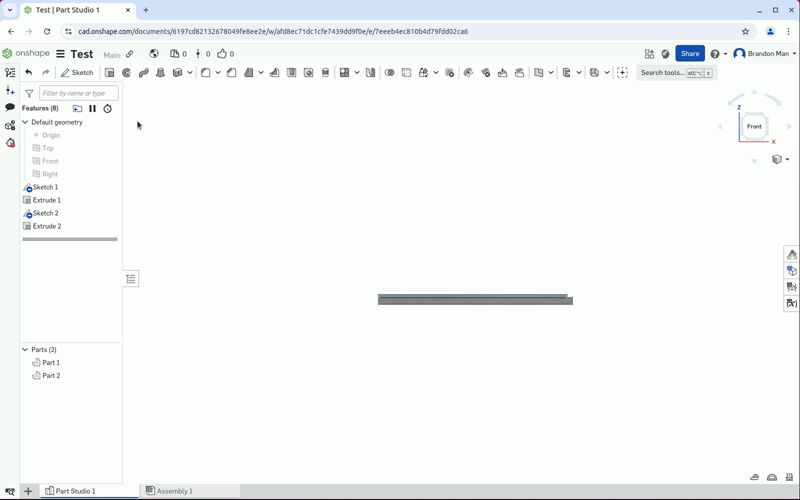
key(shift+h)
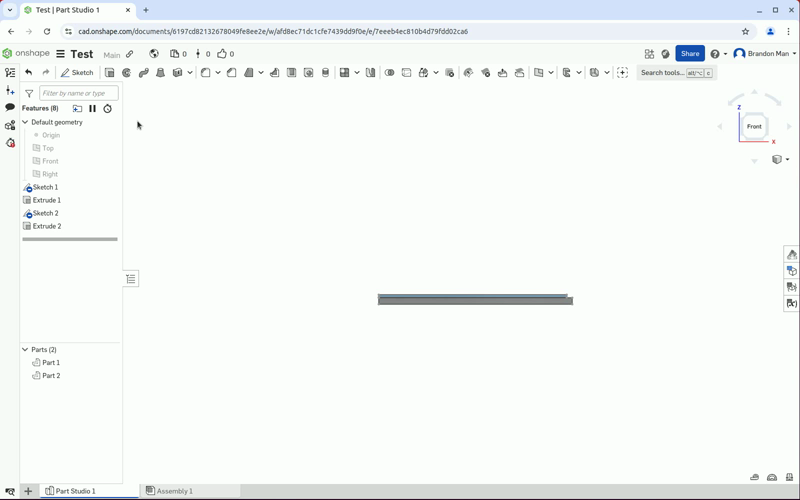
key(shift+7)
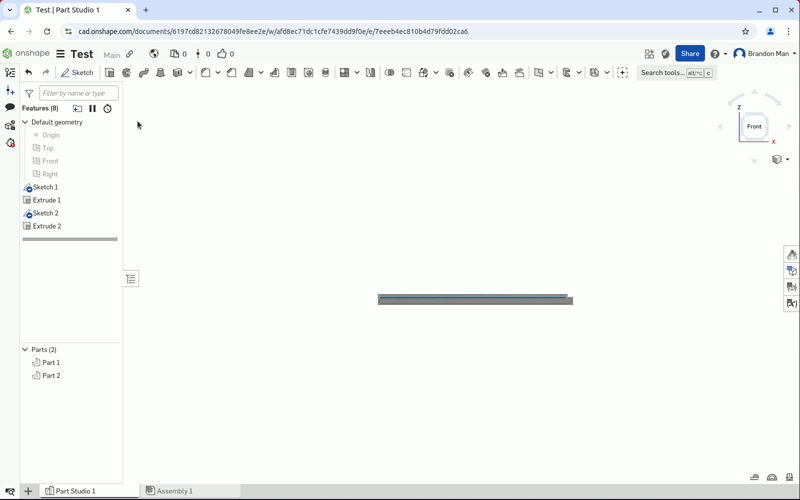
key(left, 2)
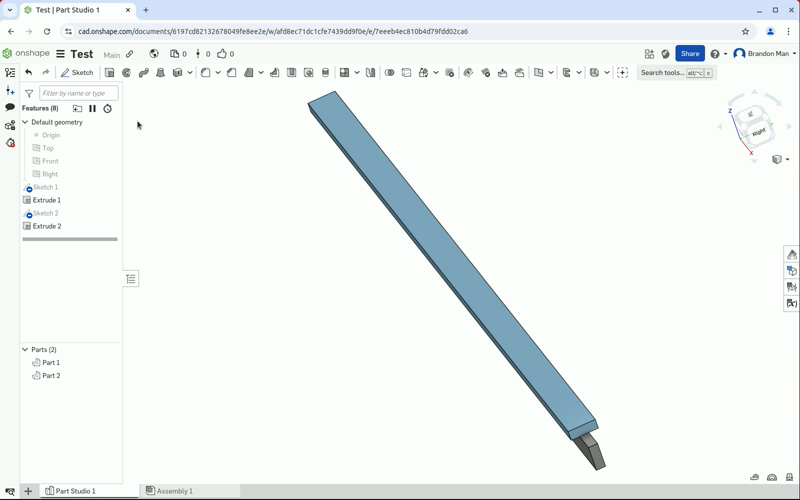
key(down, 2)
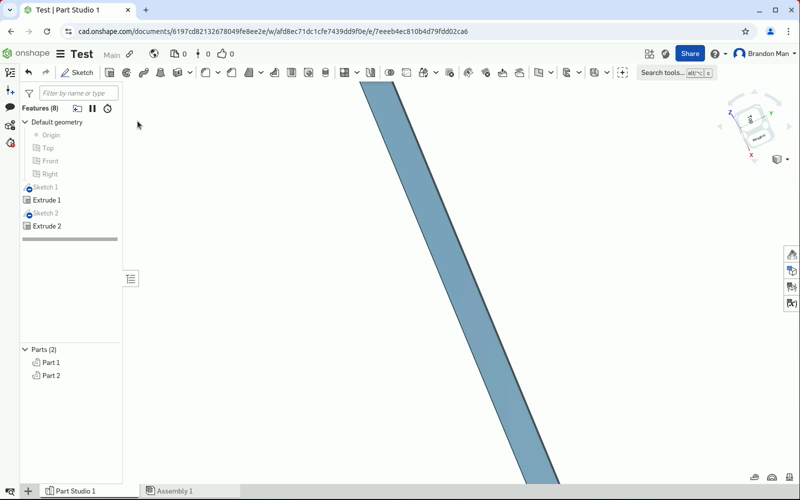
key(up, 2)
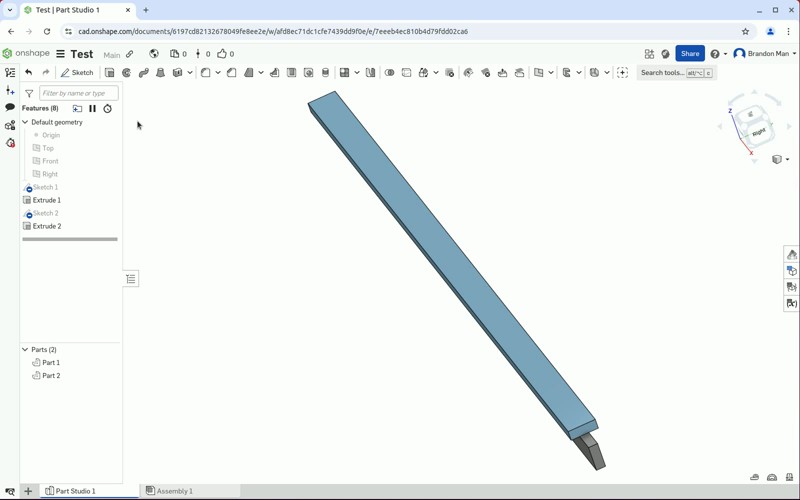
key(right, 2)
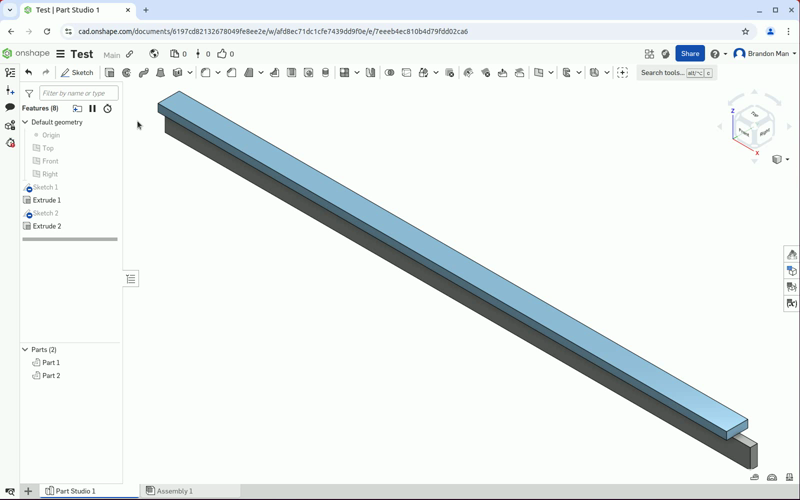
mouse_move(73, 189)
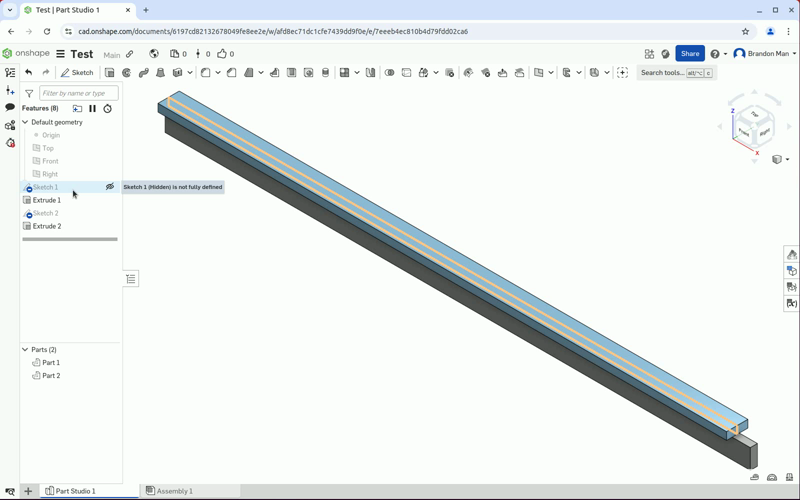
click(73, 189)